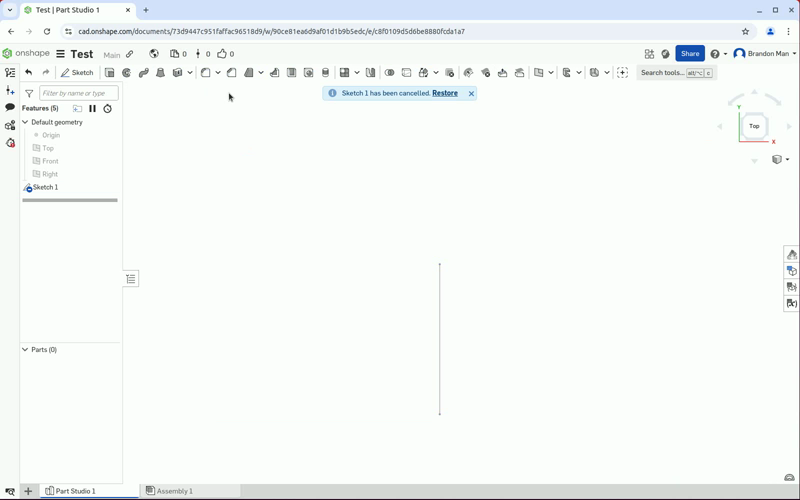
key(shift+h)
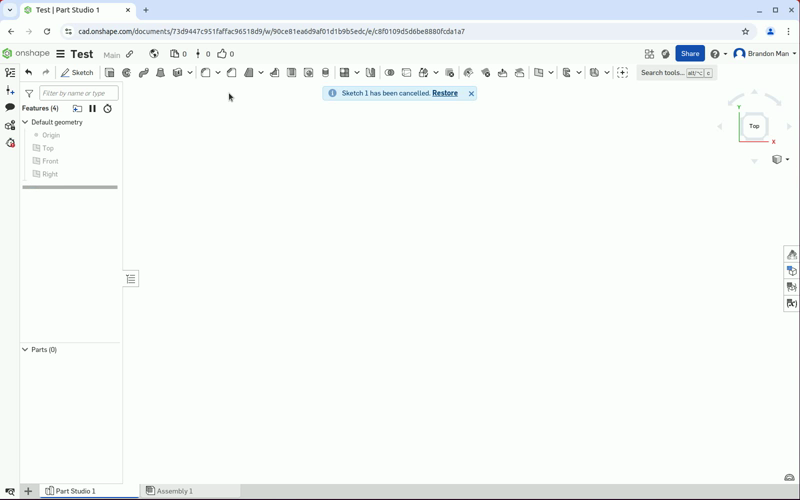
mouse_move(73, 352)
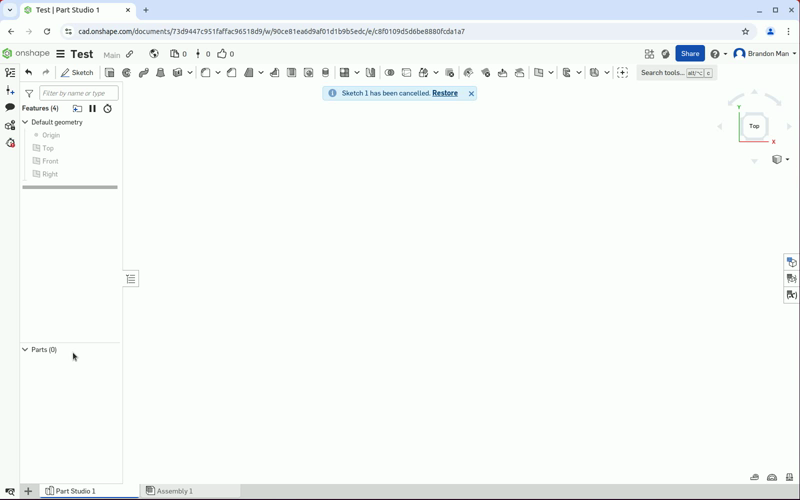
key(y)
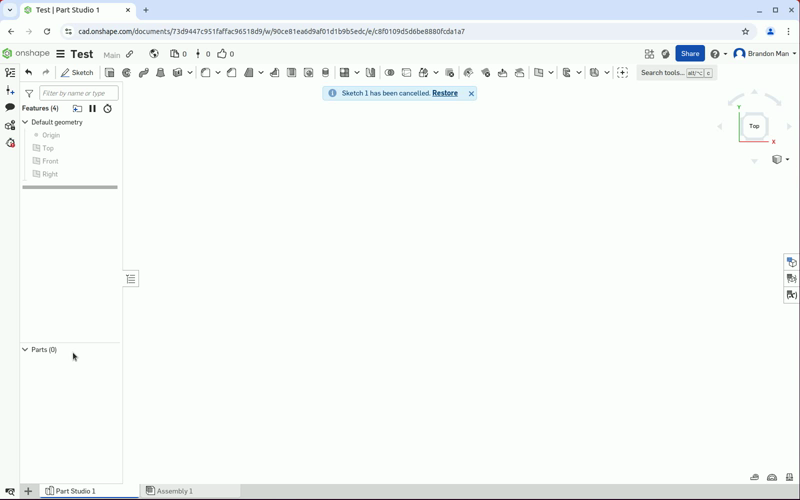
key(shift+p)
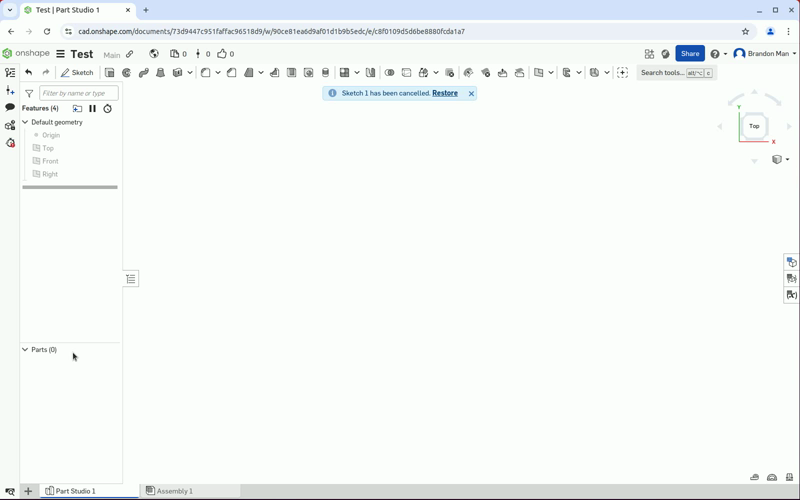
key(space)
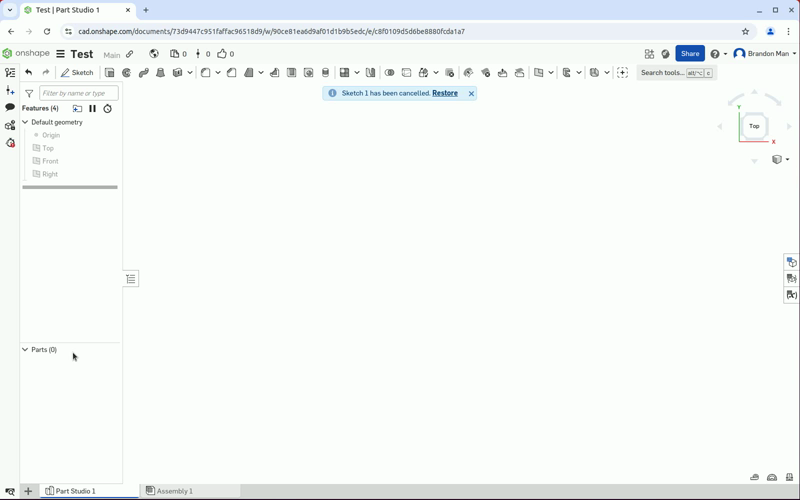
key_down(shift)
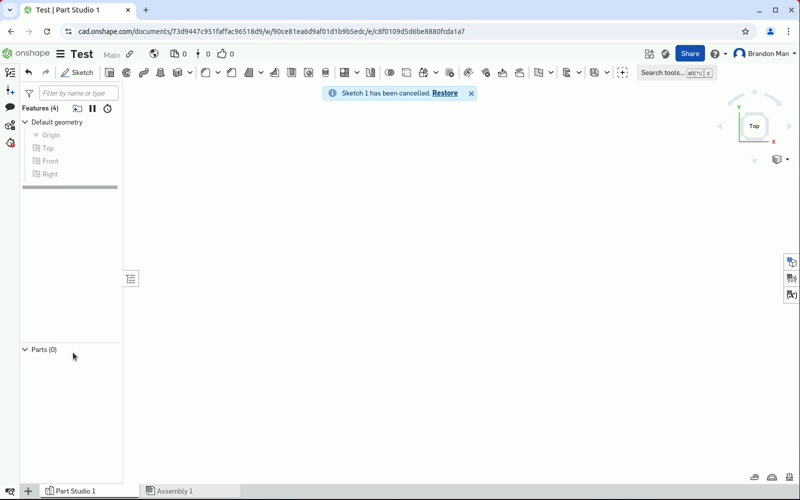
key(up)
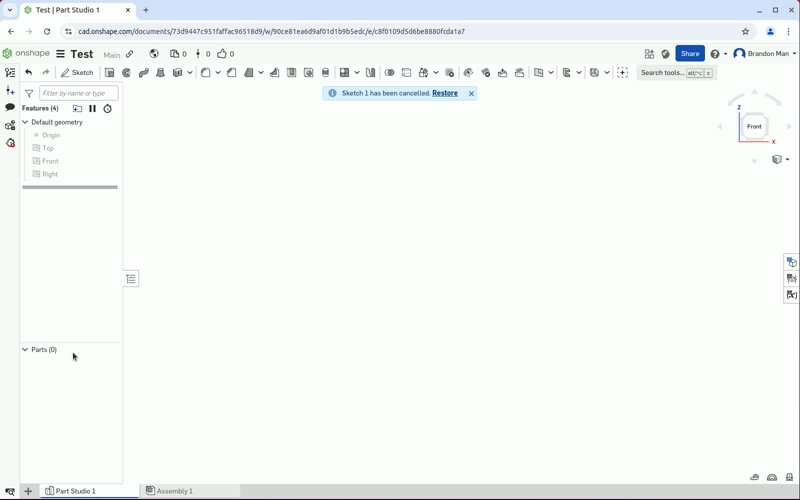
key_up(shift)
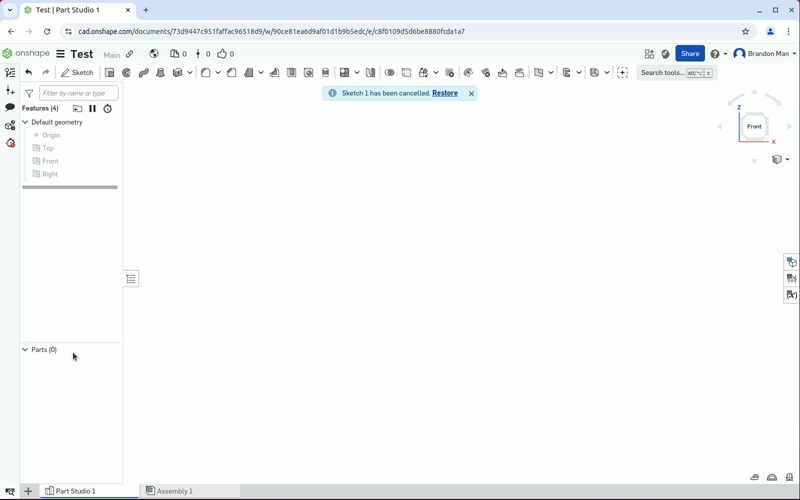
mouse_move(73, 352)
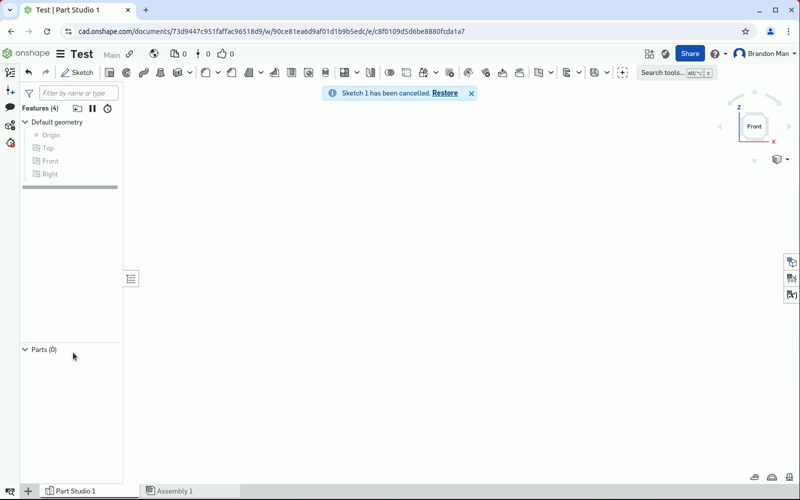
key(shift+y)
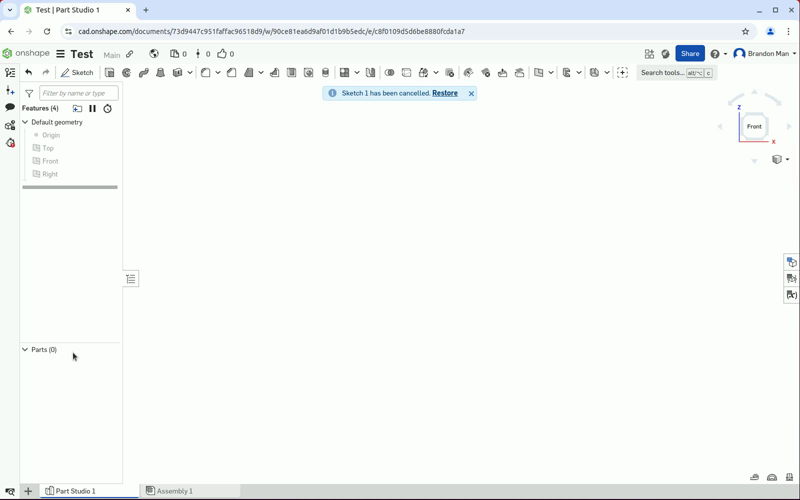
key(shift+s)
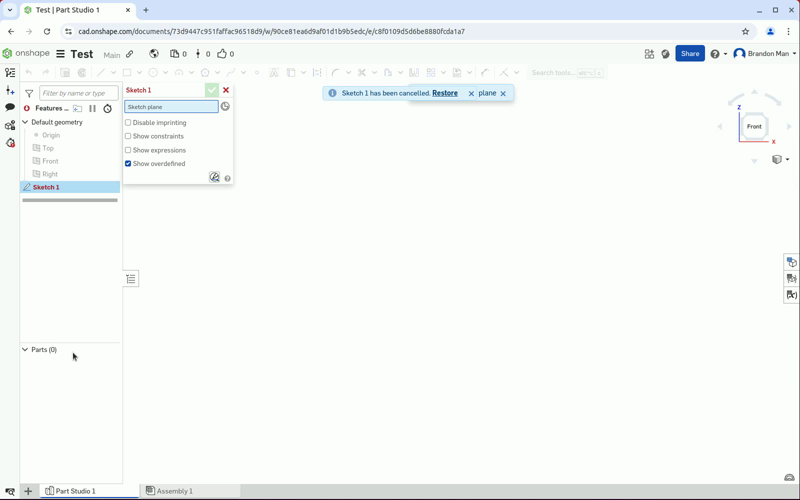
mouse_move(73, 163)
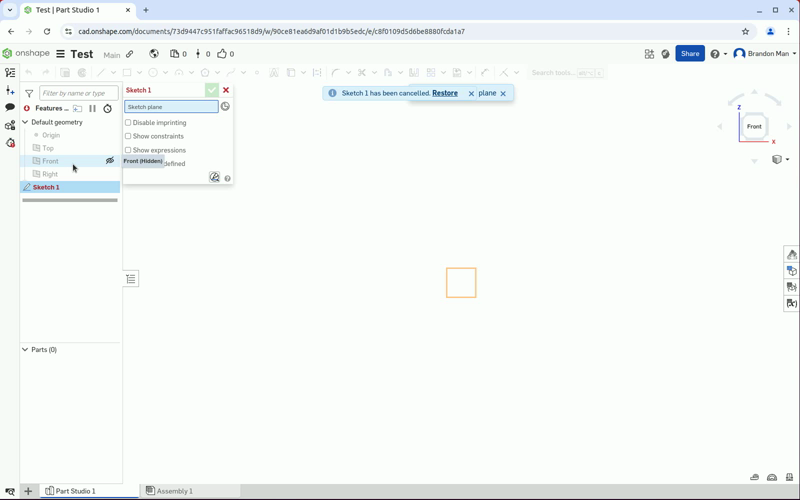
click(73, 163)
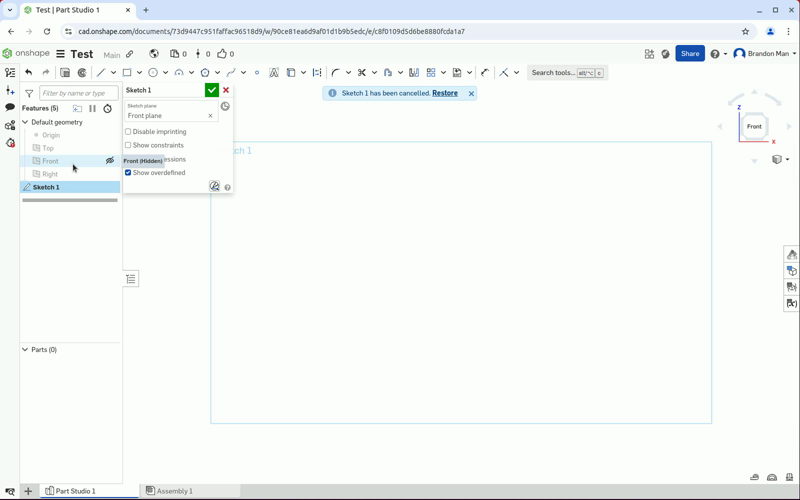
mouse_move(73, 352)
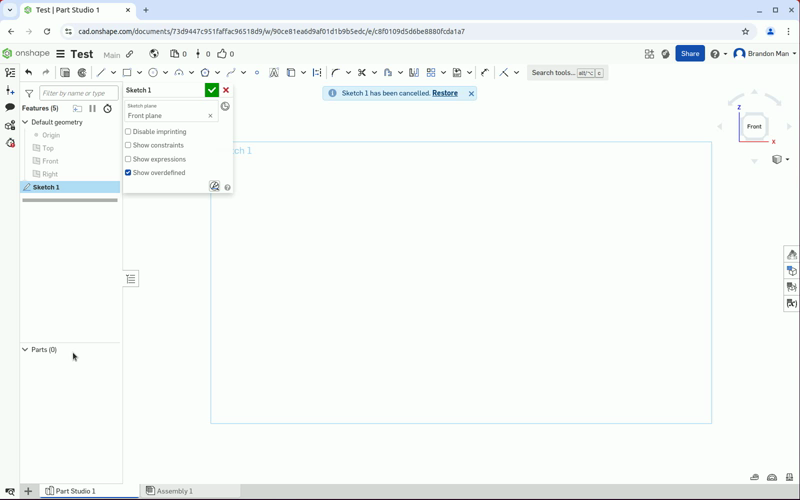
key(y)
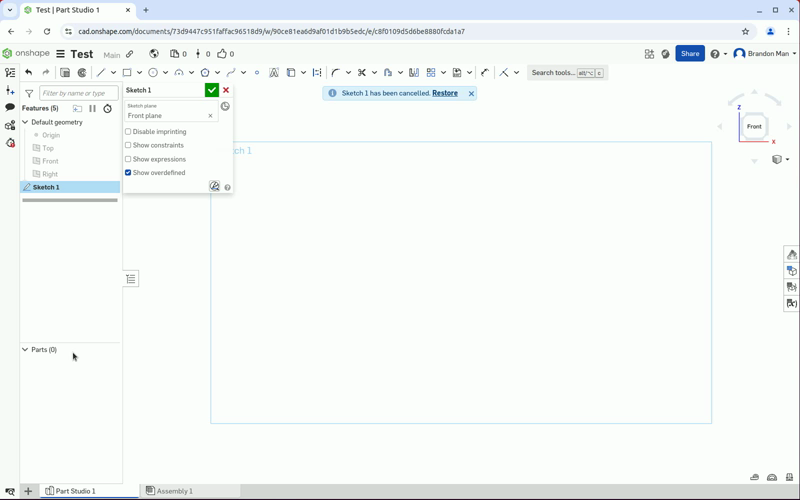
key(l)
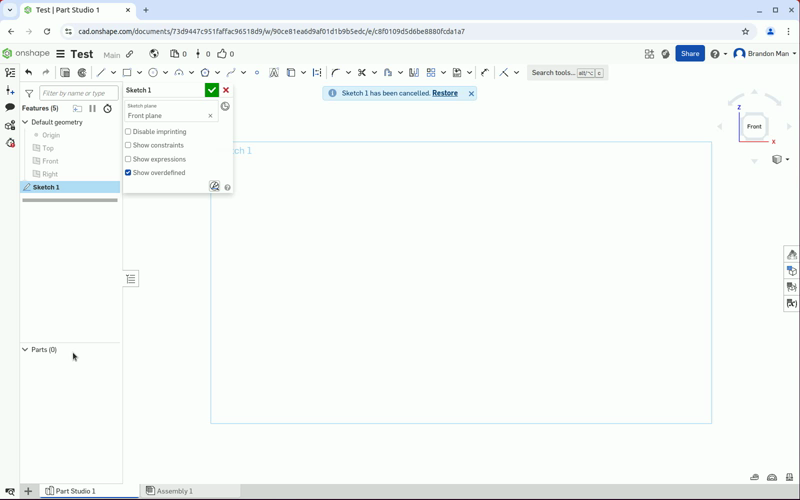
key_down(shift)
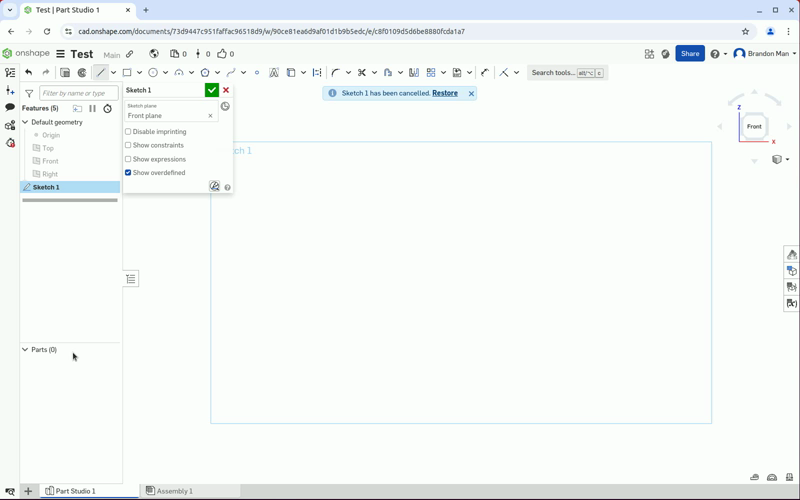
mouse_move(348, 299)
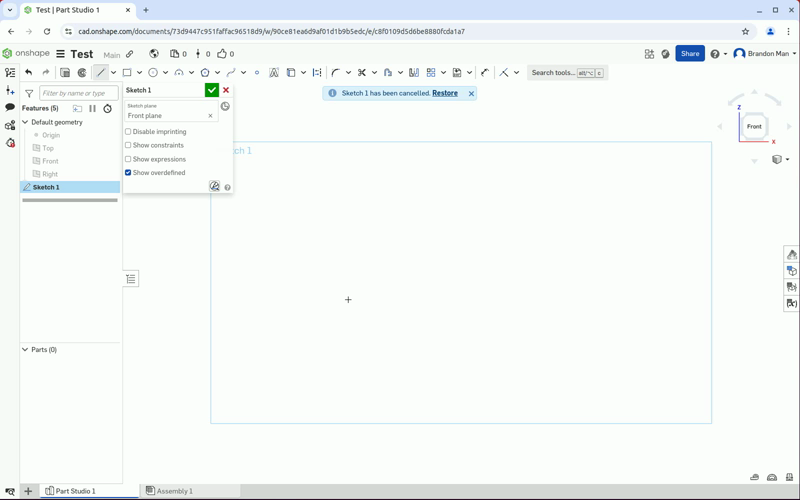
click(348, 299)
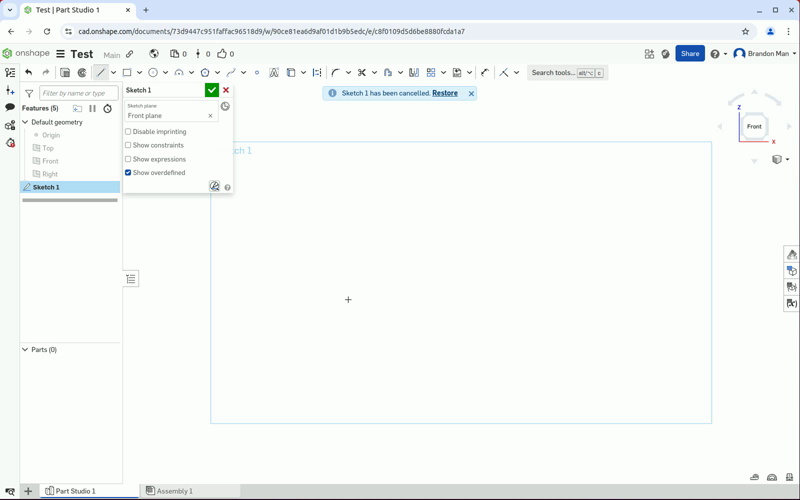
key_up(shift)
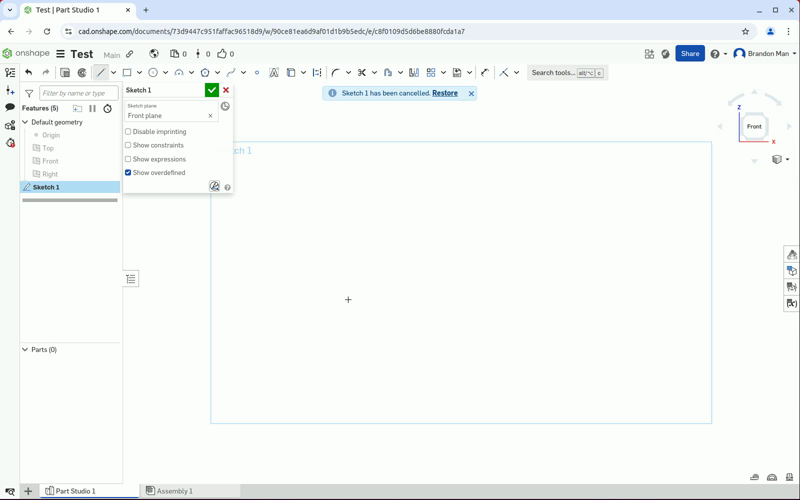
key_down(shift)
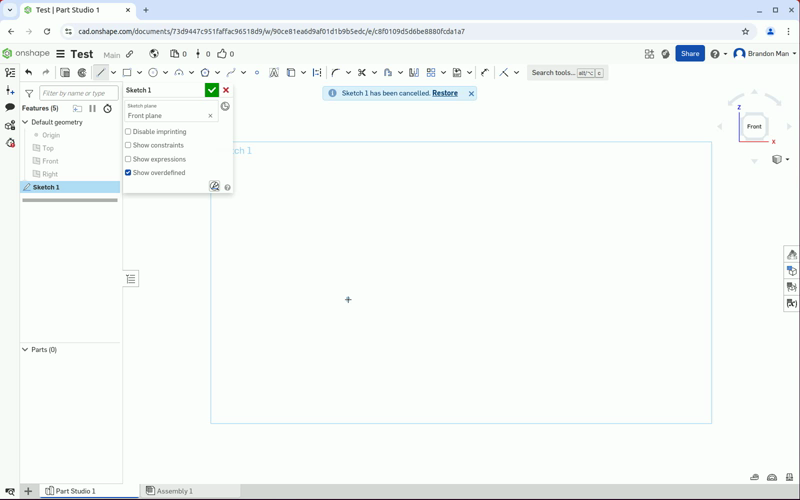
mouse_move(572, 299)
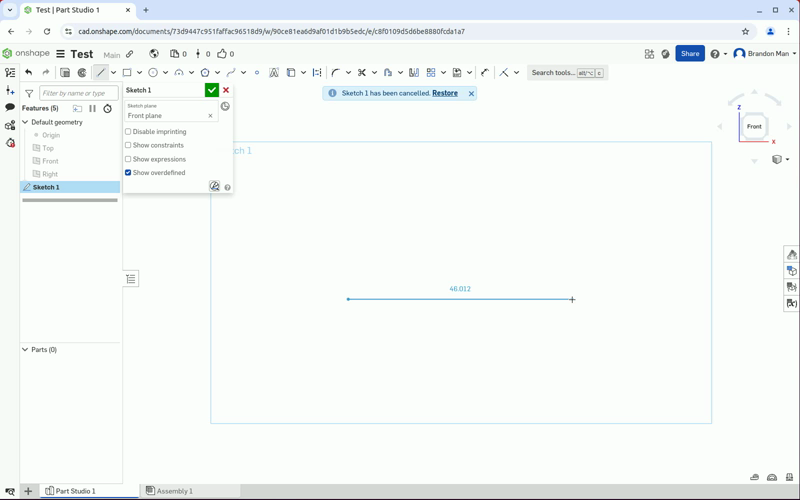
click(572, 299)
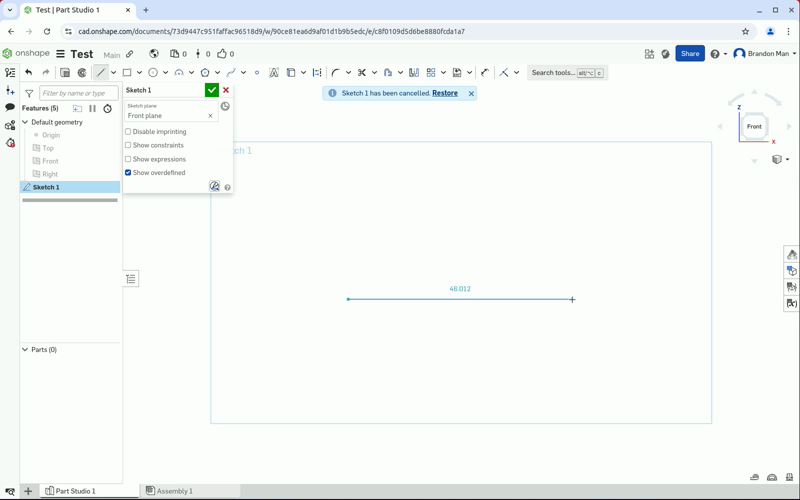
key_up(shift)
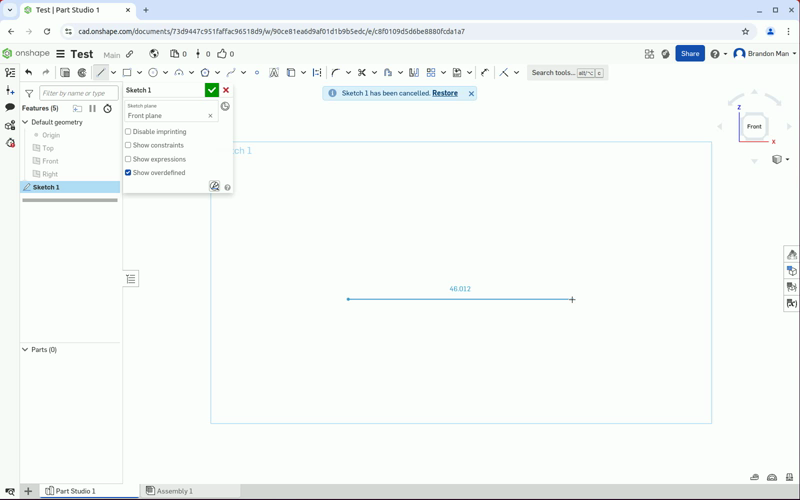
key_down(shift)
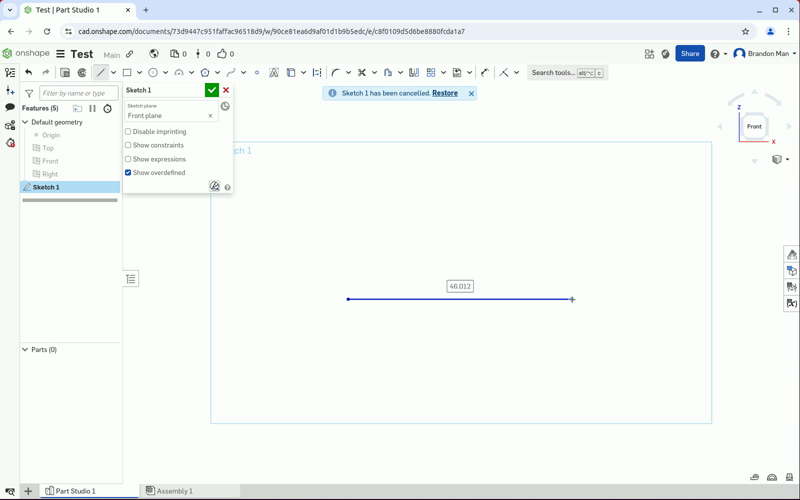
mouse_move(589, 299)
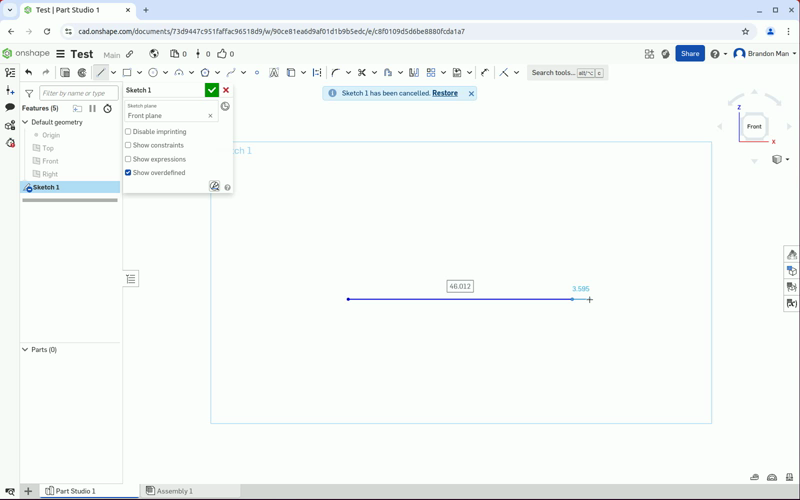
mouse_move(572, 266)
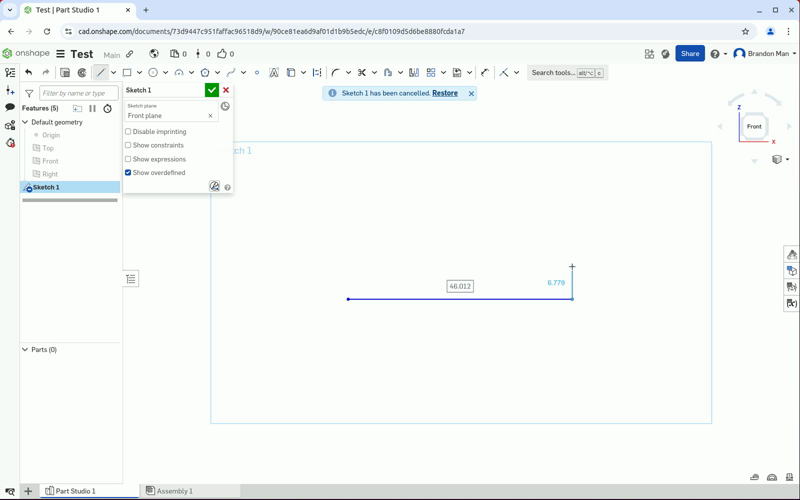
click(572, 266)
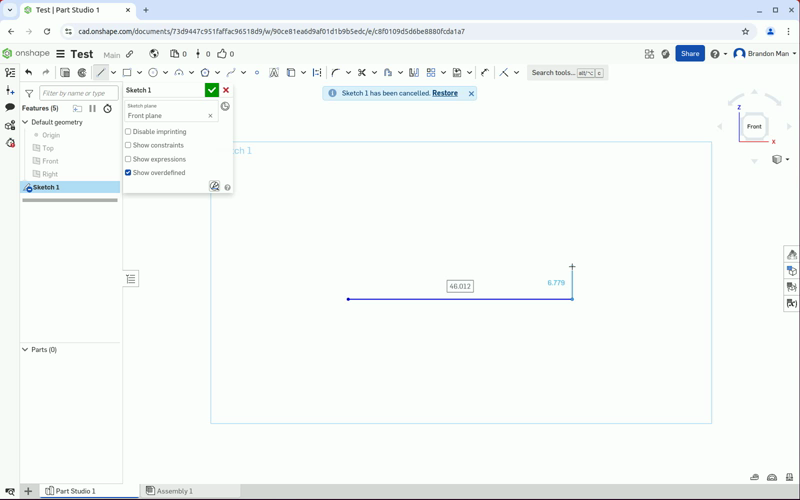
key_up(shift)
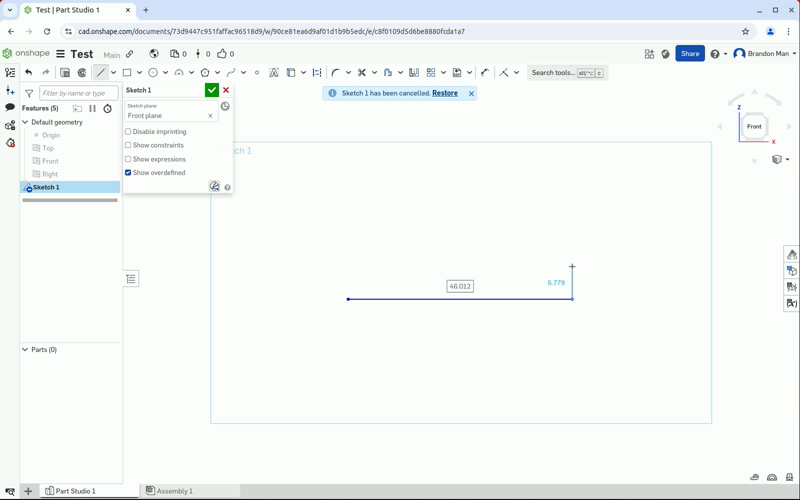
key_down(shift)
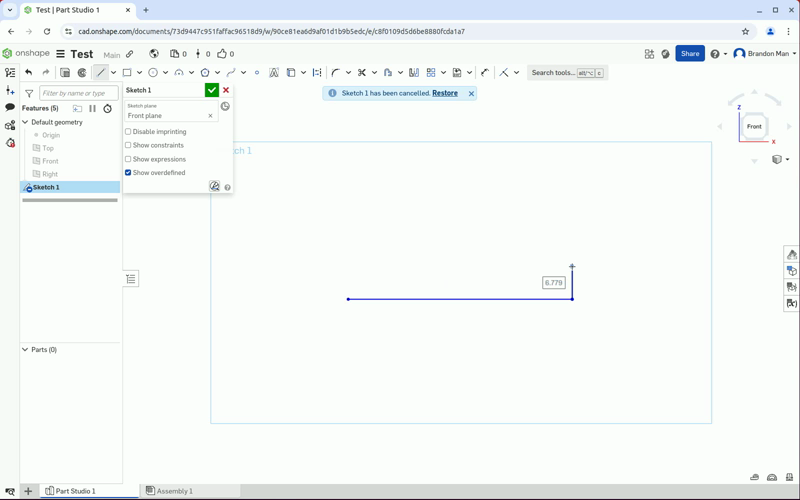
mouse_move(348, 266)
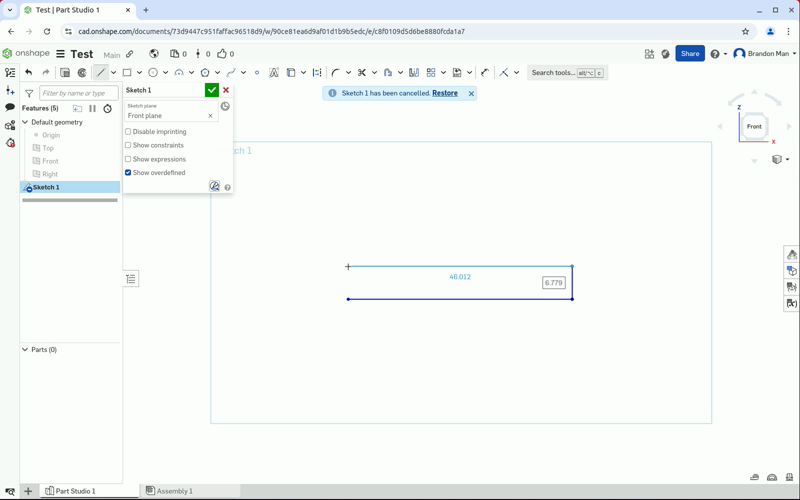
click(348, 266)
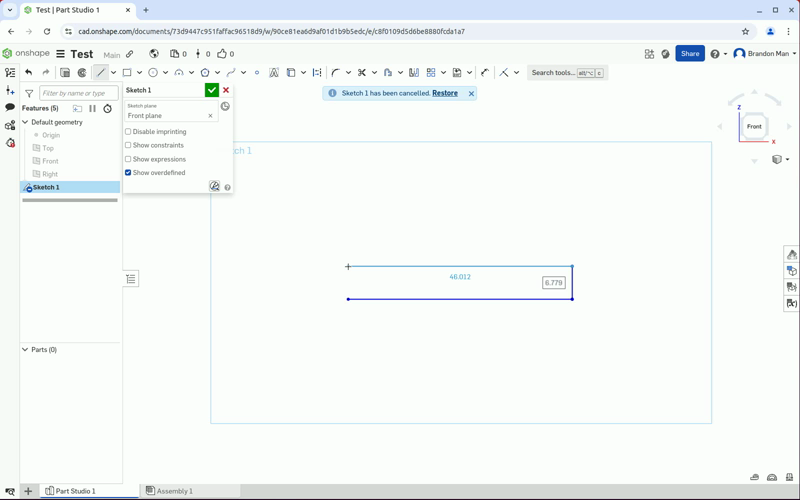
key_up(shift)
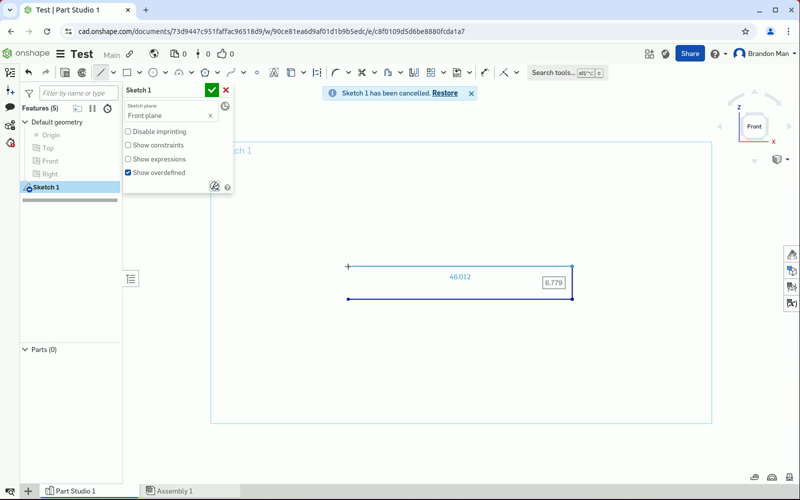
mouse_move(378, 266)
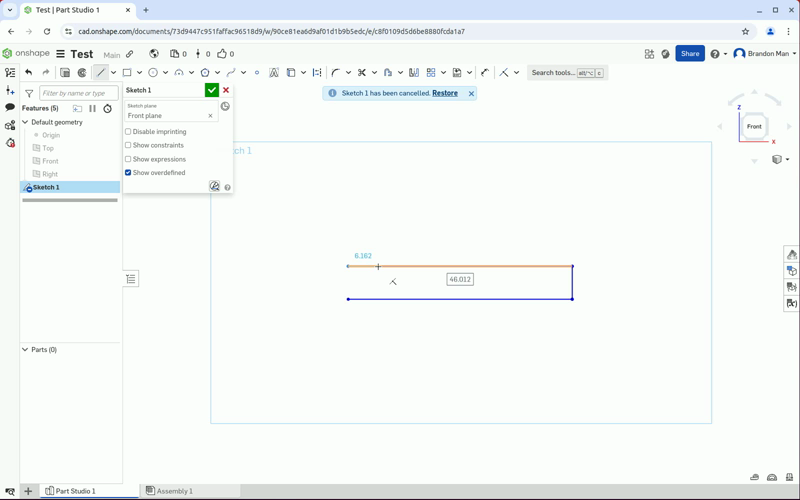
key_down(shift)
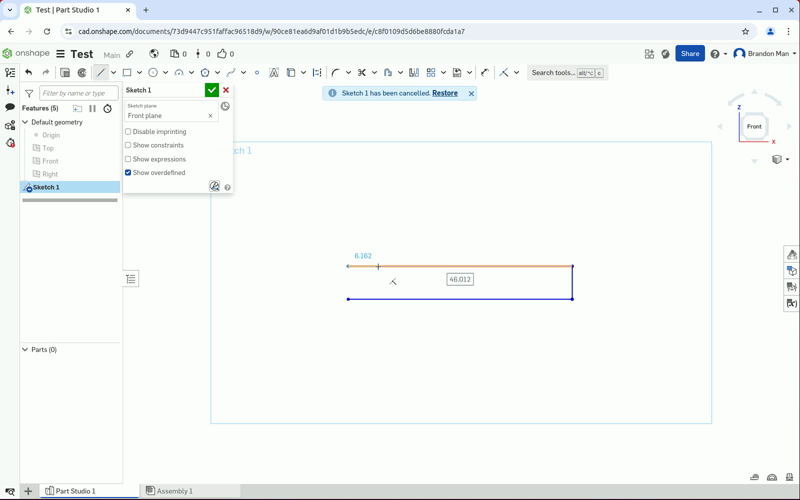
mouse_move(348, 299)
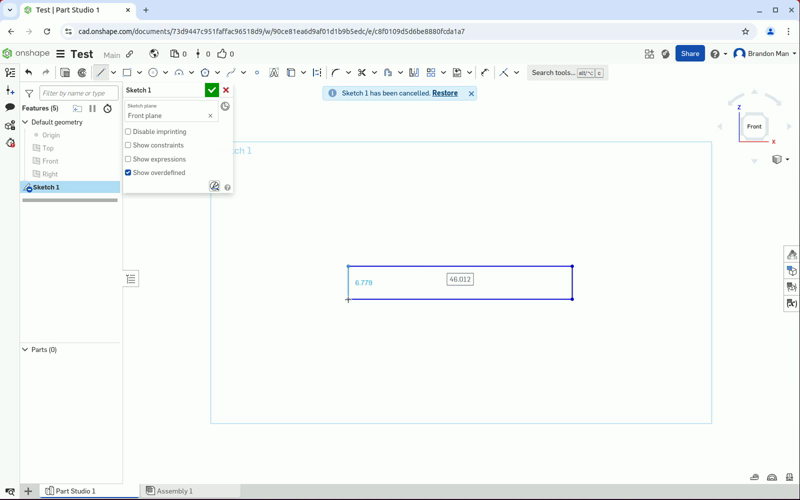
key_up(shift)
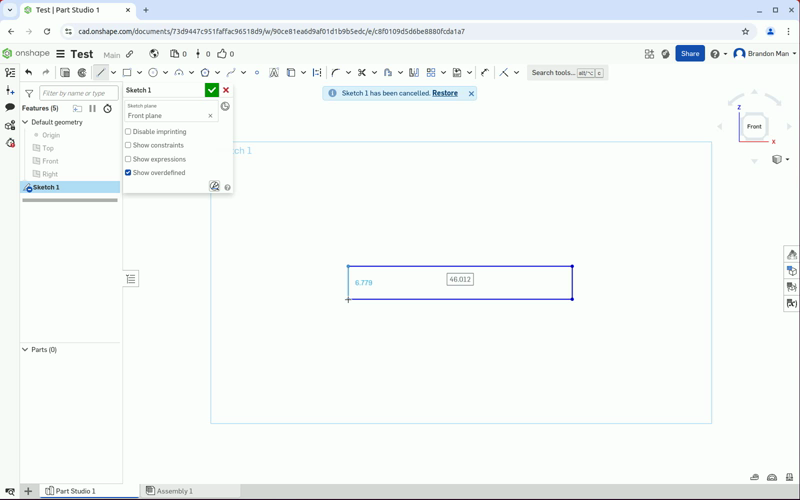
click(348, 299)
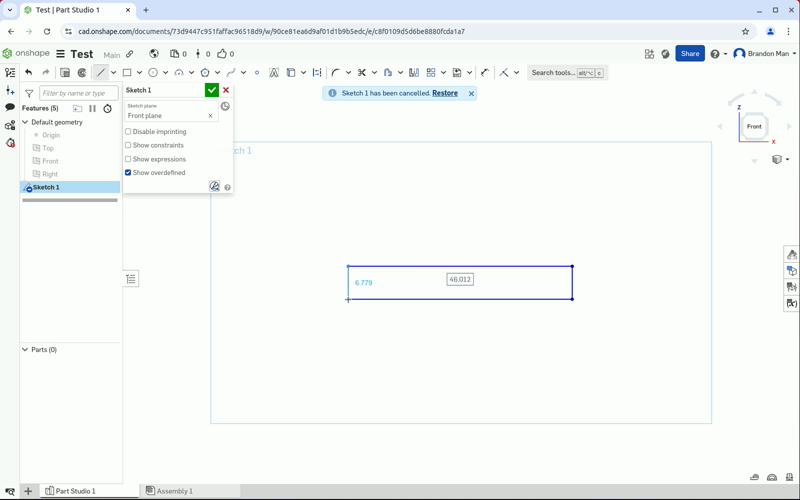
key(esc)
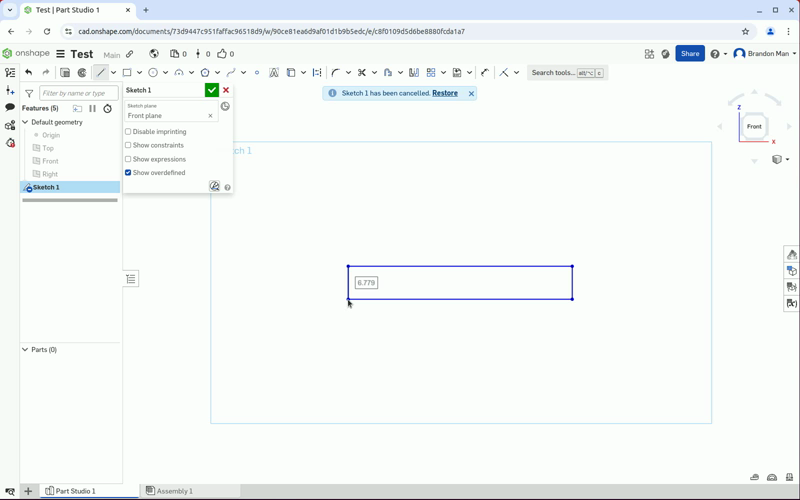
mouse_move(423, 285)
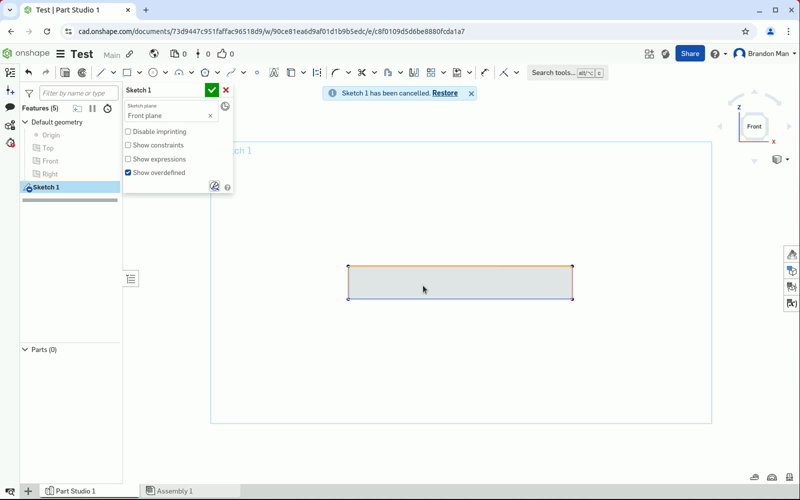
click(423, 285)
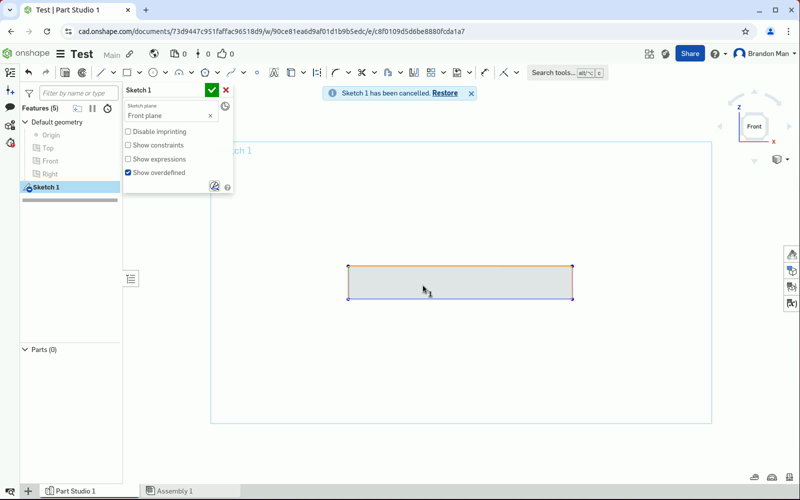
mouse_move(73, 352)
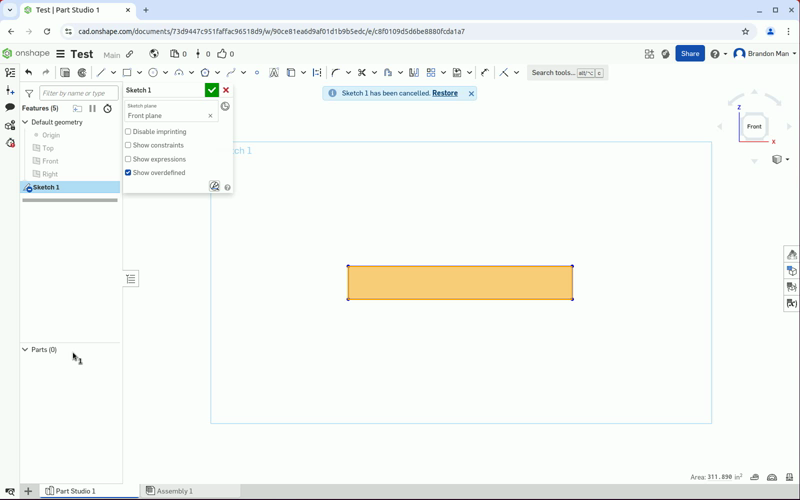
key(shift+y)
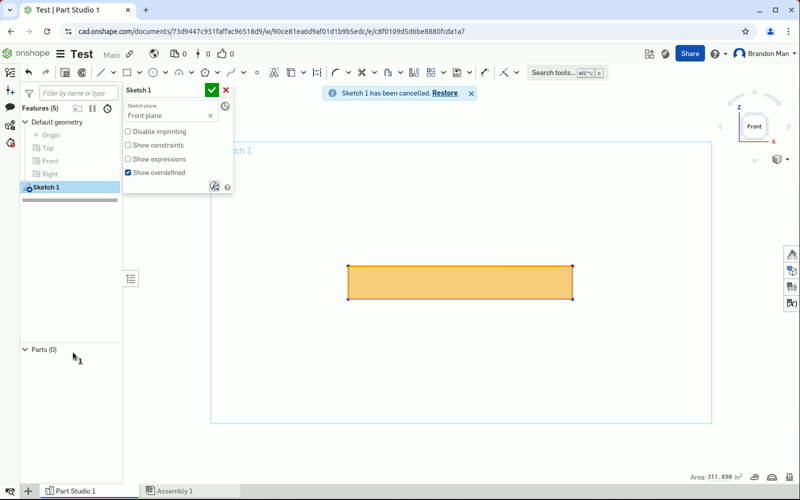
key(shift+e)
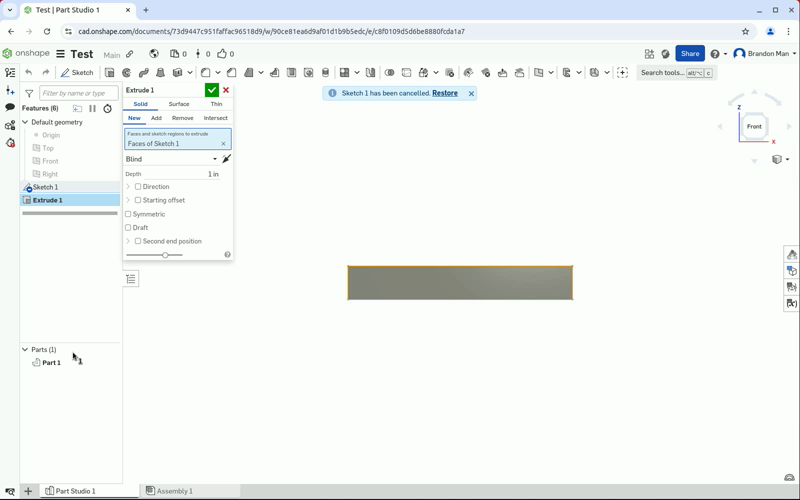
mouse_move(143, 106)
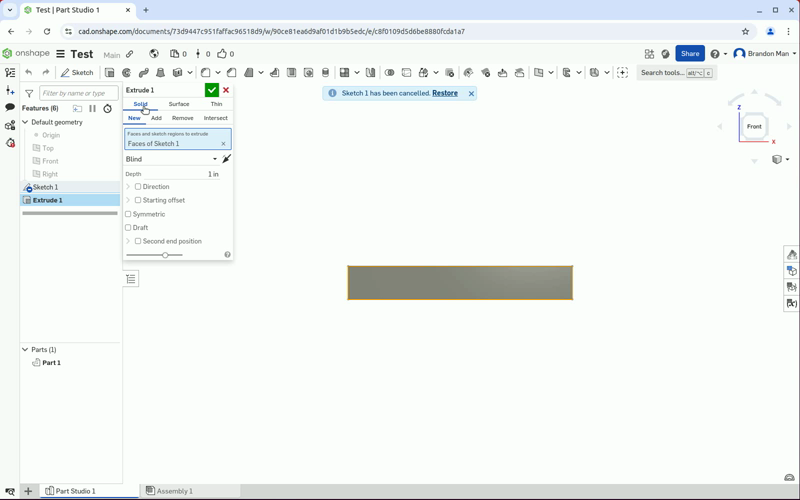
click(143, 106)
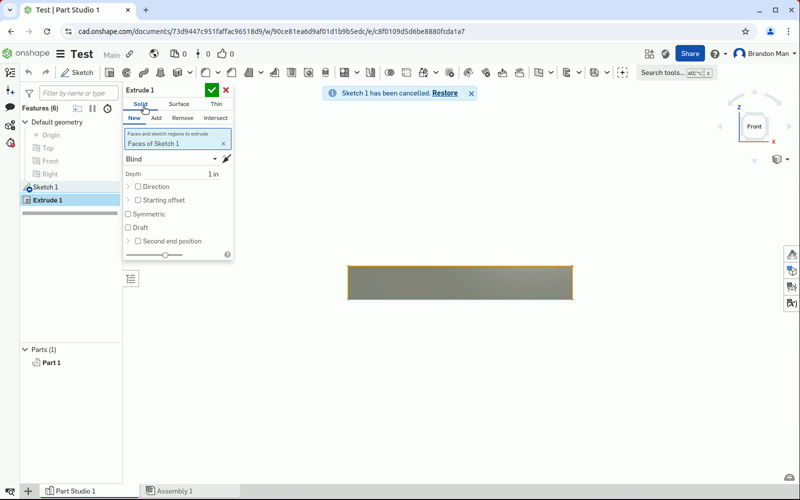
mouse_move(137, 120)
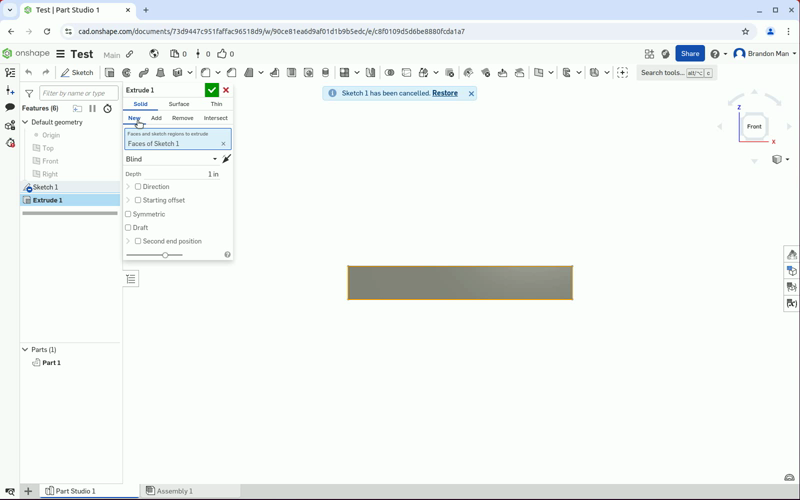
click(137, 120)
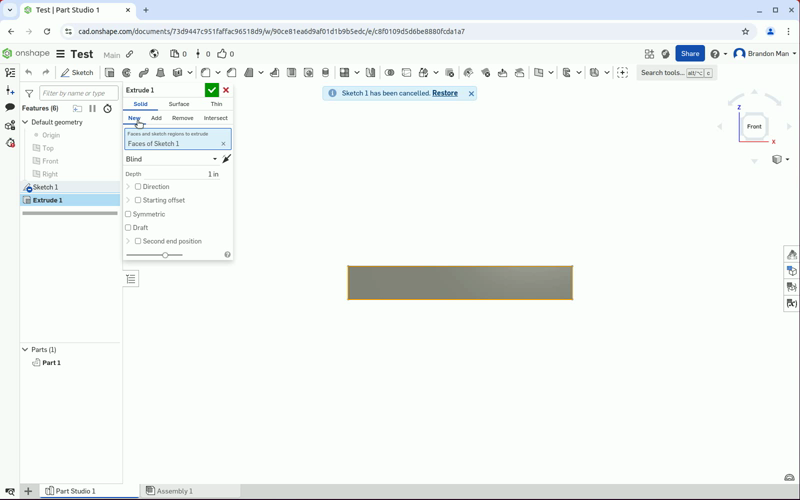
key(tab, 4)
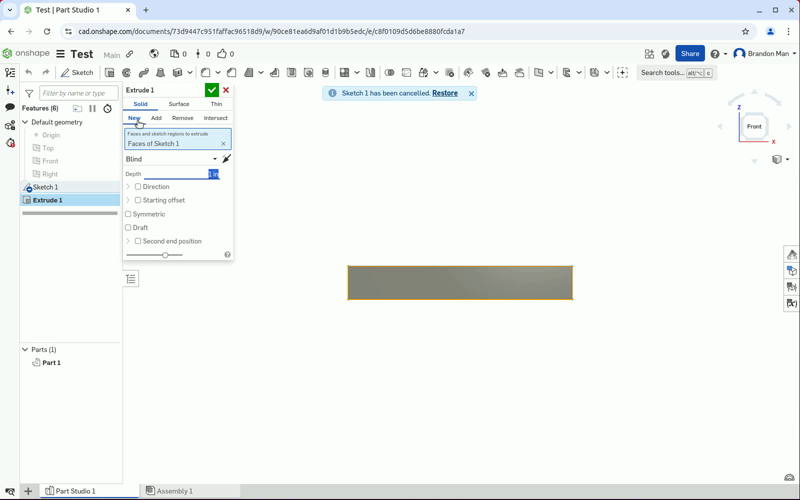
text(3.37)
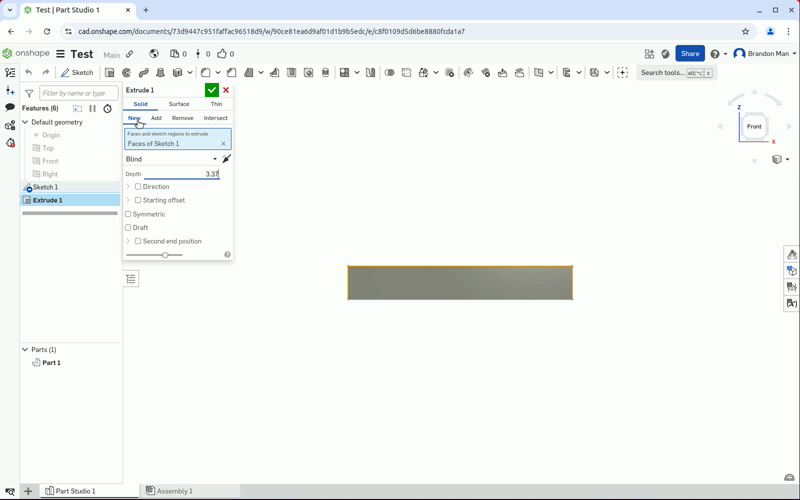
key(enter)
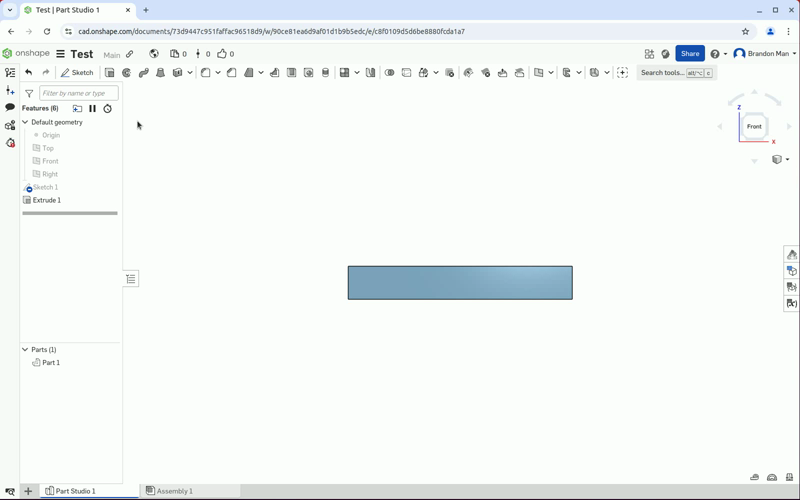
key(shift+h)
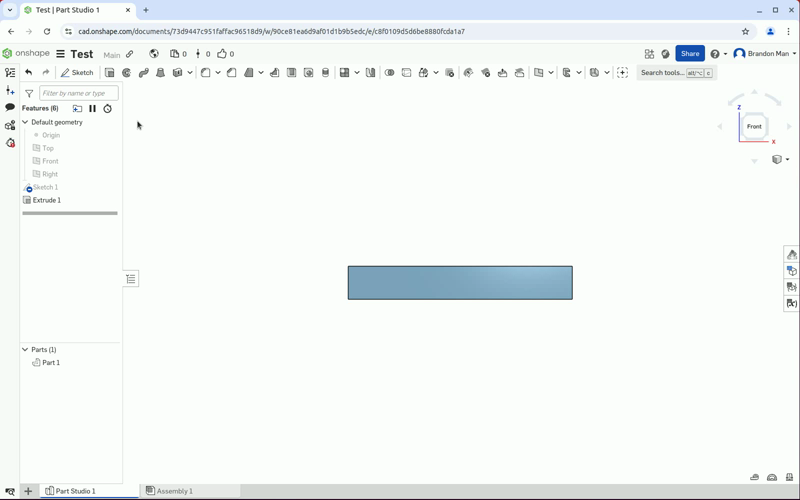
key(shift+h)
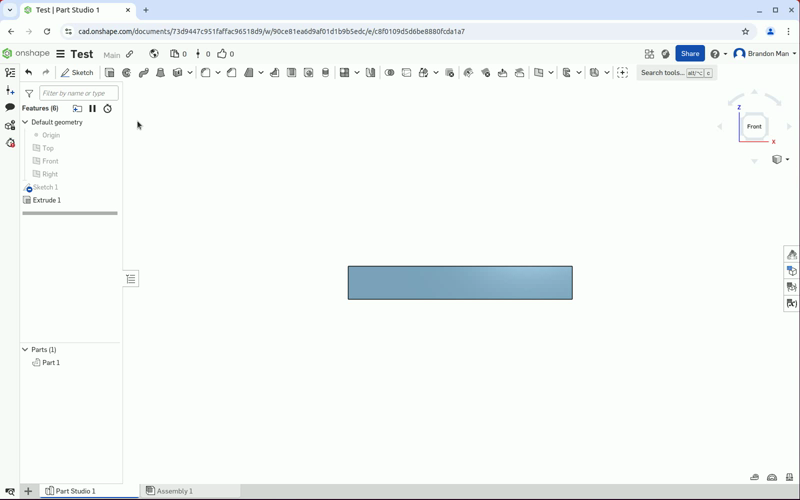
mouse_move(73, 189)
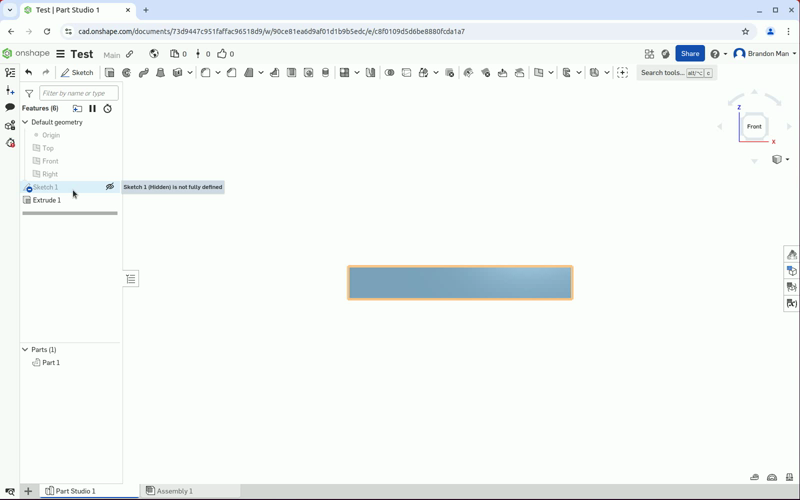
click(73, 189)
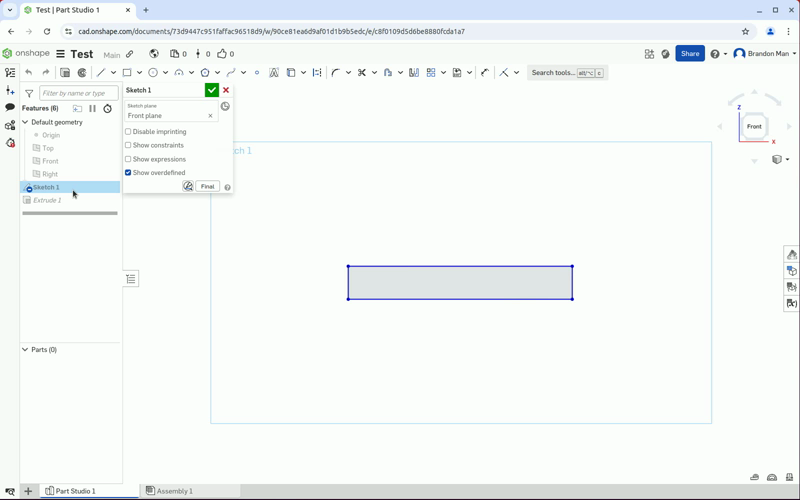
mouse_move(229, 92)
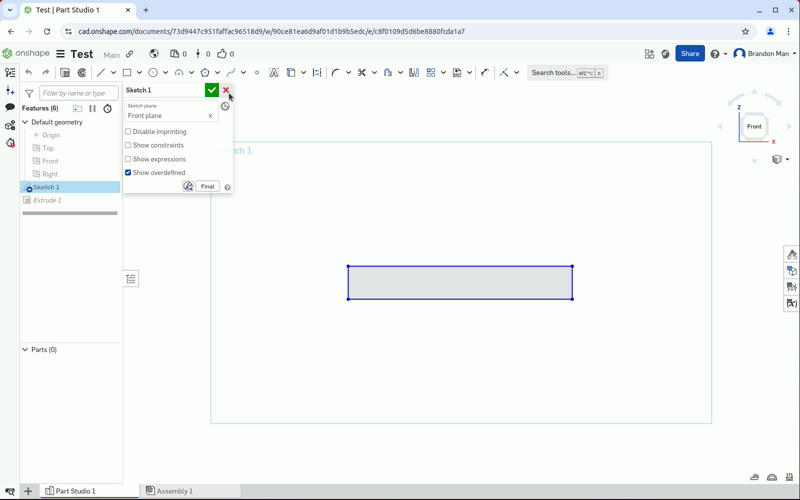
click(229, 92)
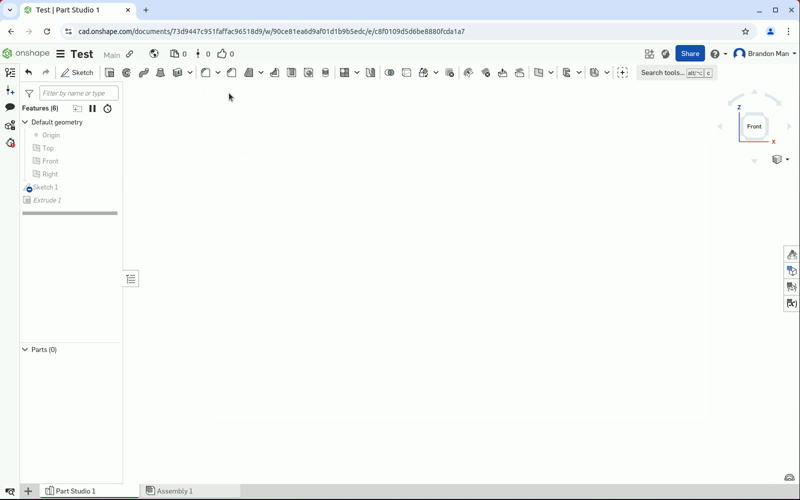
mouse_move(73, 352)
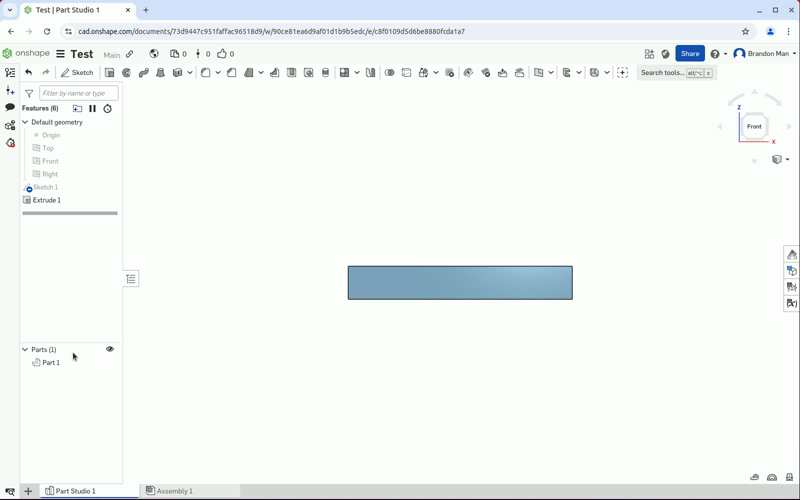
key(y)
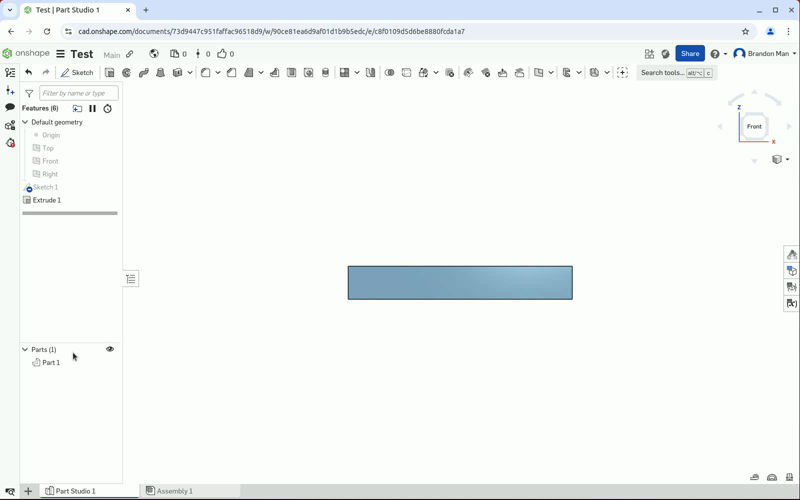
key(shift+p)
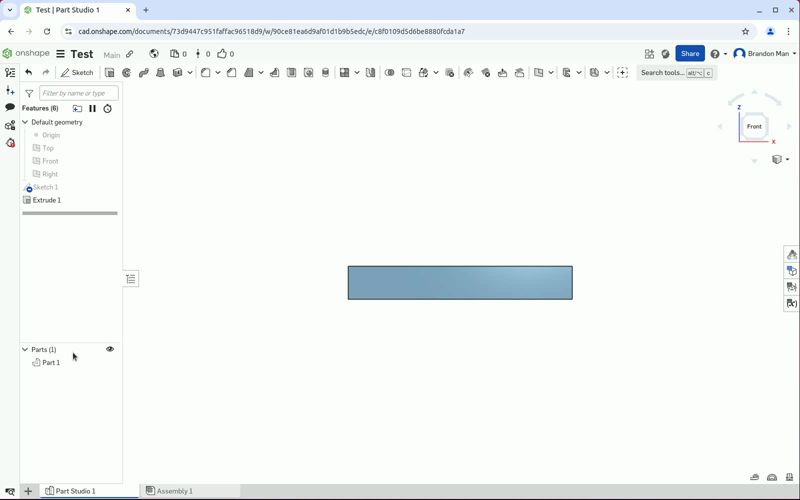
key(space)
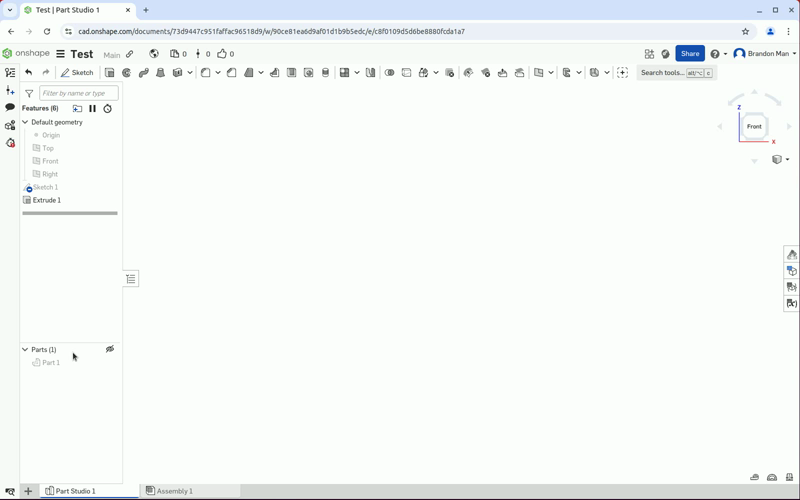
key_down(shift)
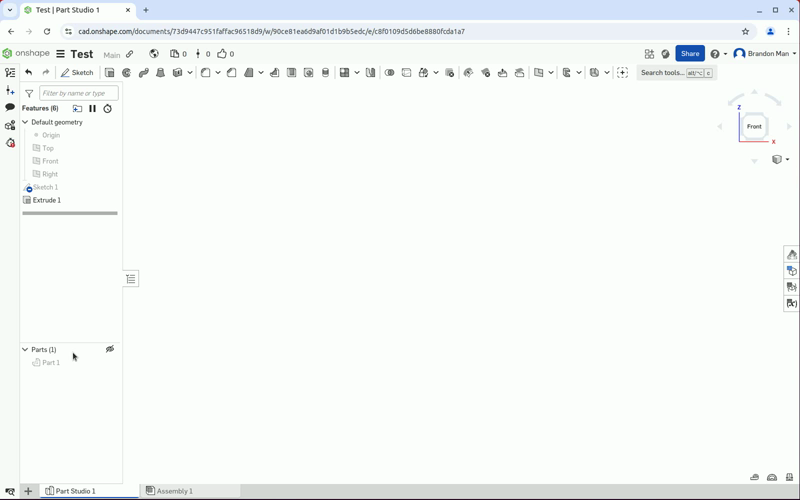
key(left)
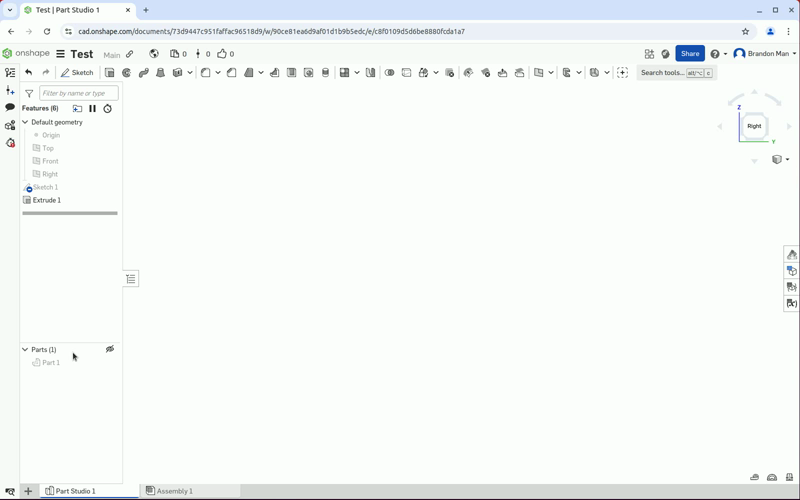
key_up(shift)
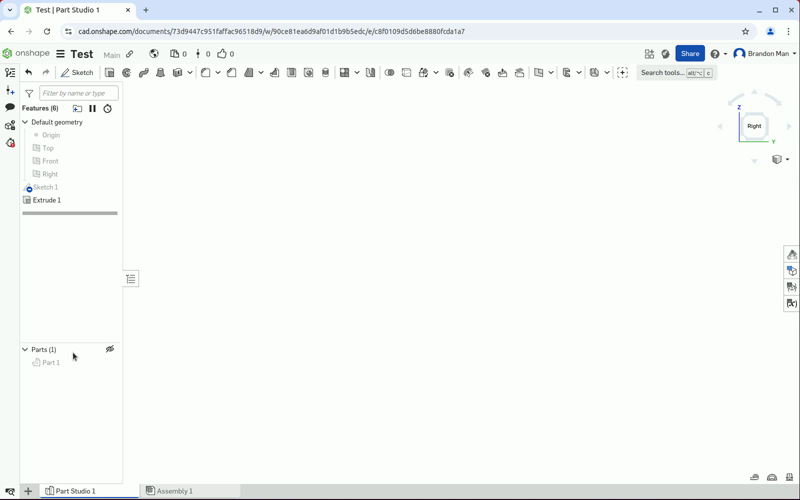
mouse_move(73, 352)
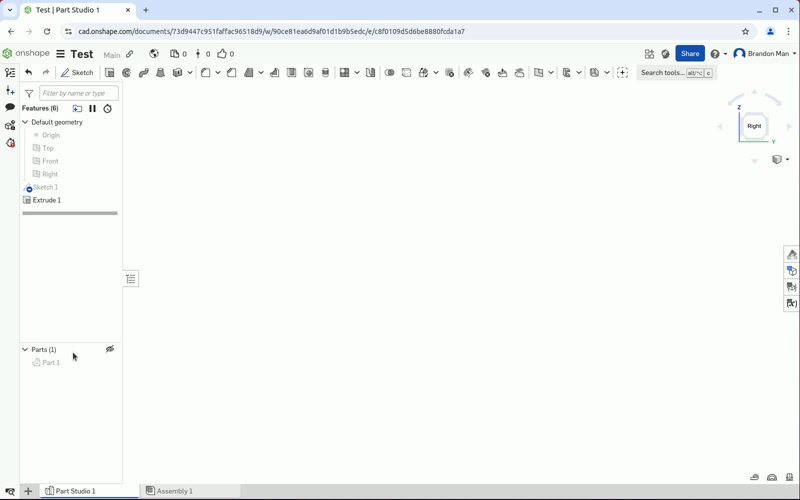
key(shift+y)
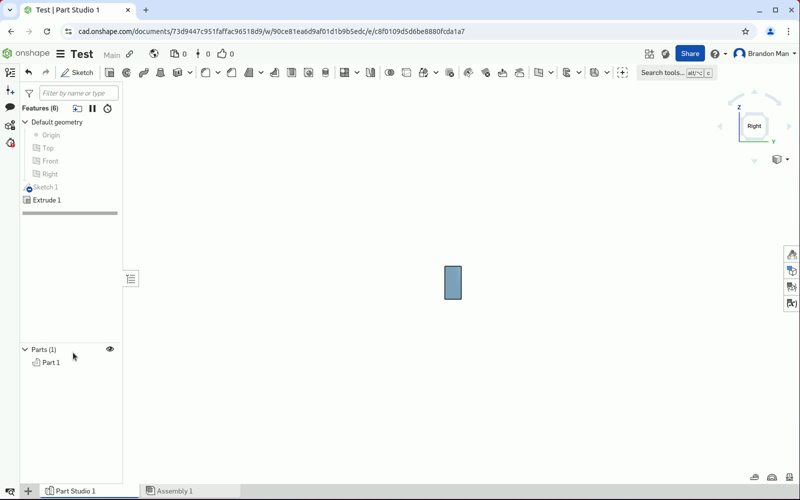
mouse_move(541, 75)
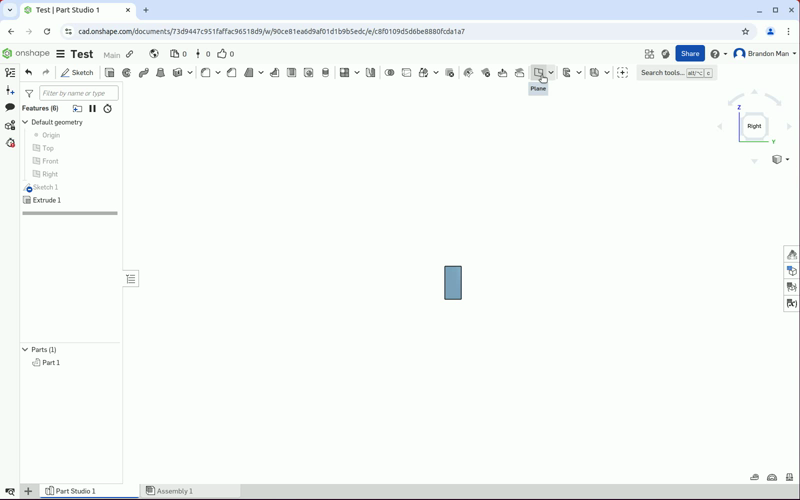
click(541, 75)
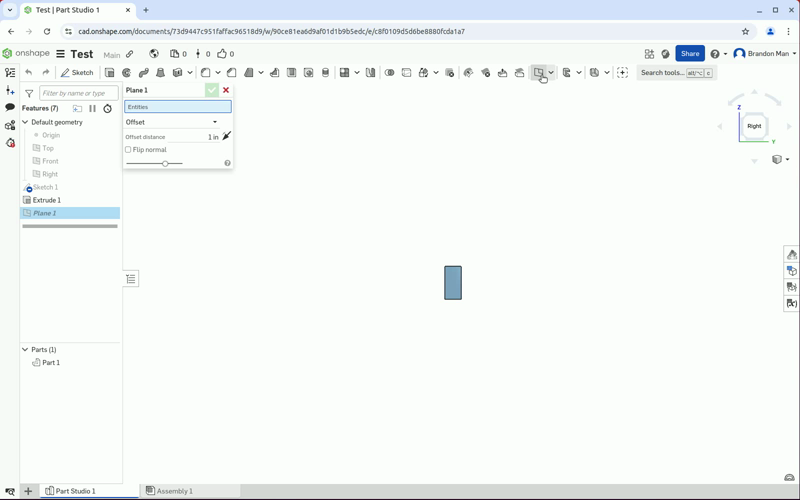
mouse_move(73, 176)
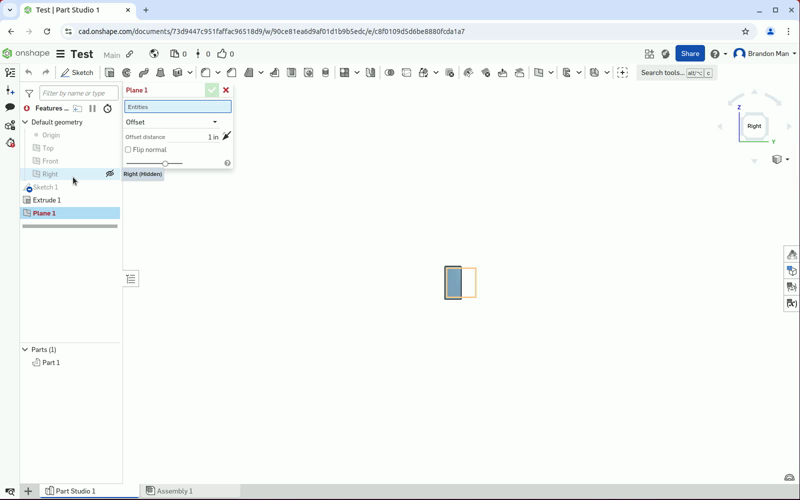
click(73, 176)
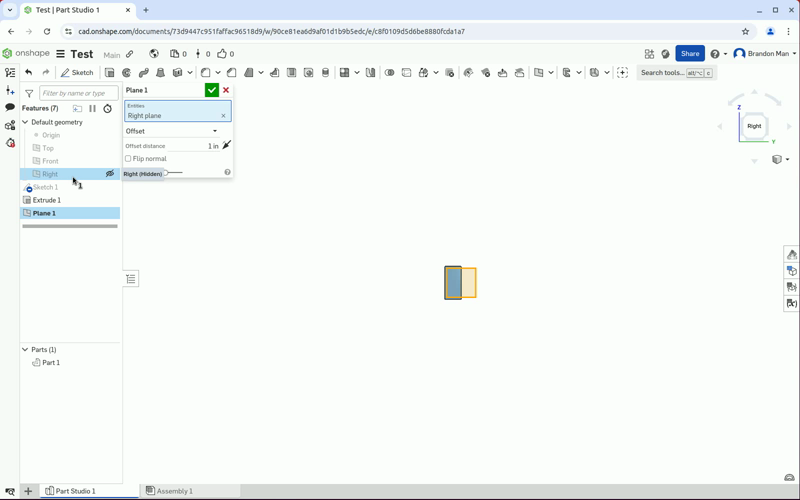
key(tab, 2)
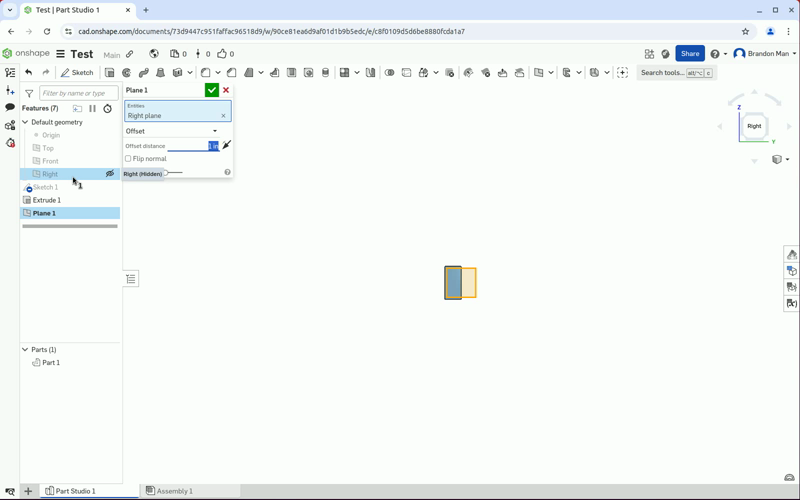
text(23.108)
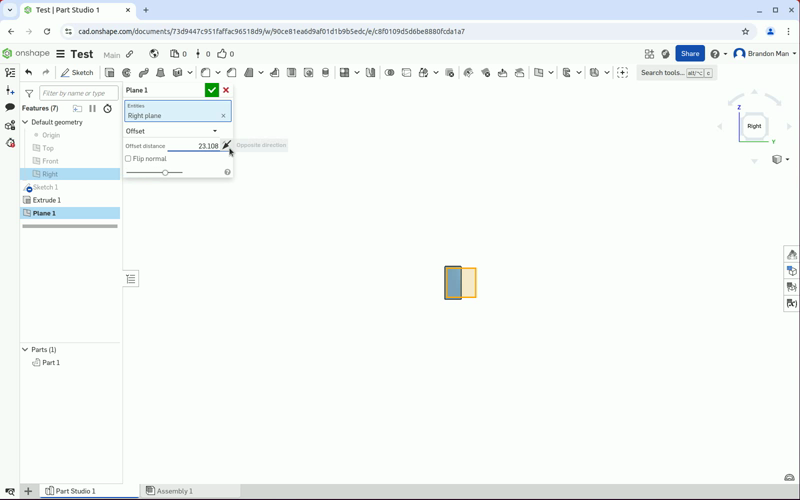
mouse_move(229, 147)
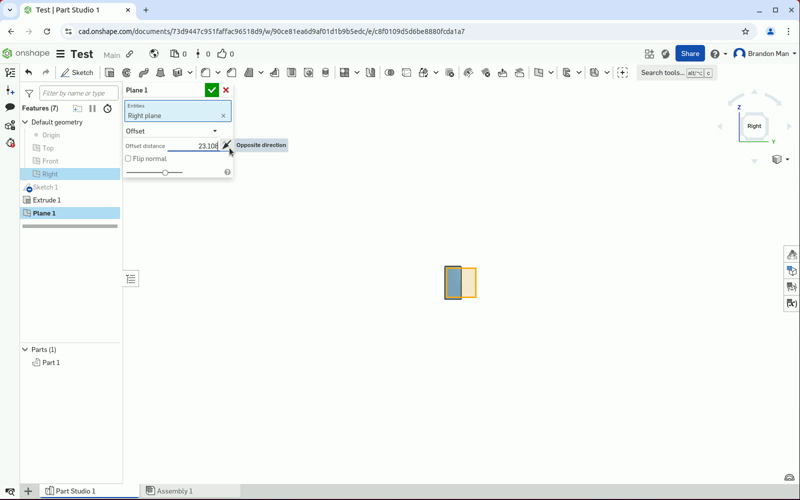
click(229, 147)
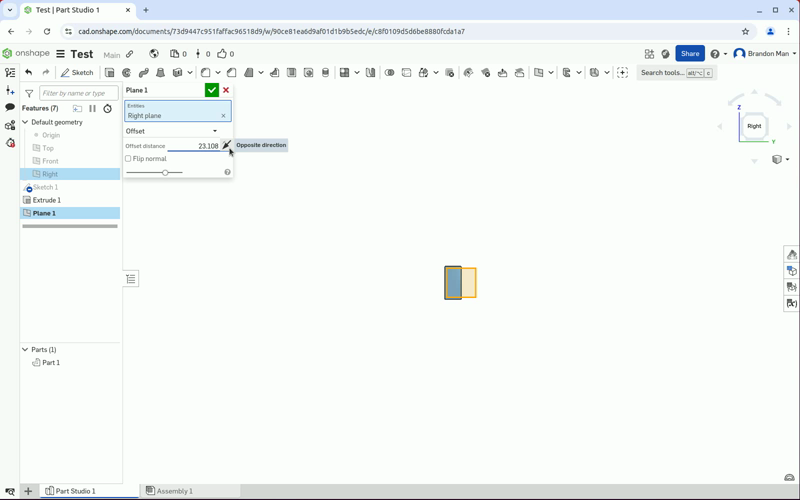
key(enter, 2)
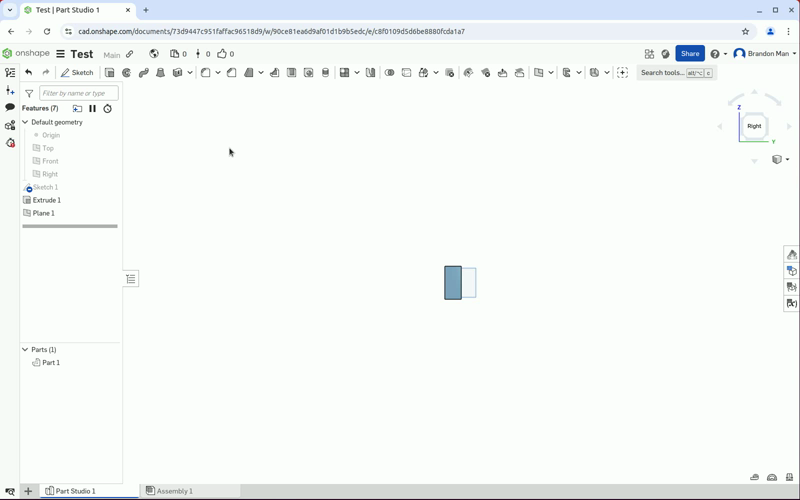
key(shift+s)
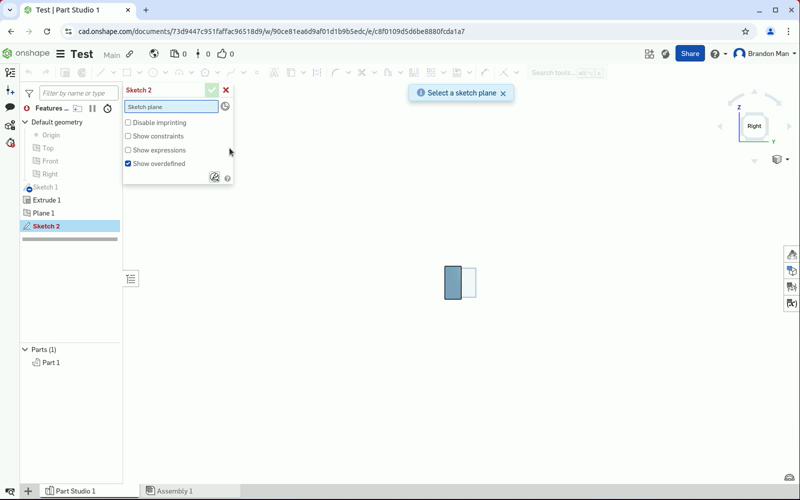
mouse_move(73, 215)
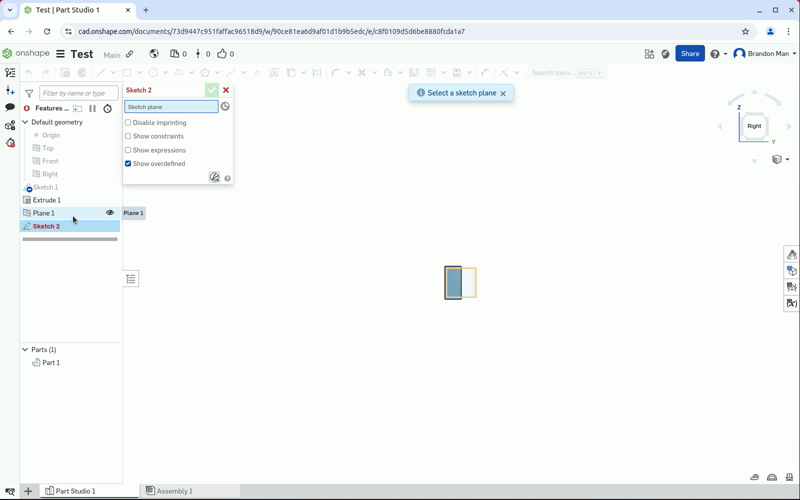
click(73, 215)
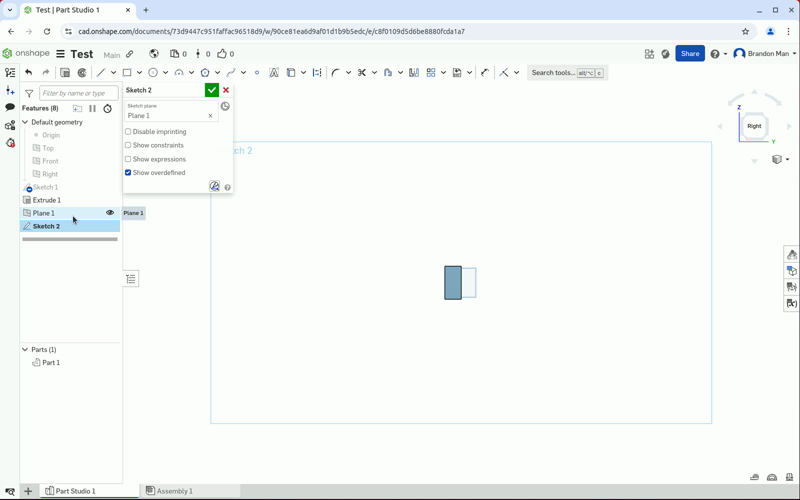
mouse_move(73, 352)
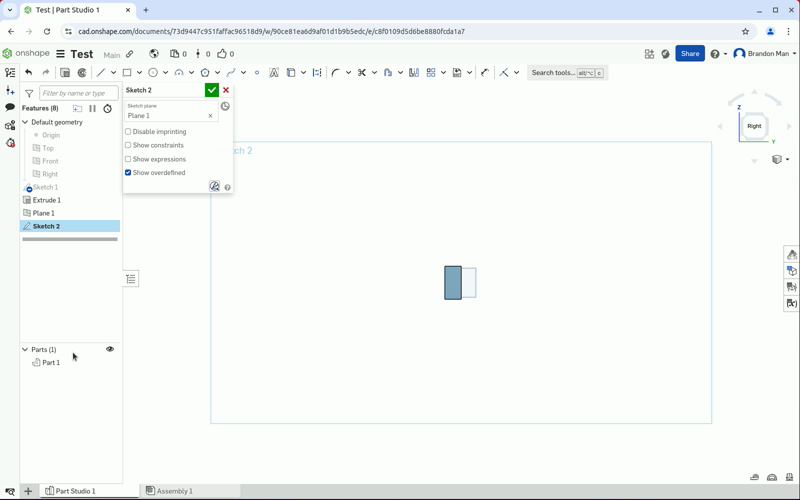
key(y)
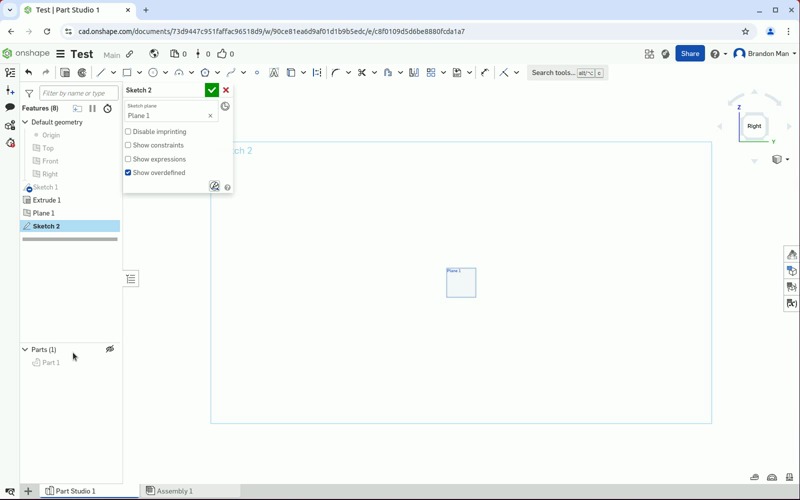
key(c)
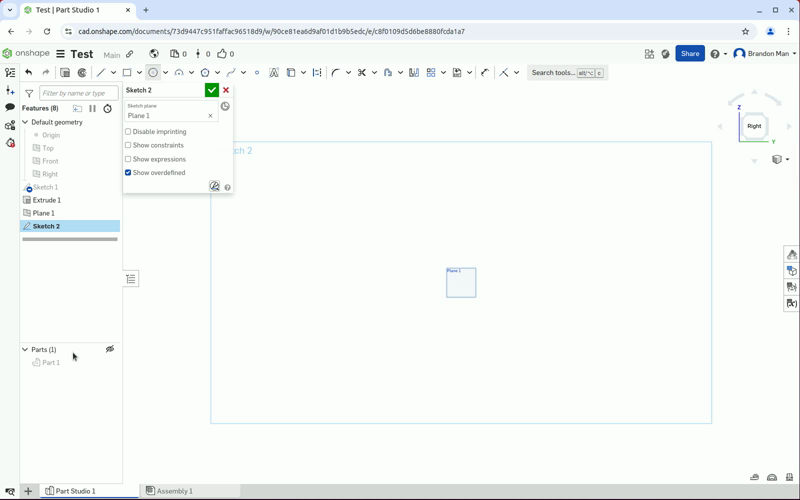
key_down(shift)
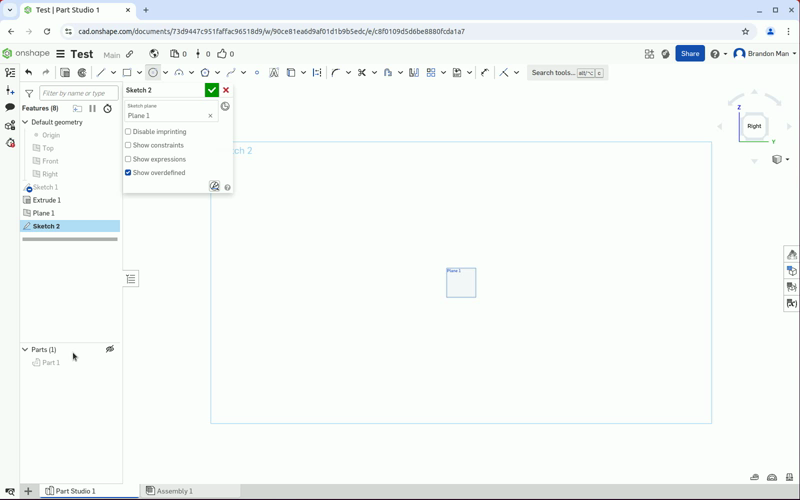
mouse_move(453, 274)
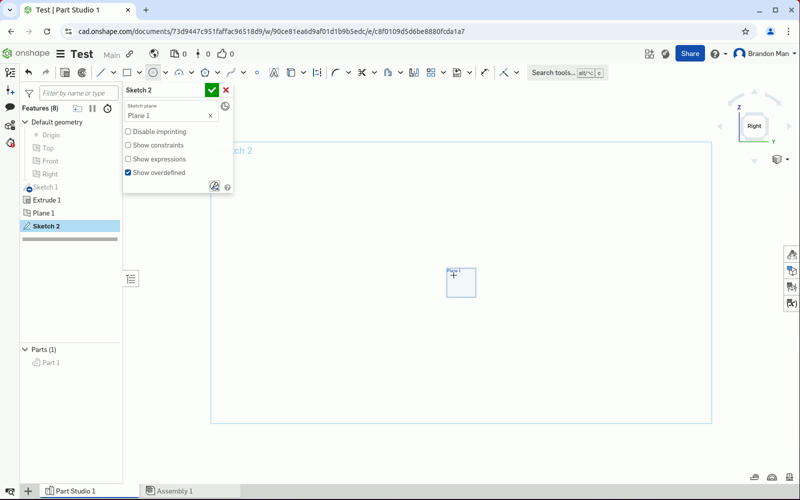
click(453, 274)
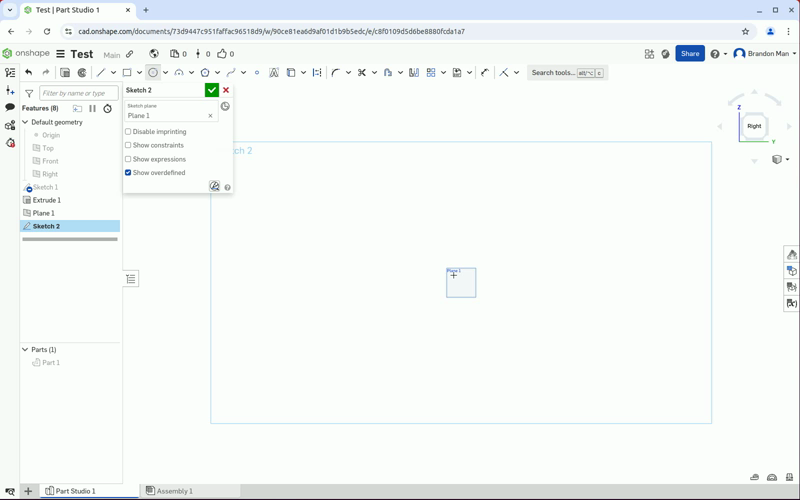
key_up(shift)
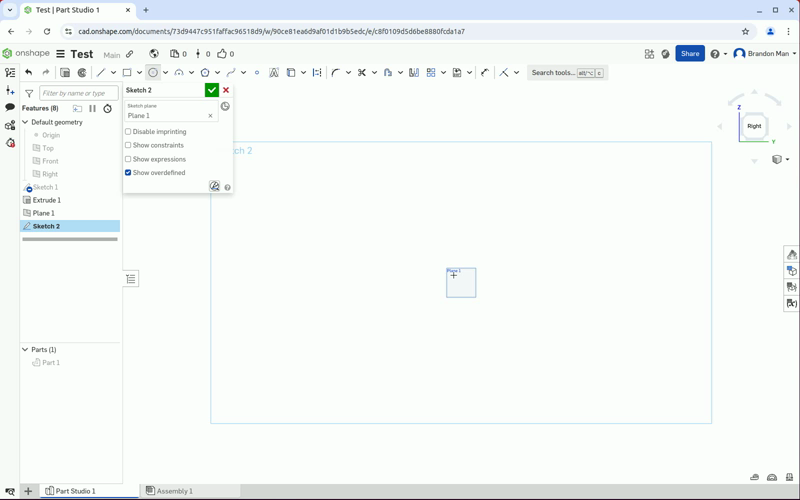
mouse_move(456, 274)
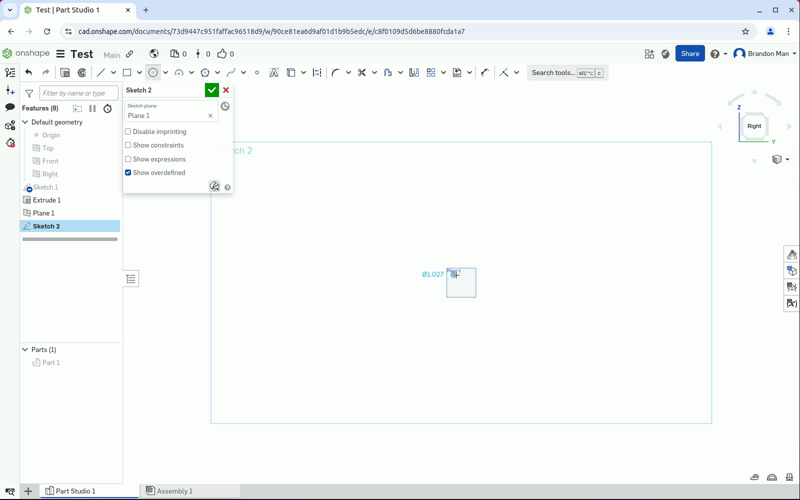
scroll(6)
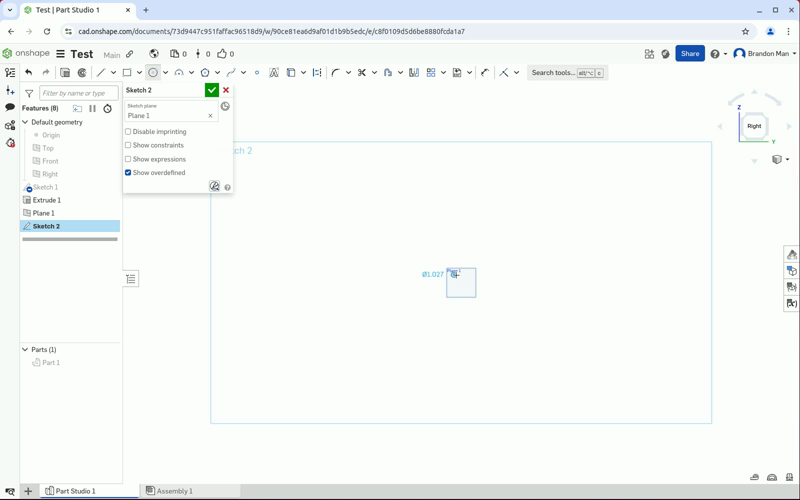
scroll(6)
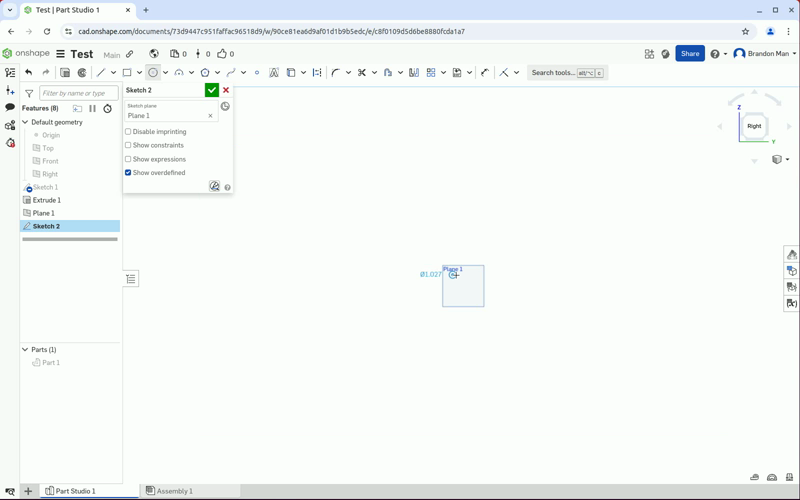
scroll(6)
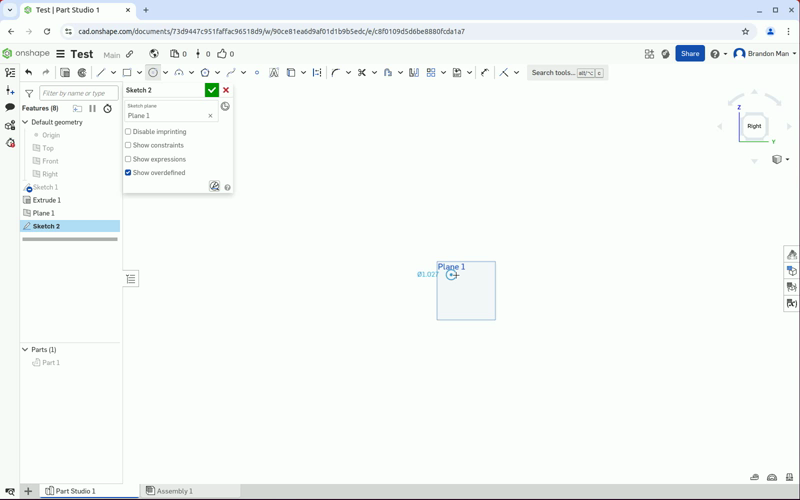
scroll(6)
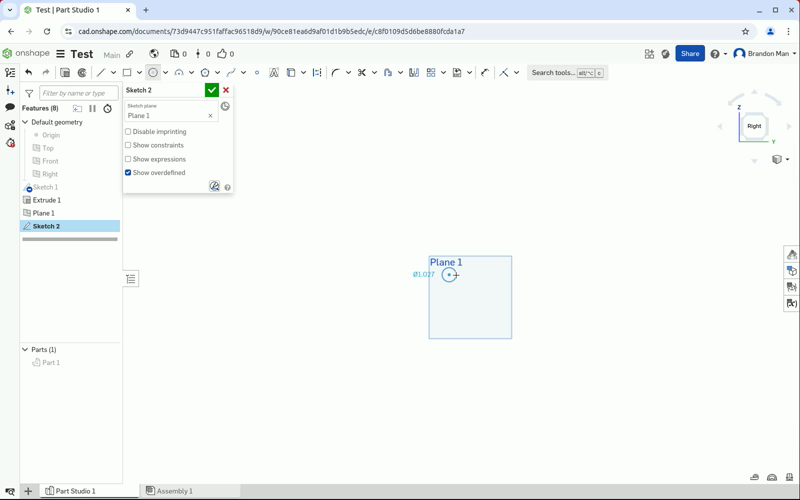
scroll(6)
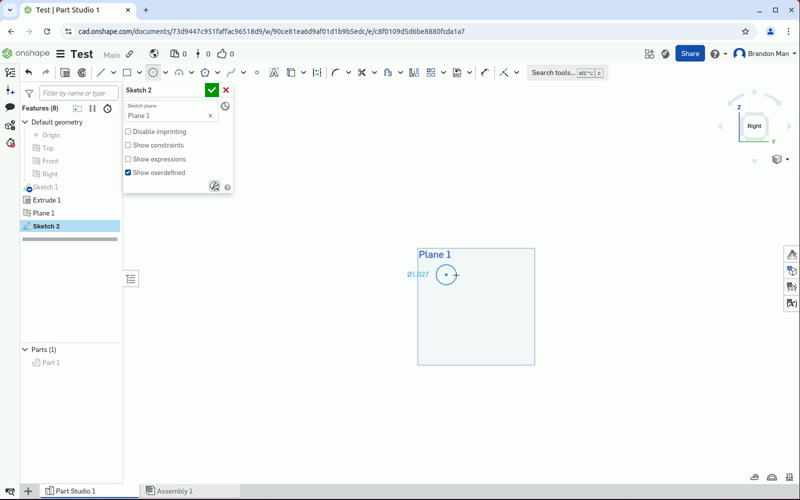
scroll(6)
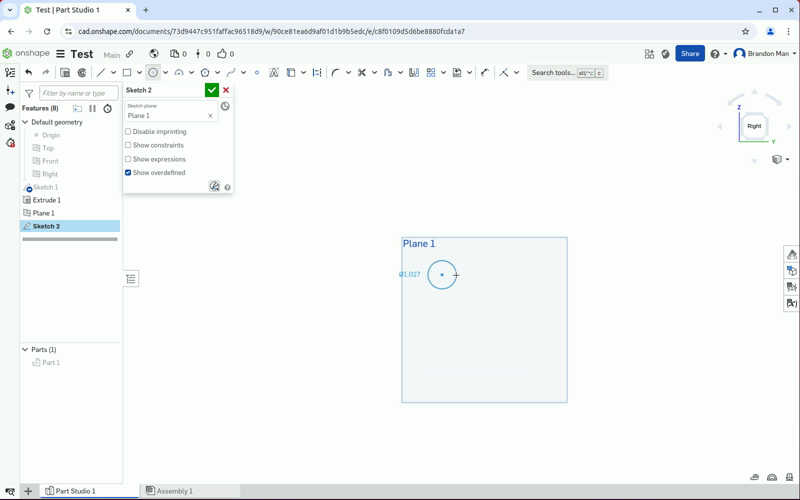
scroll(6)
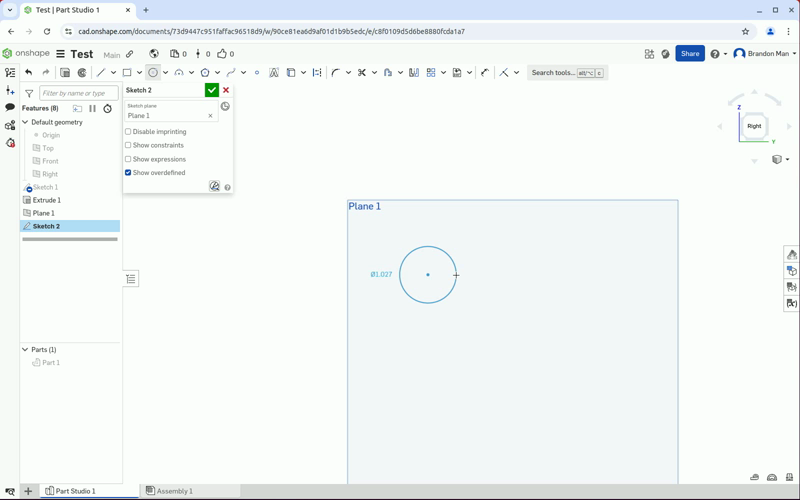
click(456, 274)
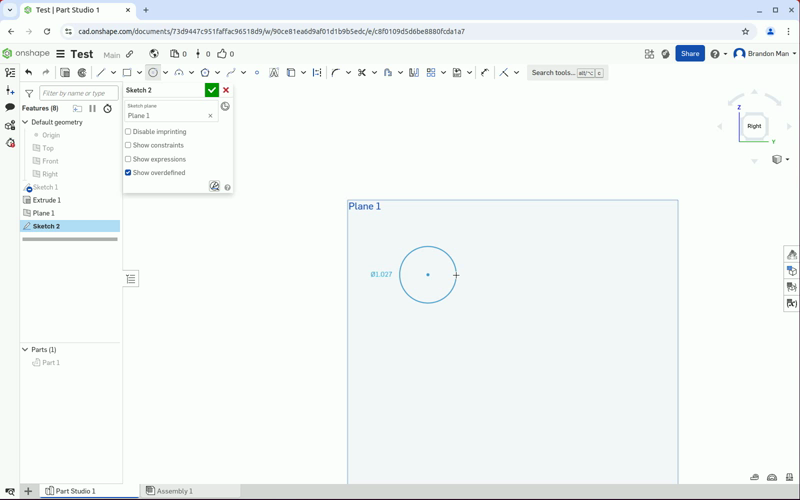
scroll(-6)
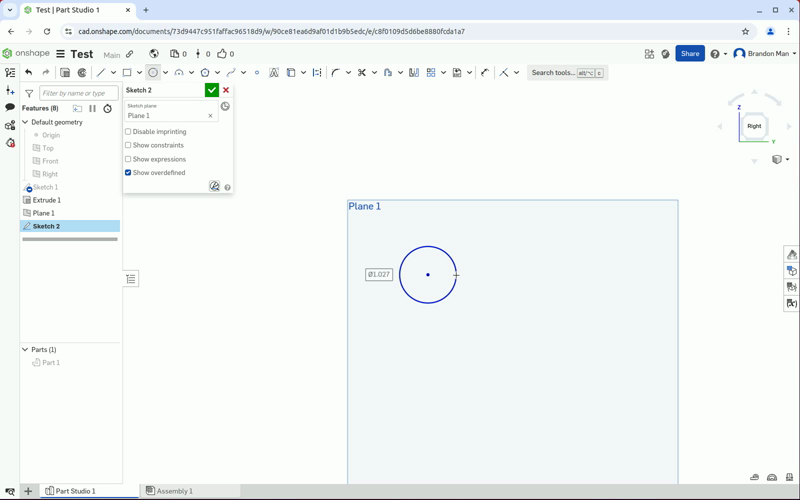
scroll(-6)
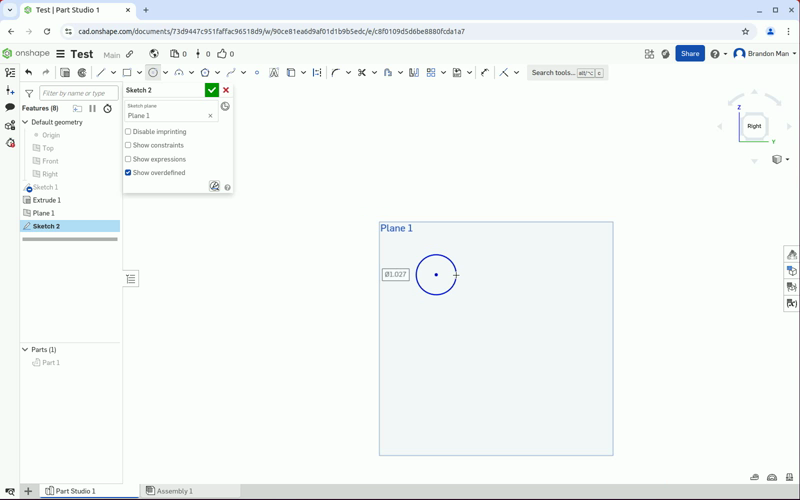
scroll(-6)
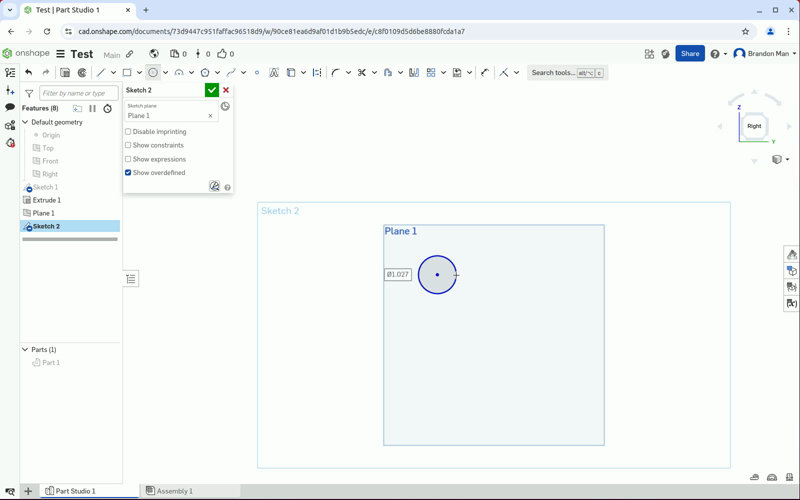
scroll(-6)
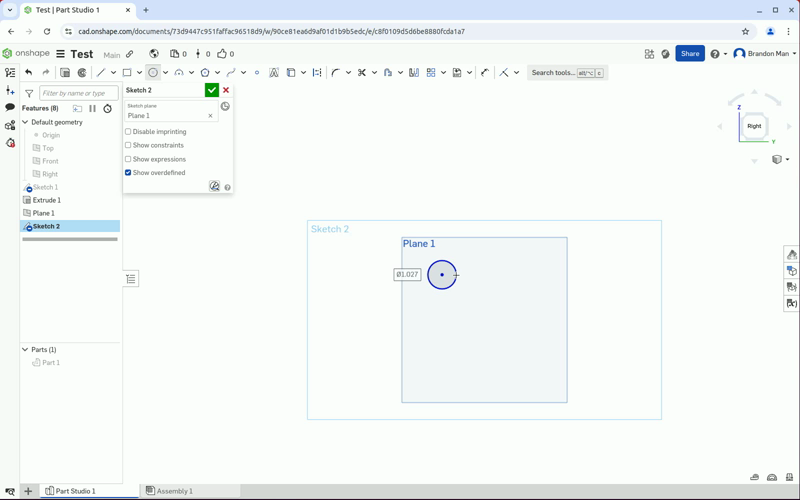
scroll(-6)
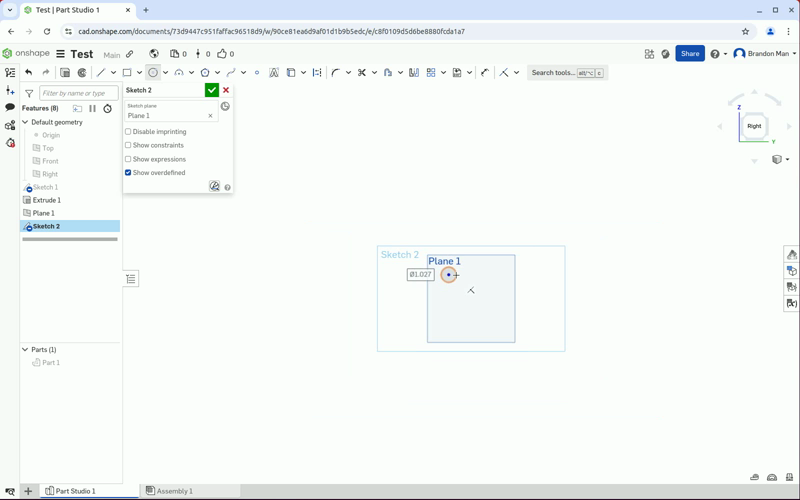
scroll(-6)
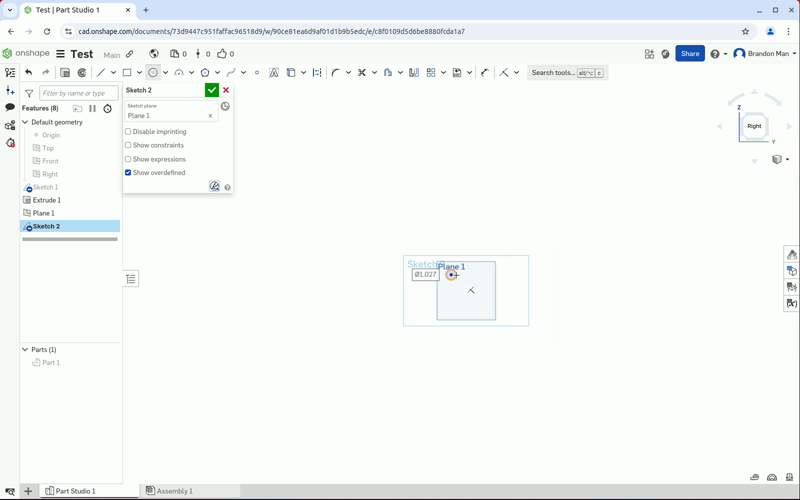
scroll(-6)
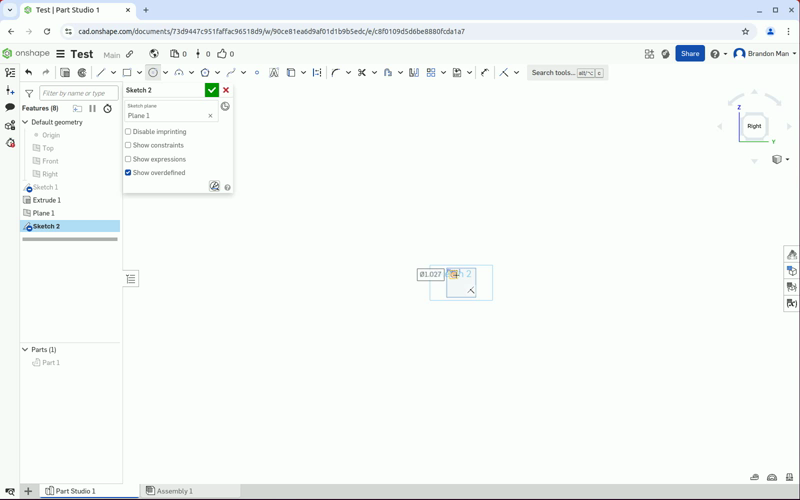
key(esc)
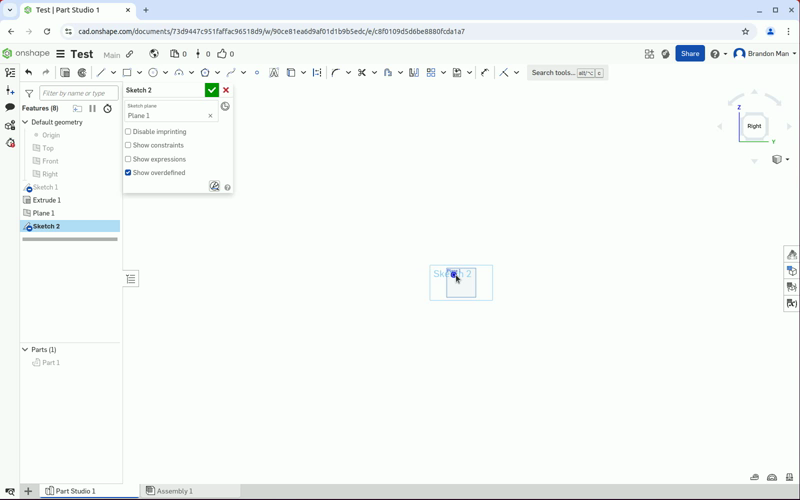
mouse_move(454, 272)
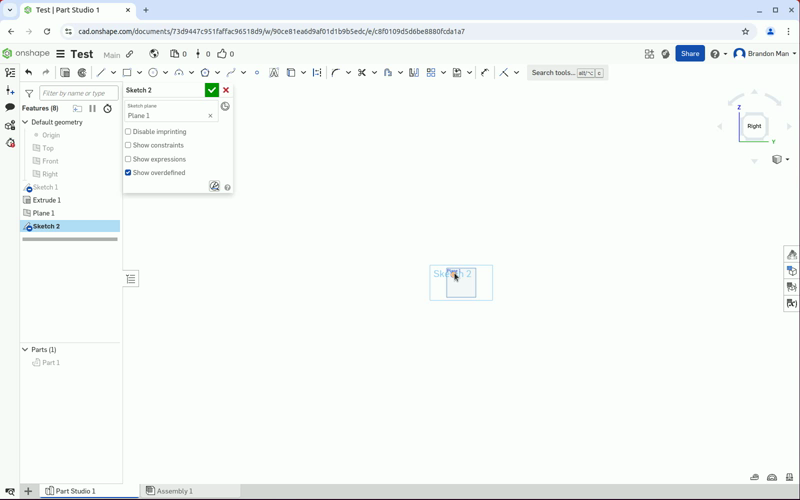
scroll(6)
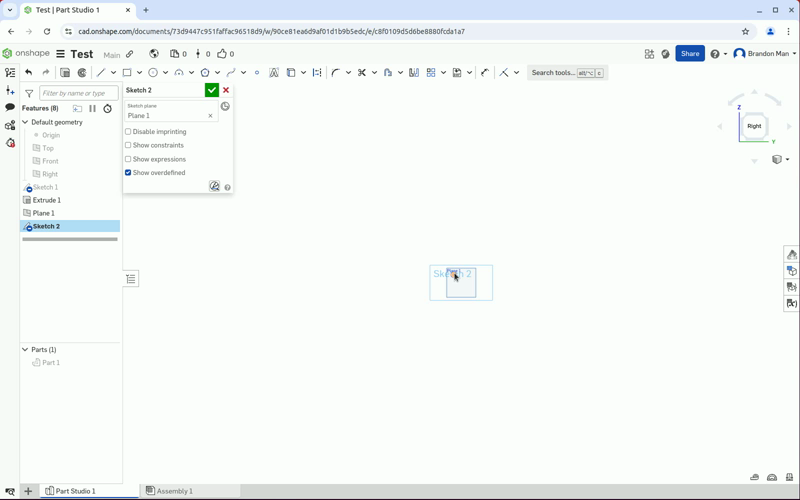
scroll(6)
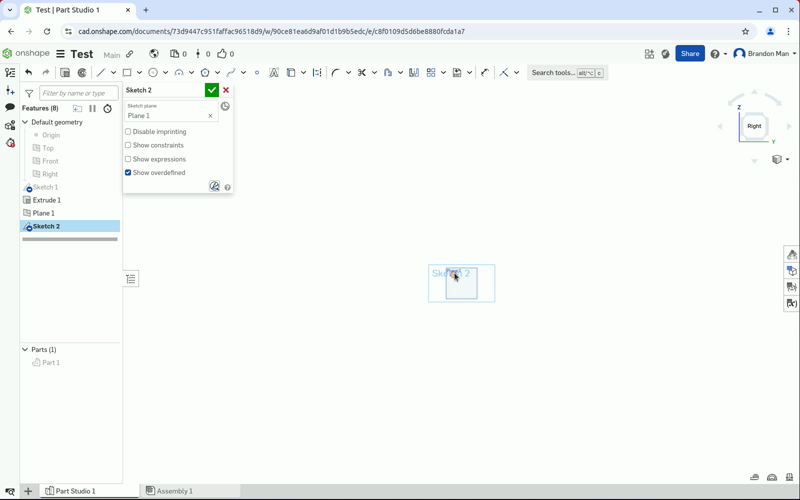
scroll(6)
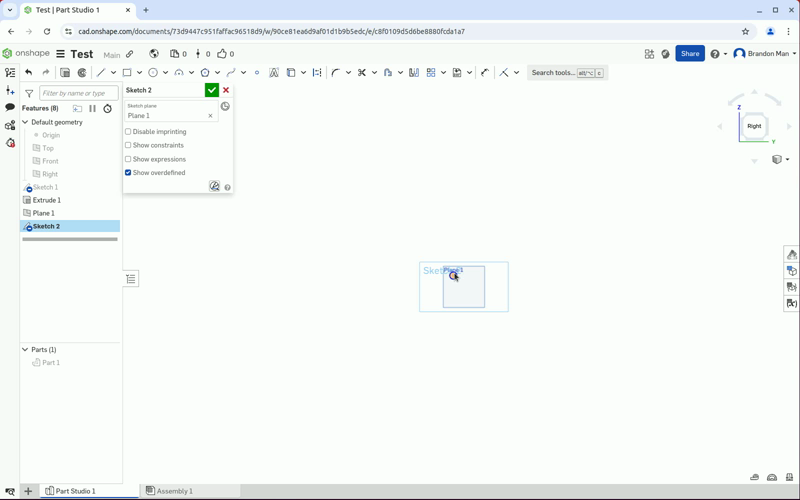
scroll(6)
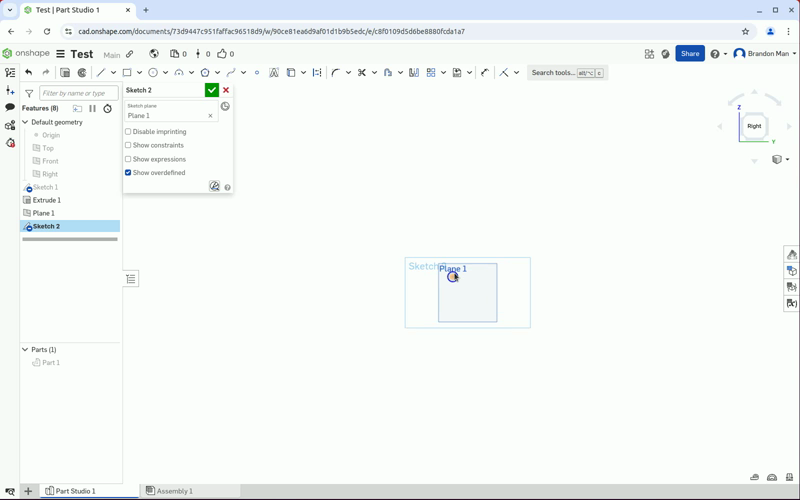
scroll(6)
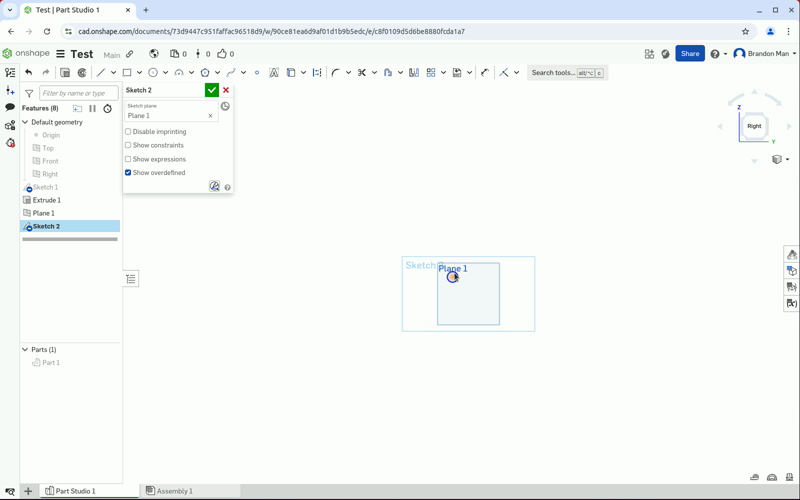
scroll(6)
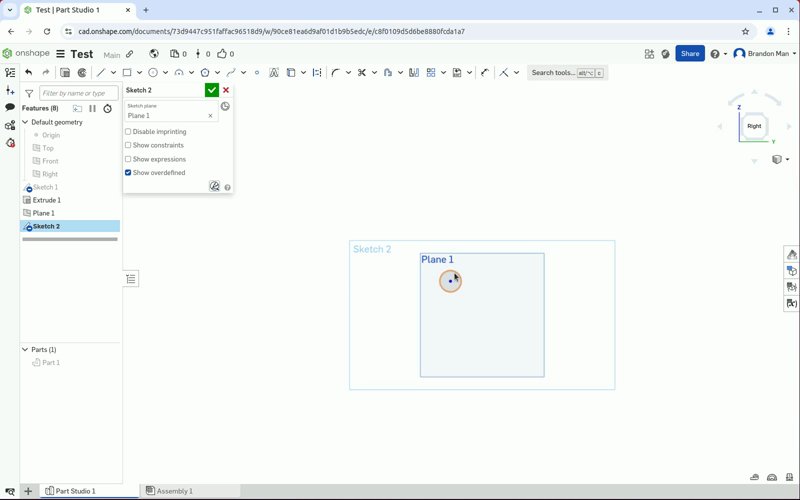
scroll(6)
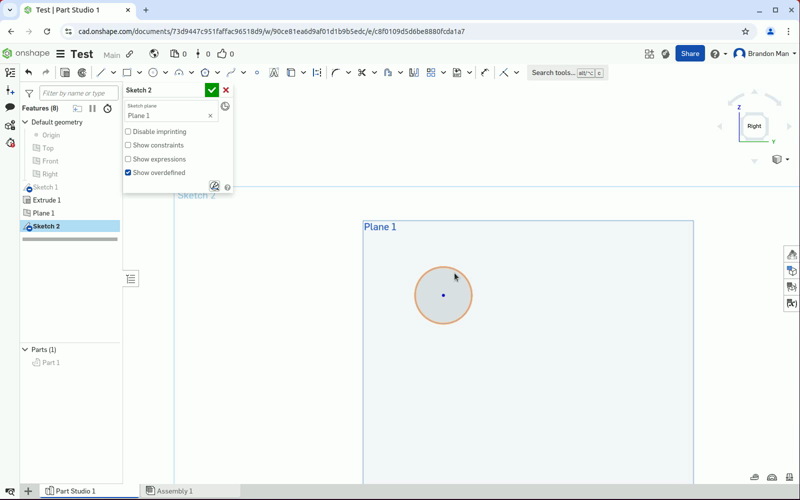
click(454, 272)
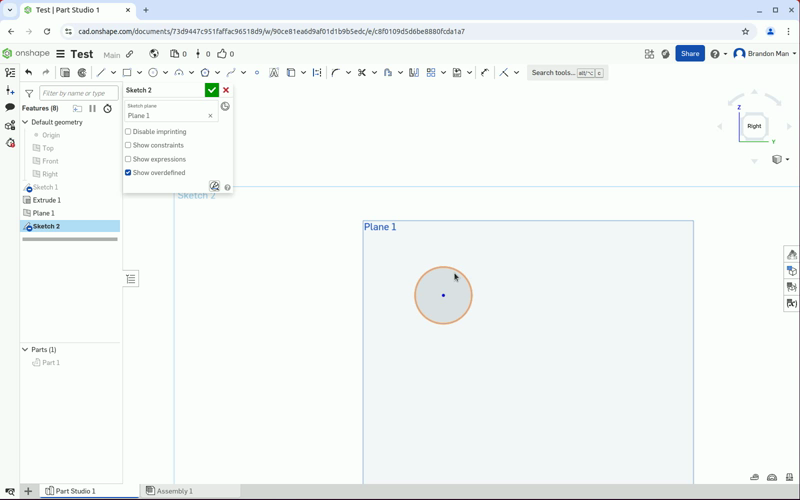
scroll(-6)
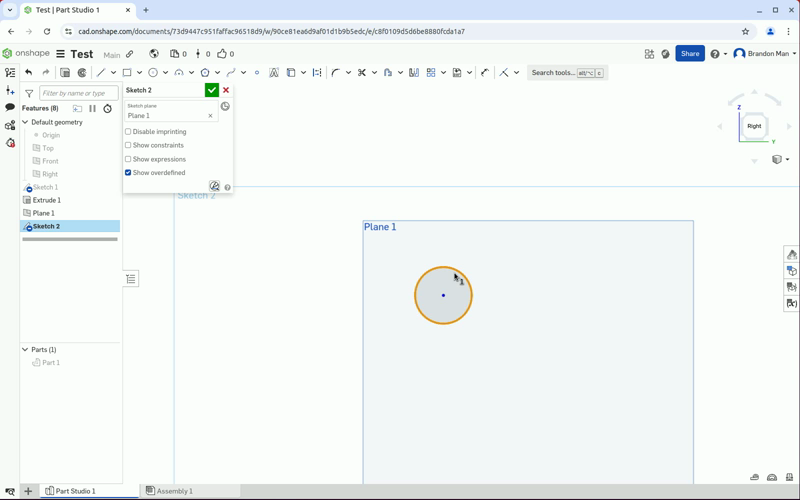
scroll(-6)
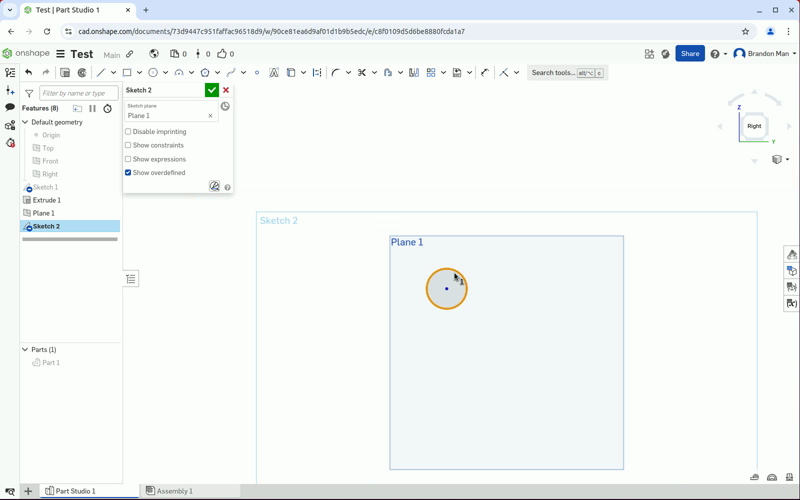
scroll(-6)
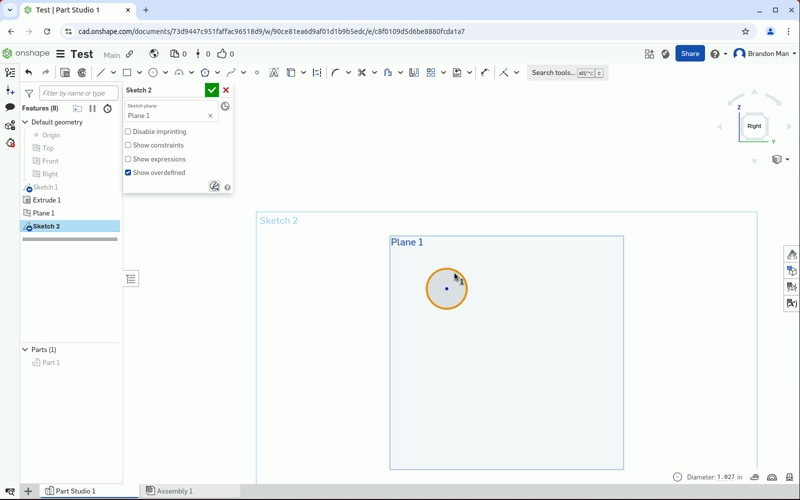
scroll(-6)
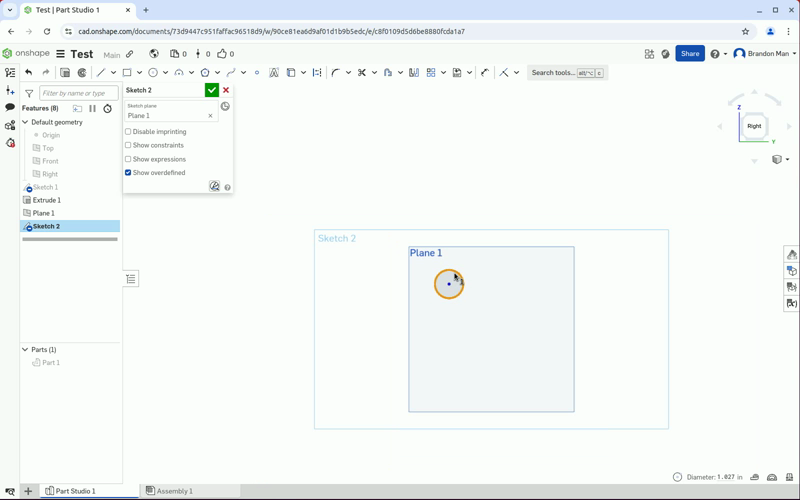
scroll(-6)
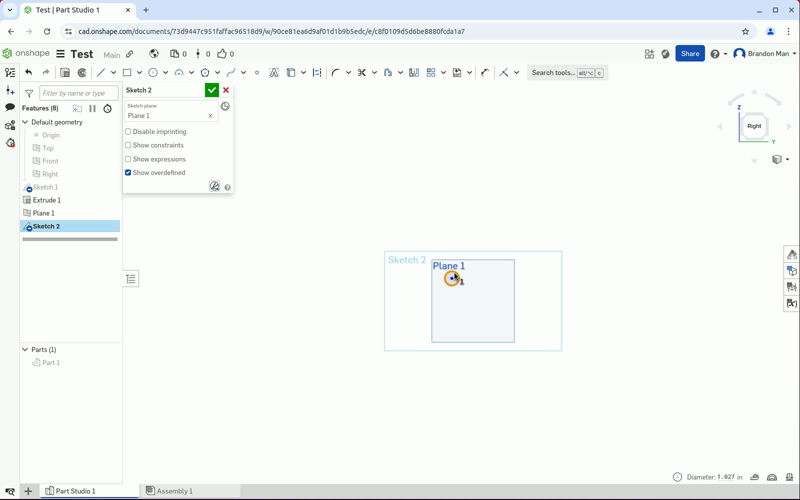
scroll(-6)
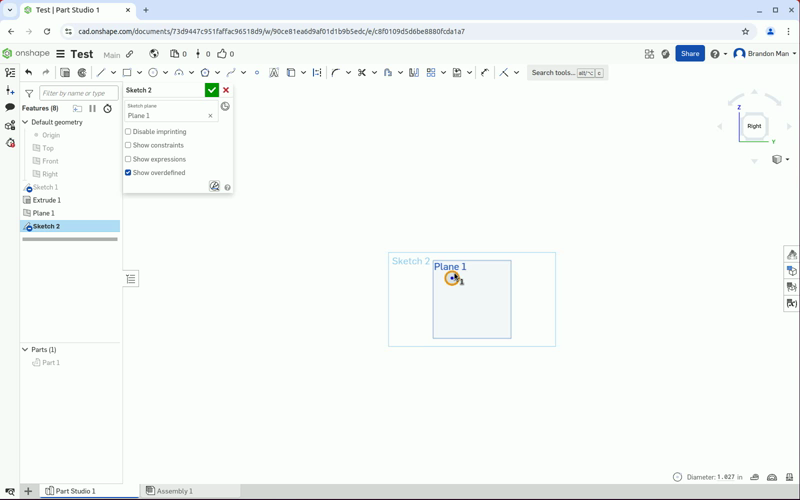
scroll(-6)
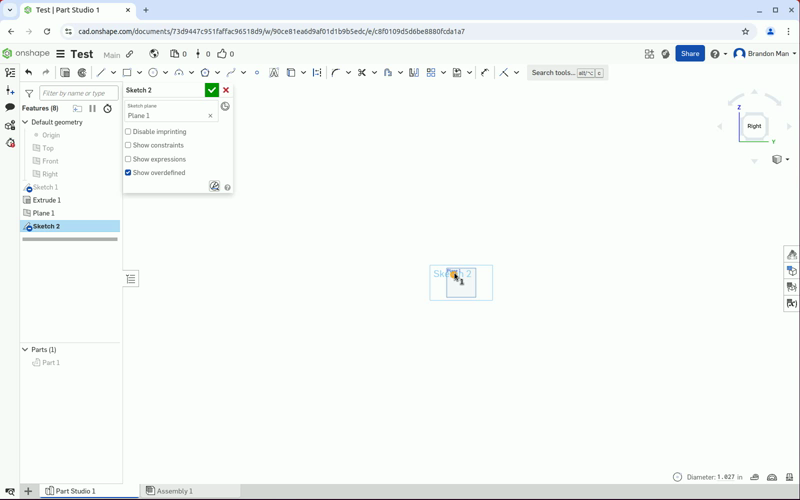
mouse_move(73, 352)
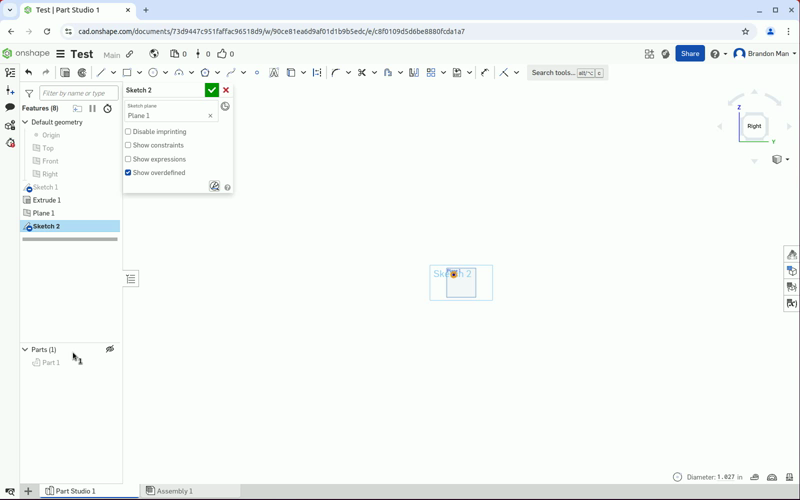
key(shift+y)
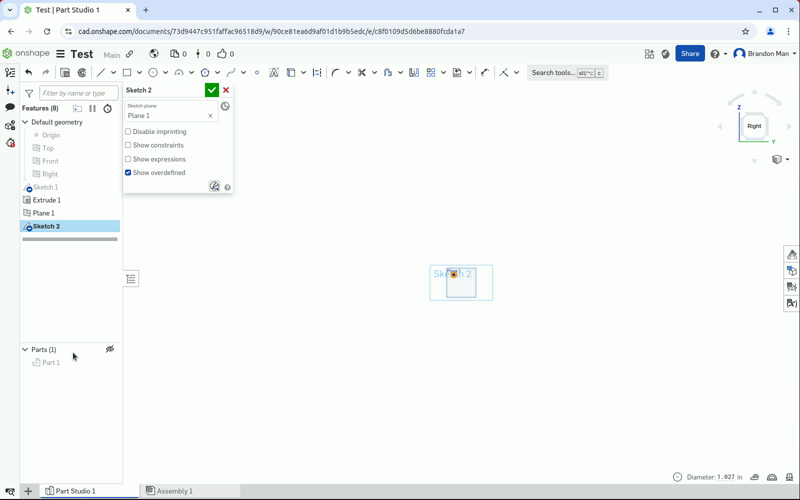
key(shift+e)
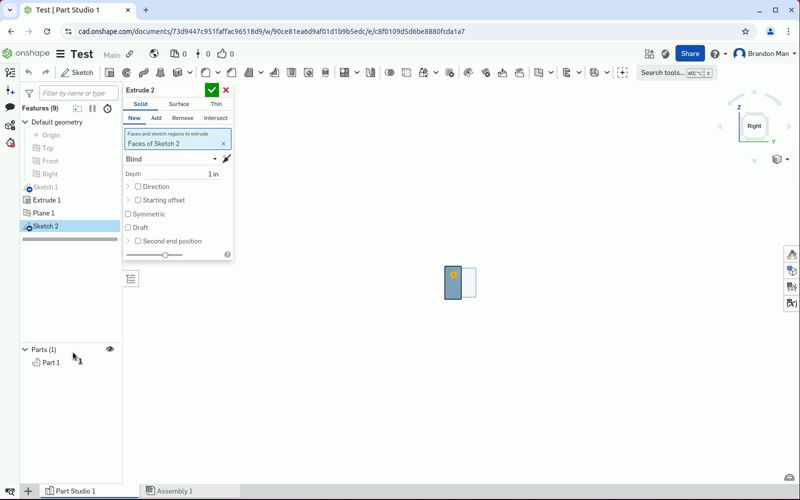
mouse_move(143, 106)
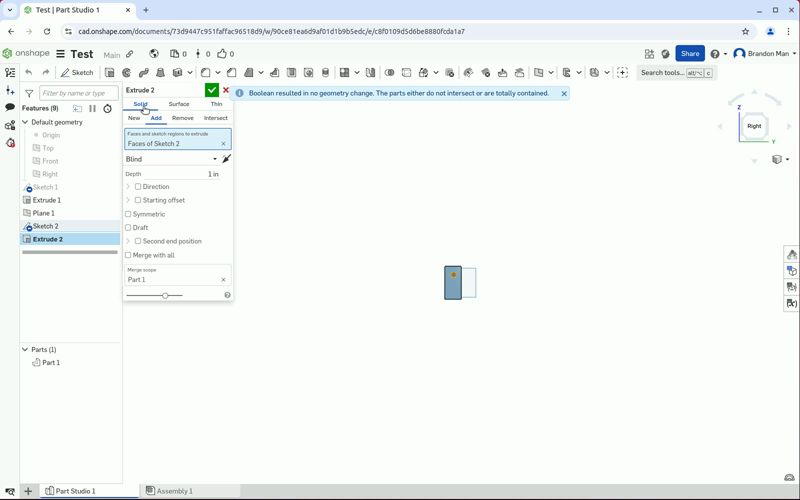
click(143, 106)
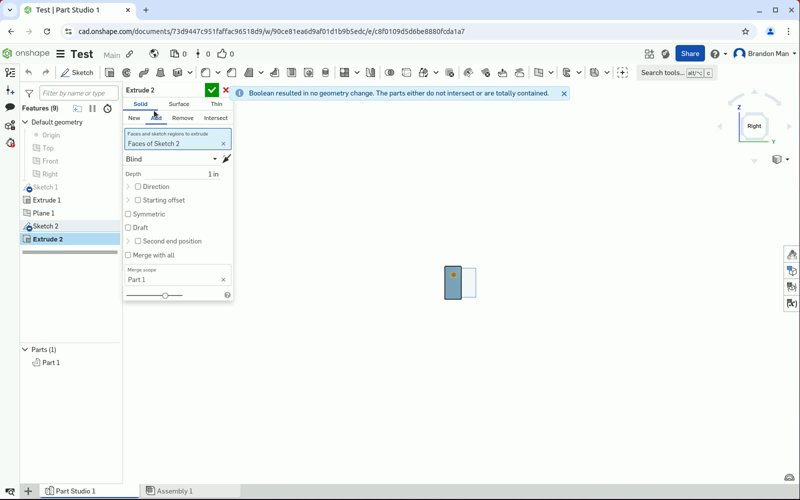
mouse_move(186, 120)
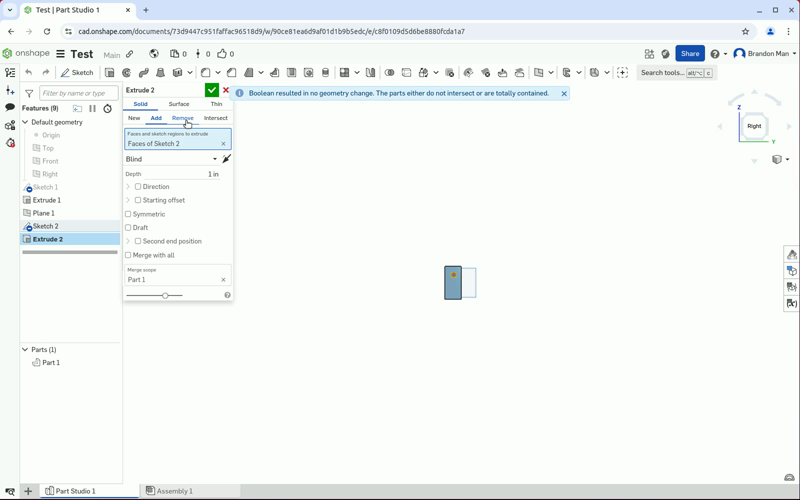
click(186, 120)
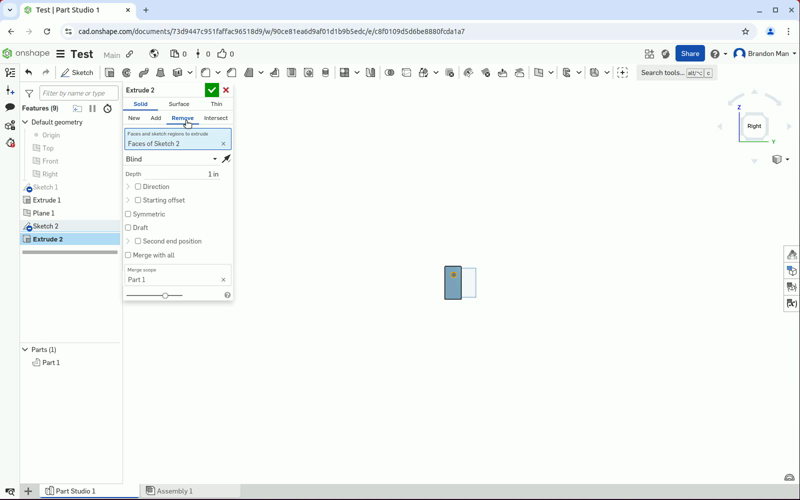
key(tab, 4)
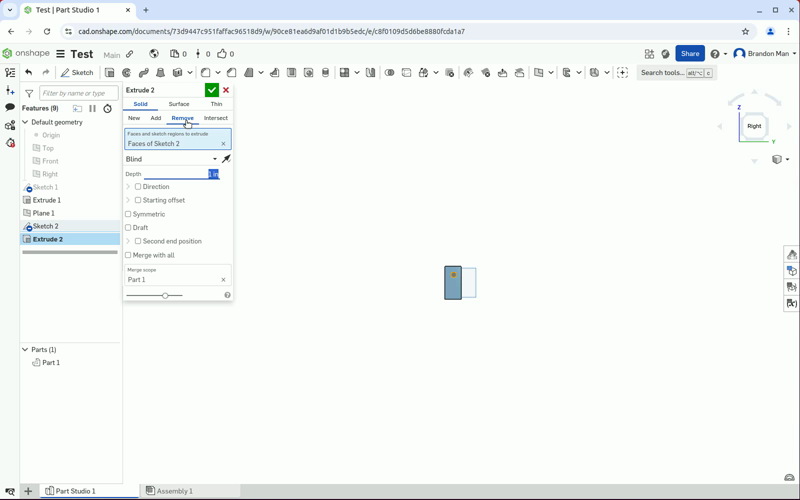
text(1.685)
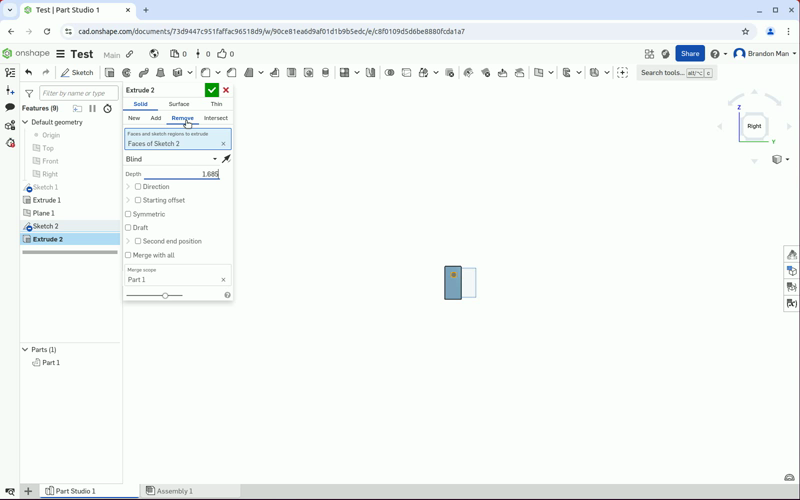
key(tab, 6)
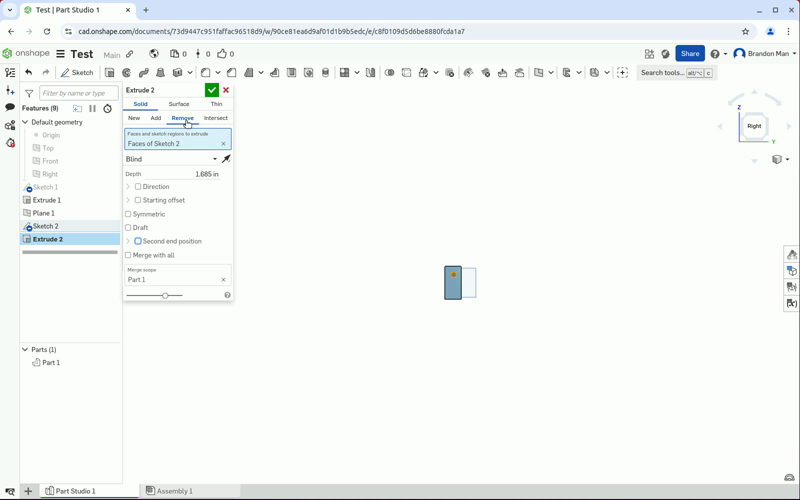
key(space)
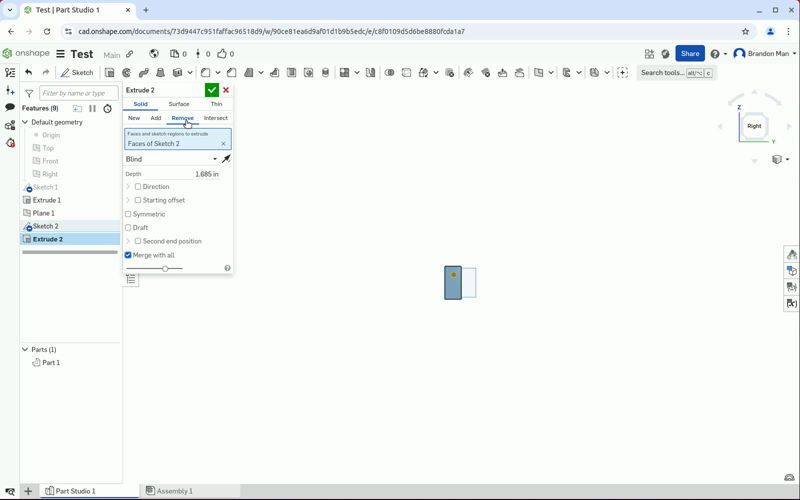
key(enter)
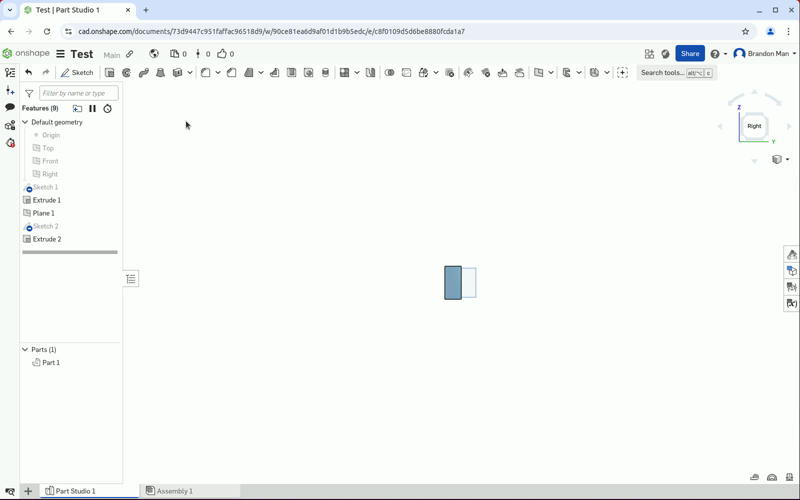
key(shift+h)
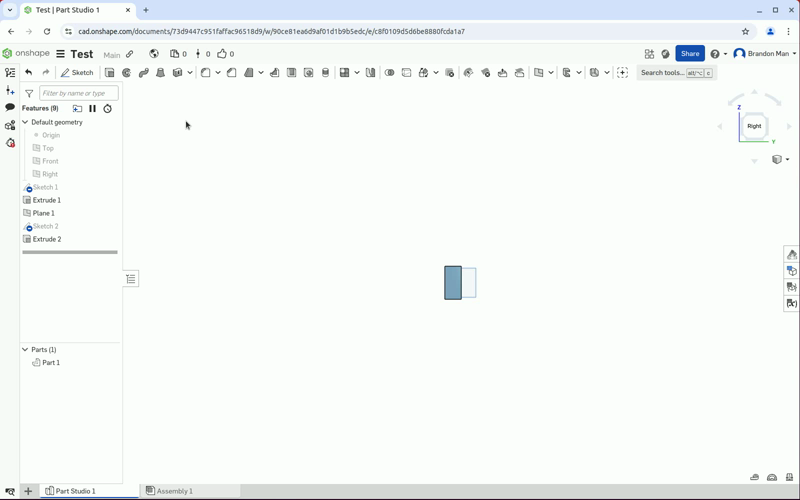
key(shift+h)
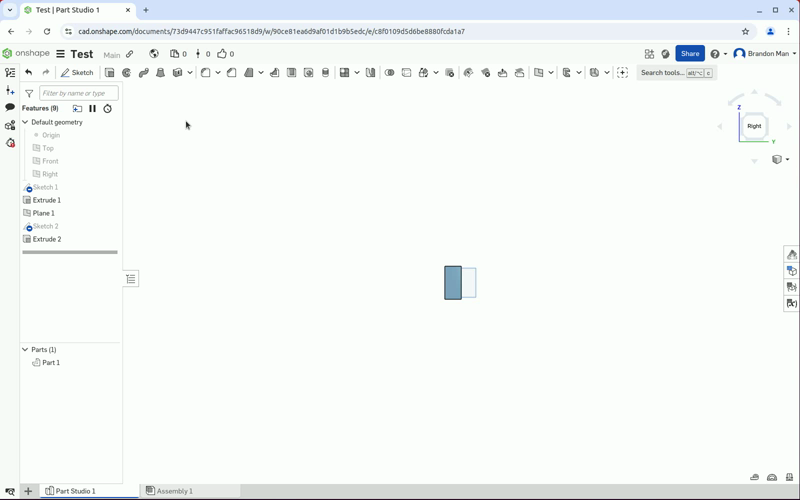
mouse_move(73, 189)
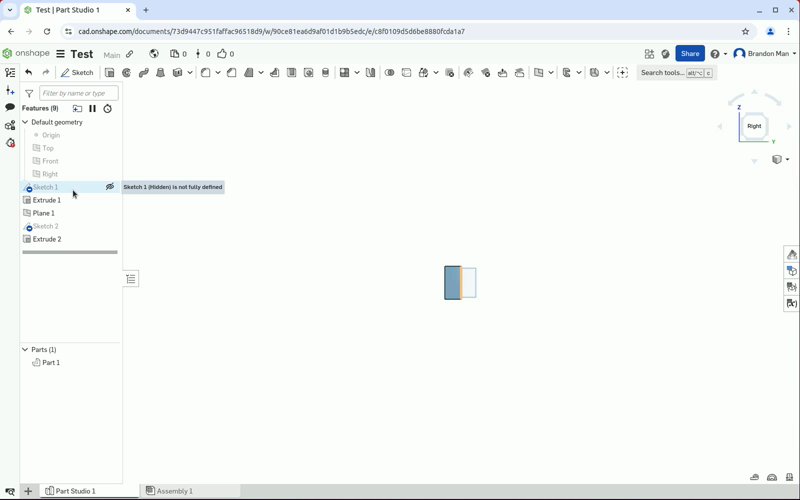
click(73, 189)
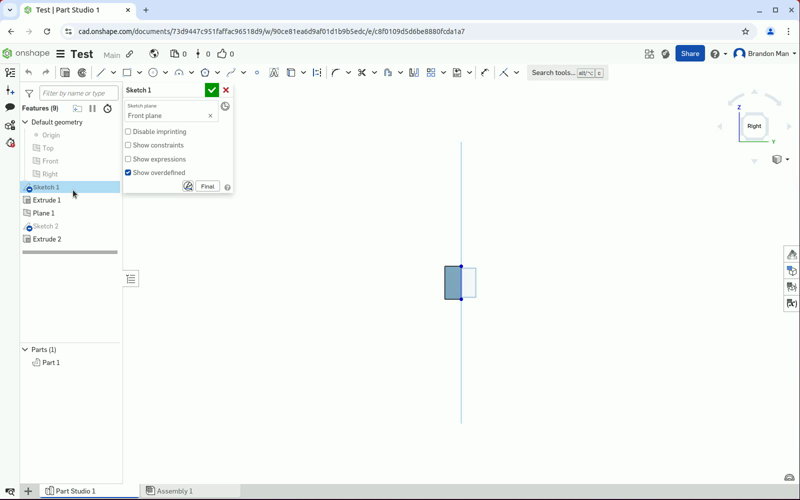
mouse_move(229, 92)
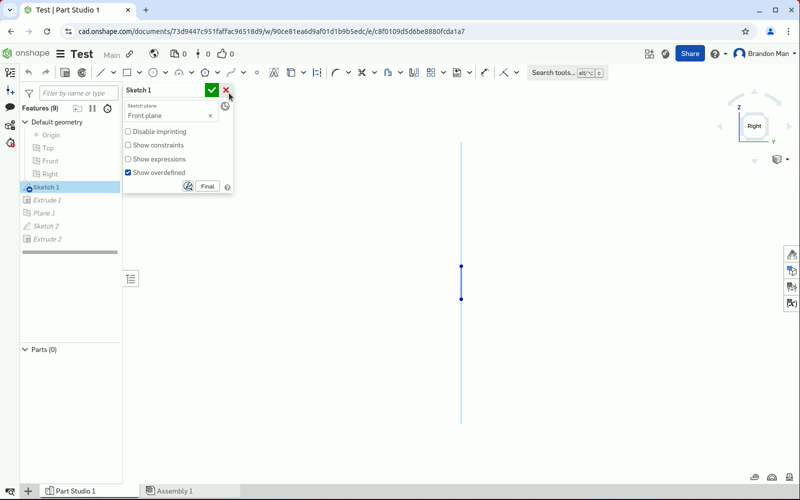
click(229, 92)
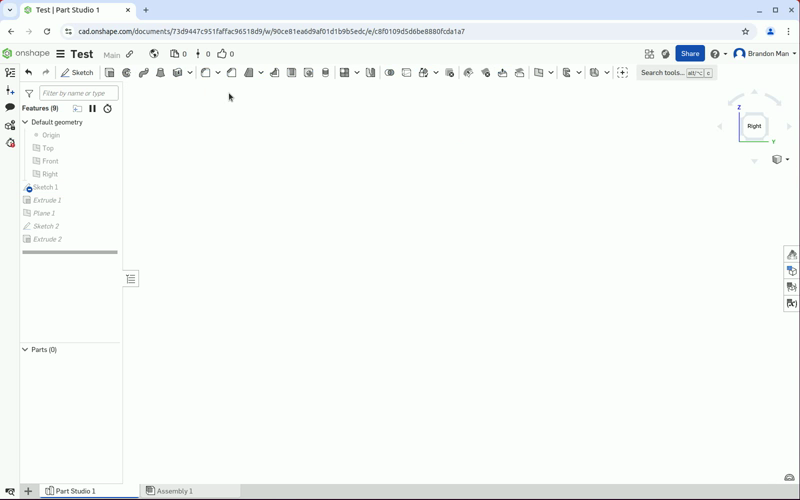
key(shift+s)
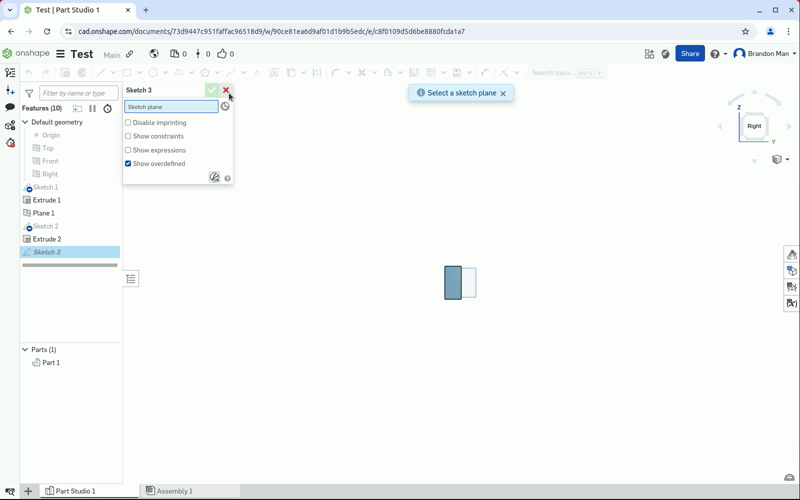
mouse_move(73, 215)
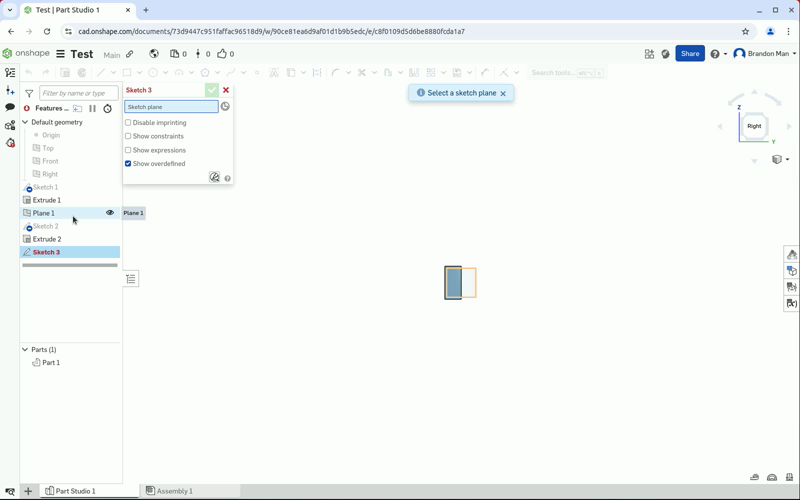
click(73, 215)
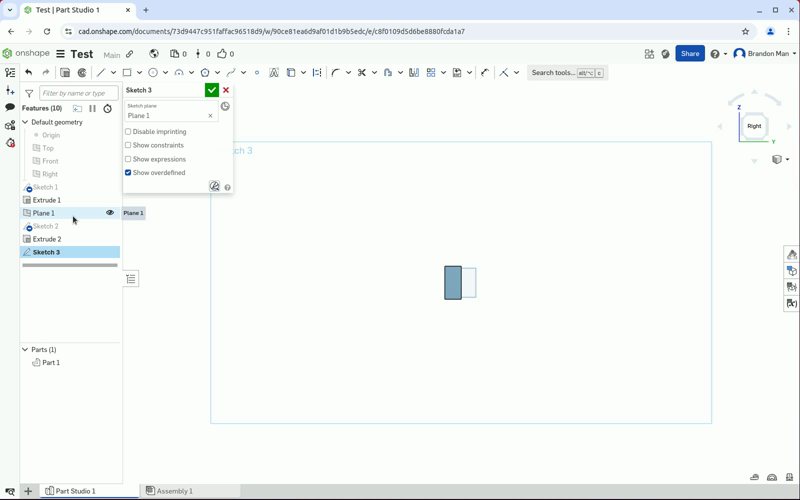
mouse_move(73, 352)
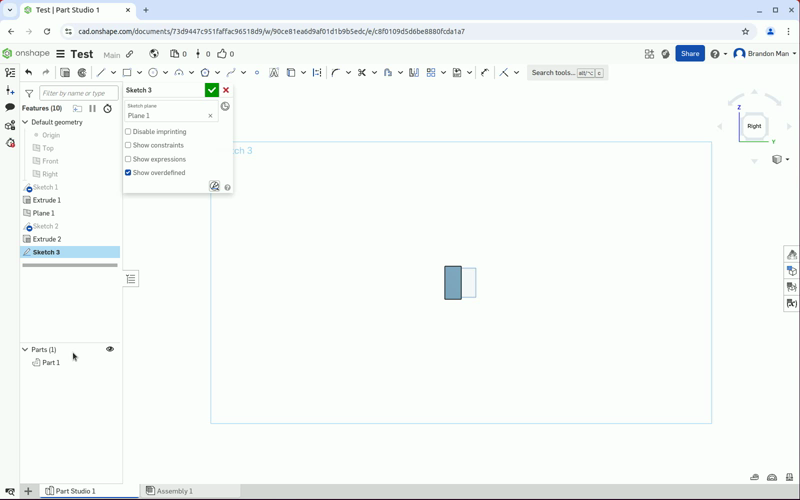
key(y)
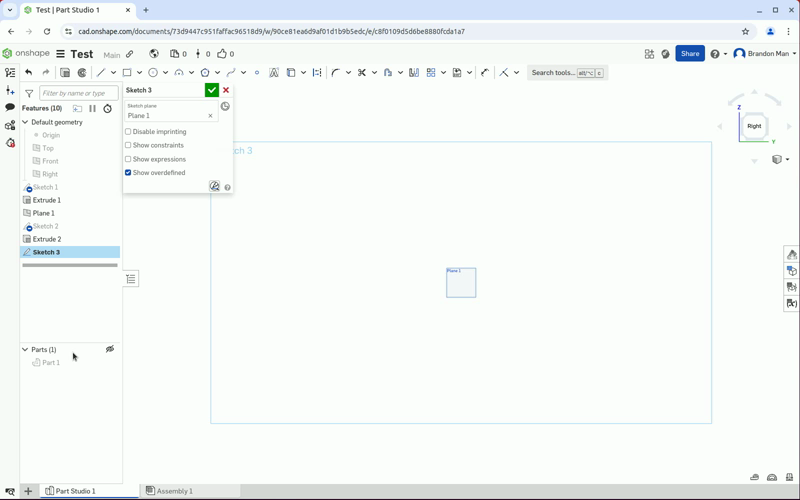
key(c)
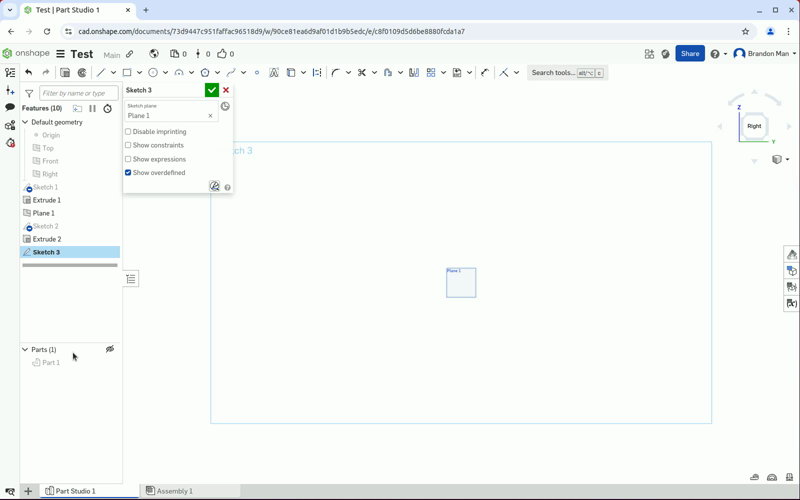
key_down(shift)
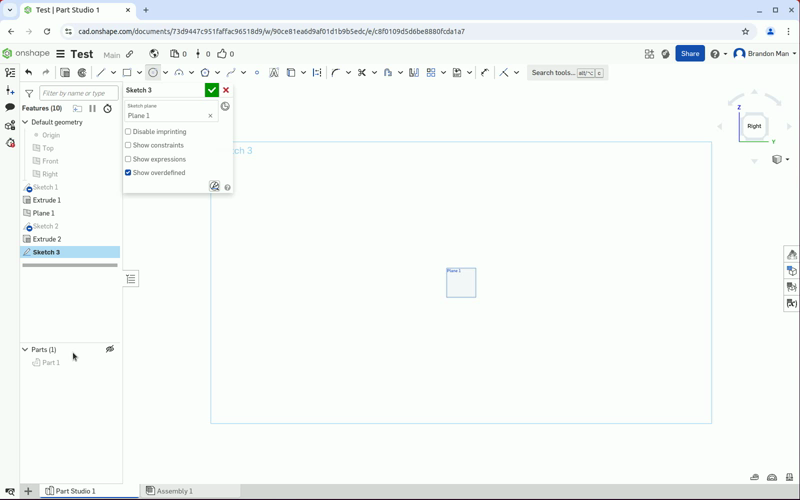
mouse_move(453, 291)
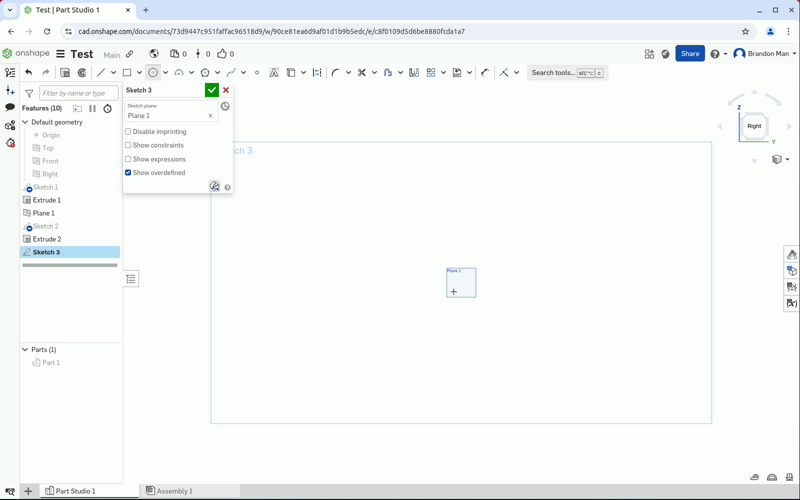
click(453, 291)
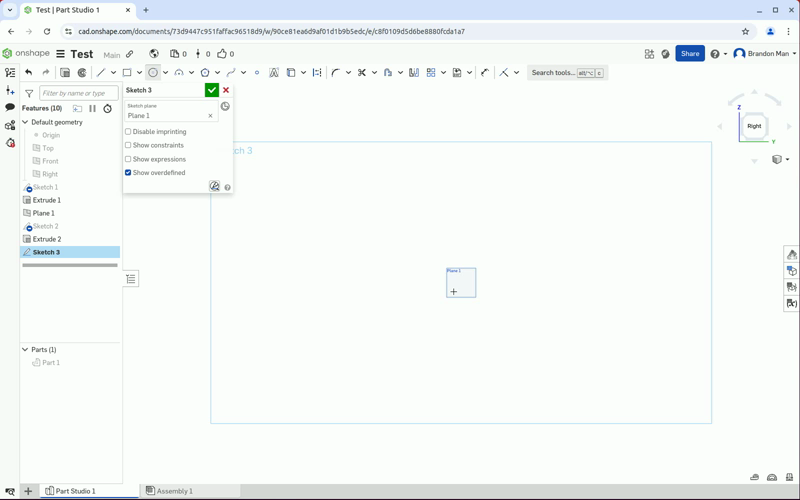
key_up(shift)
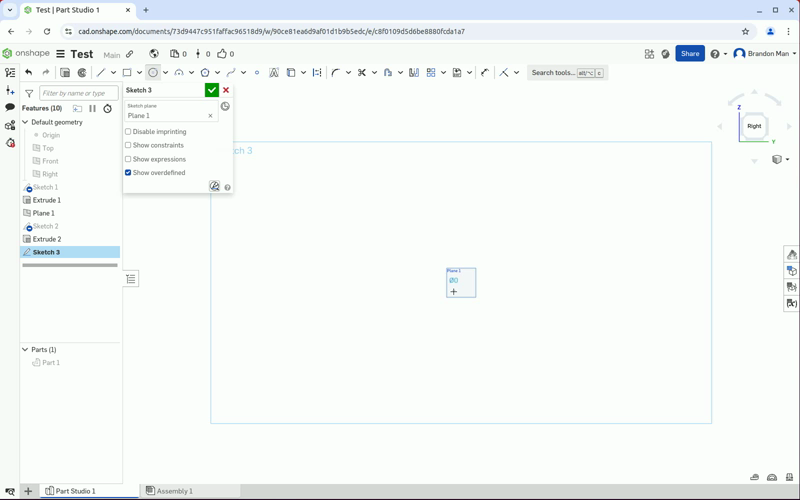
mouse_move(456, 291)
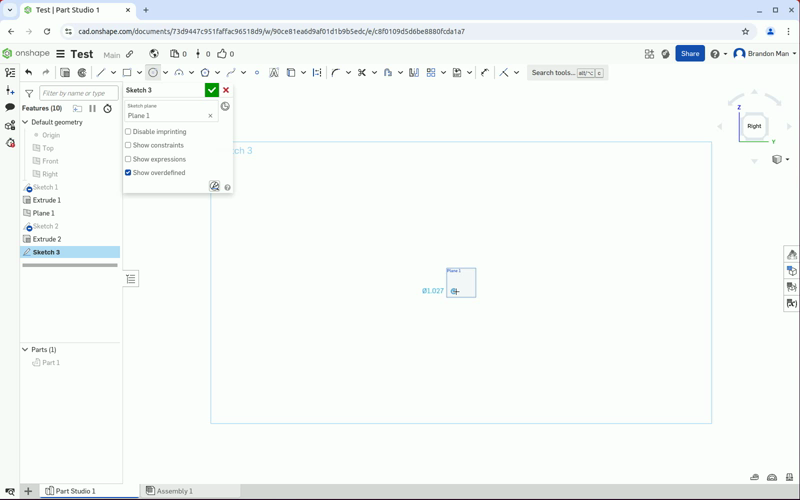
scroll(6)
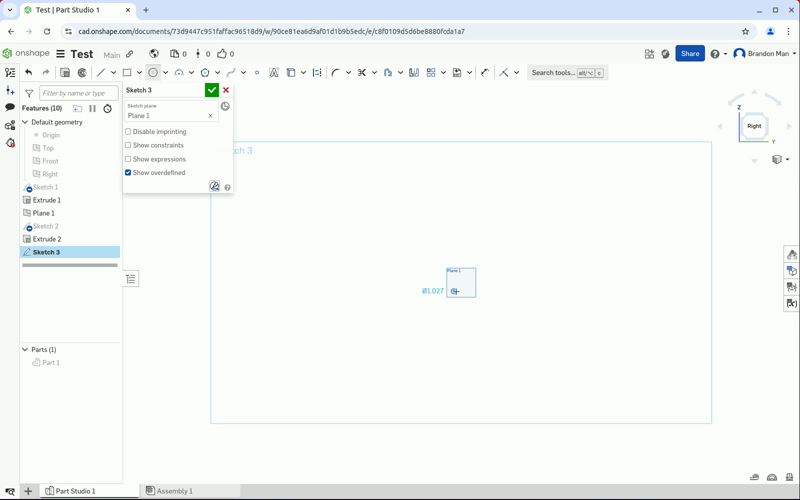
scroll(6)
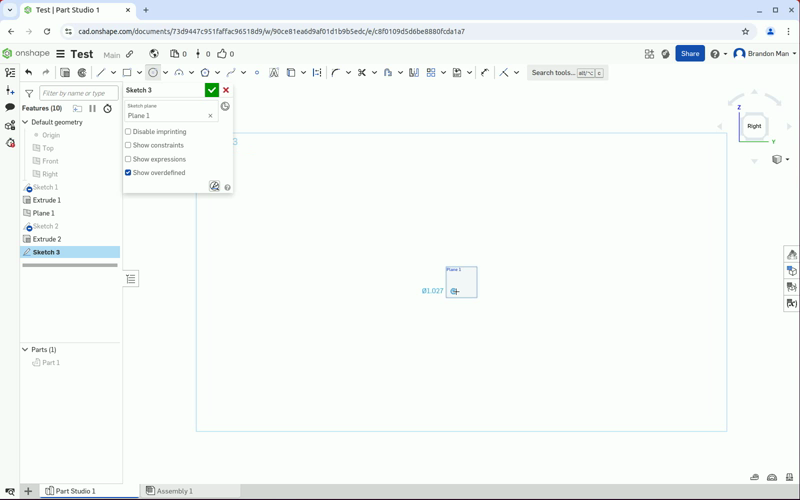
scroll(6)
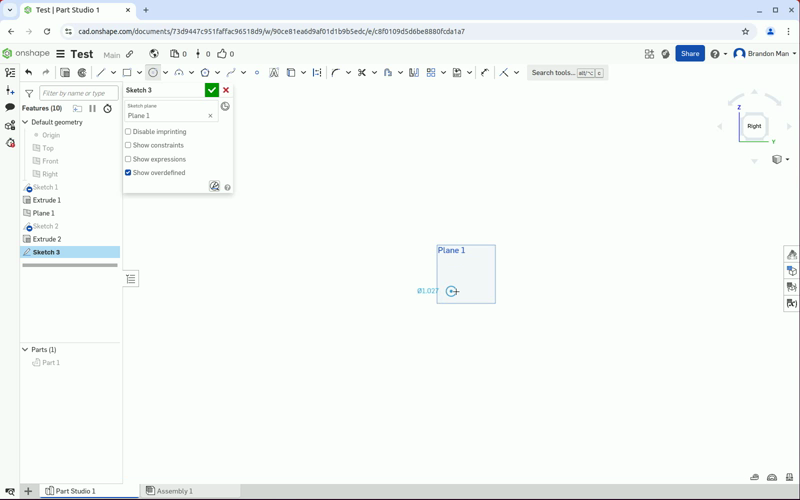
scroll(6)
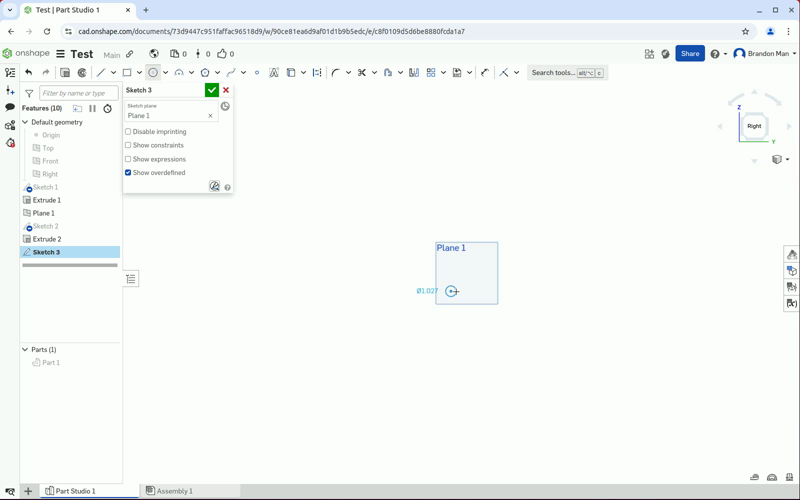
scroll(6)
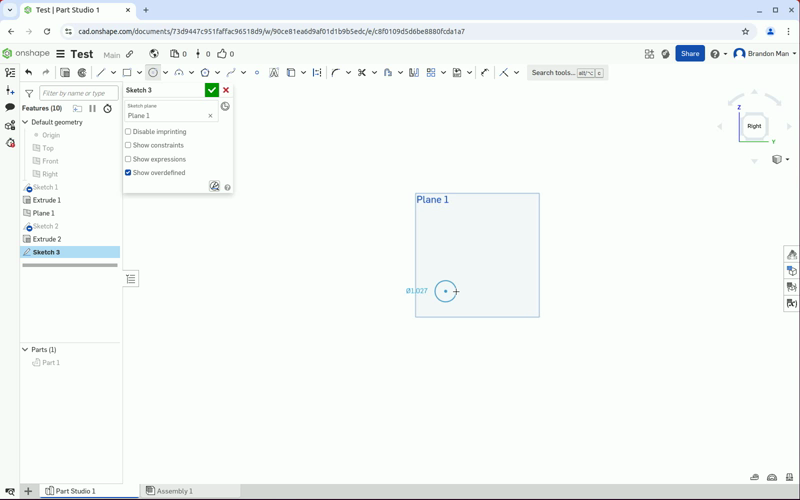
scroll(6)
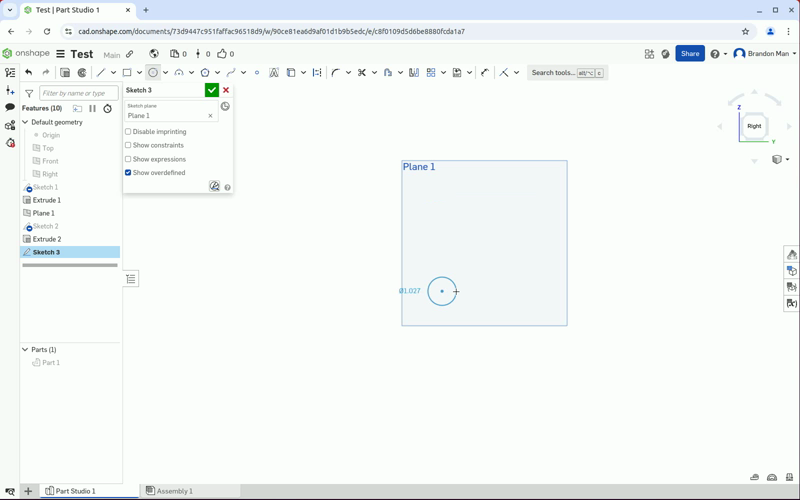
scroll(6)
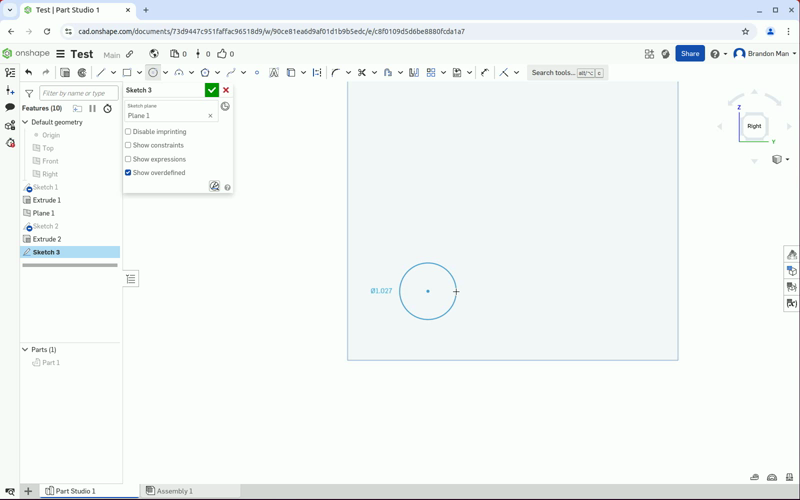
click(456, 291)
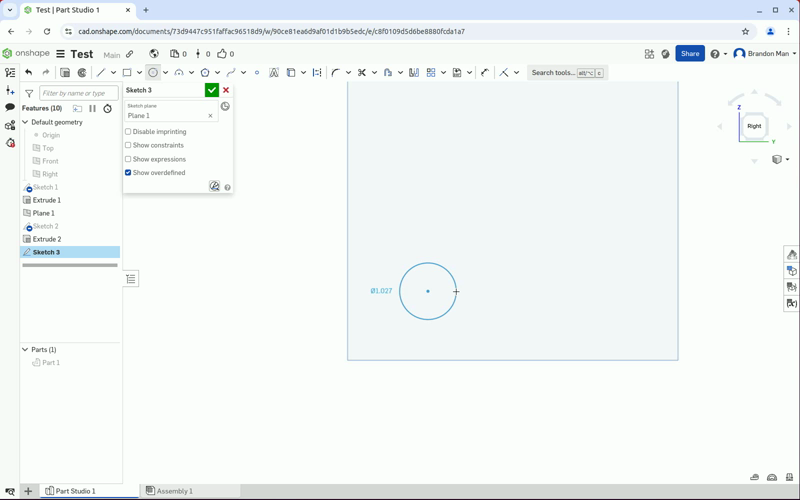
scroll(-6)
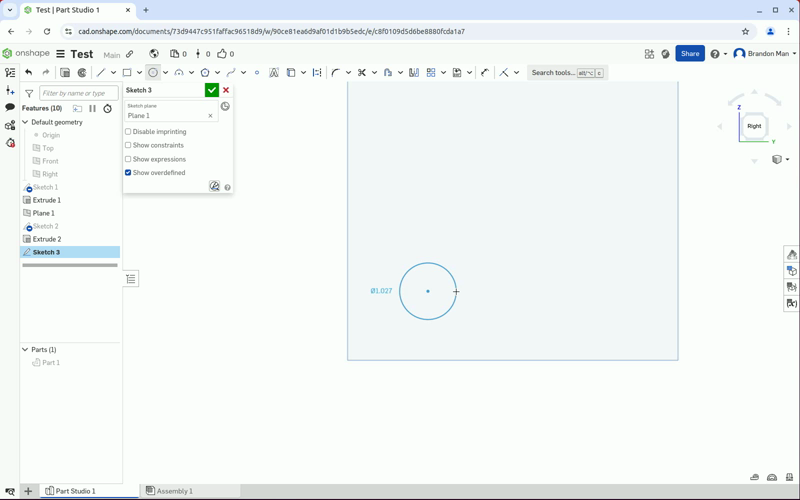
scroll(-6)
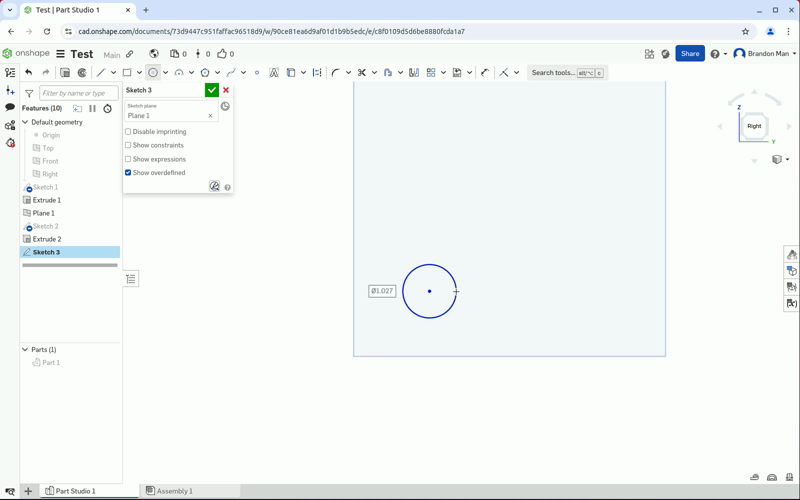
scroll(-6)
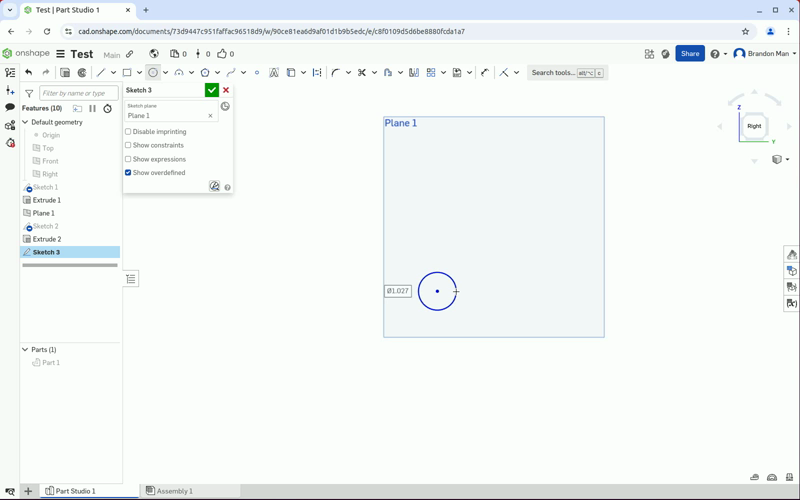
scroll(-6)
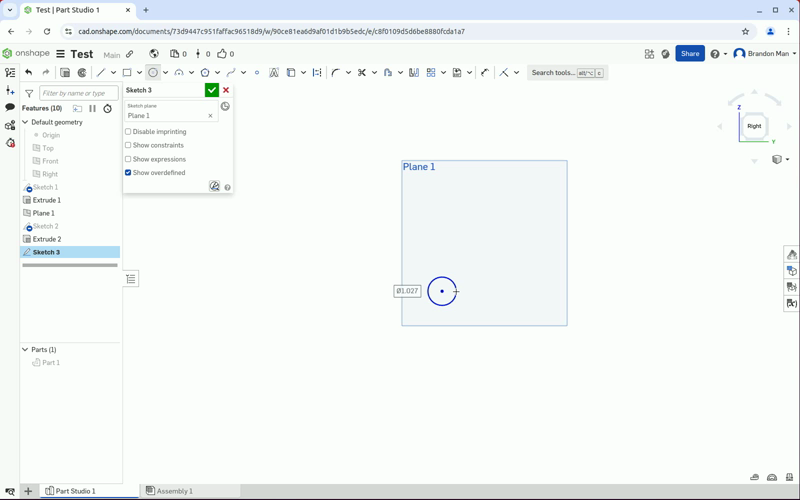
scroll(-6)
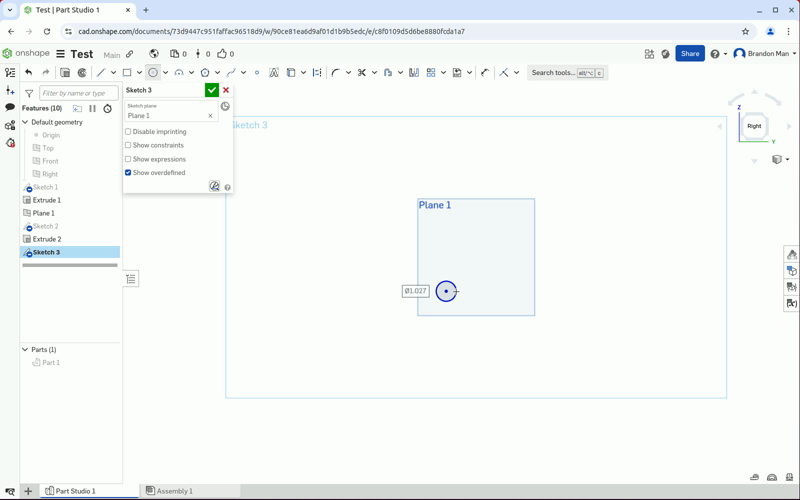
scroll(-6)
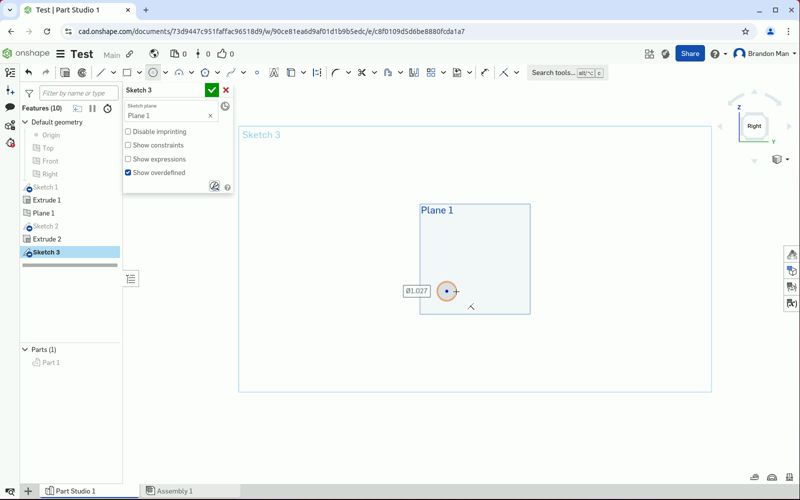
scroll(-6)
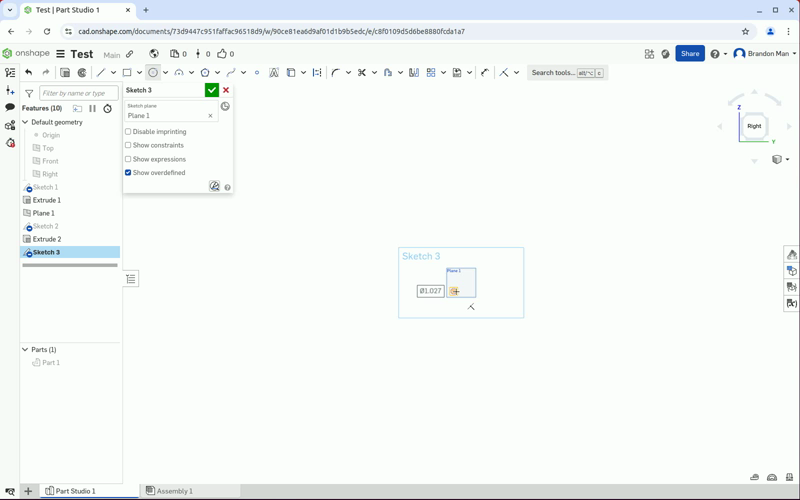
key(esc)
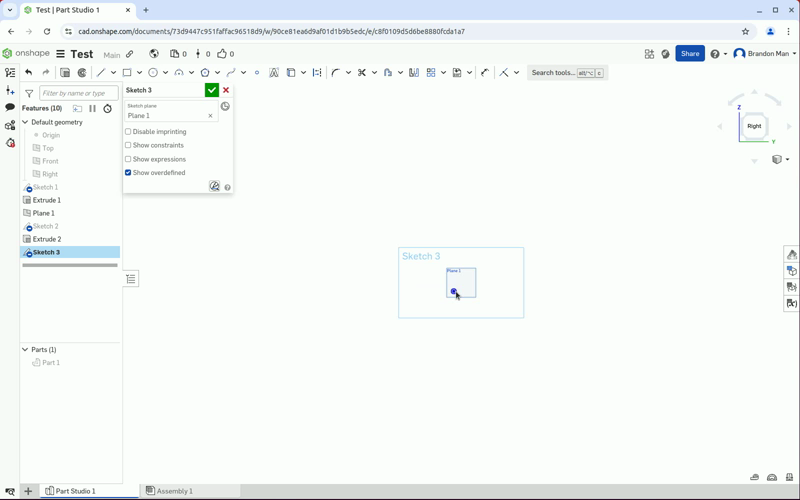
mouse_move(452, 290)
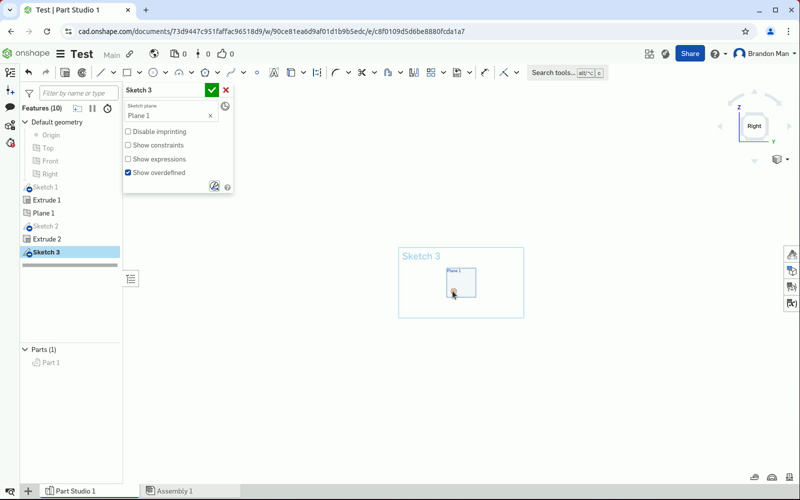
scroll(6)
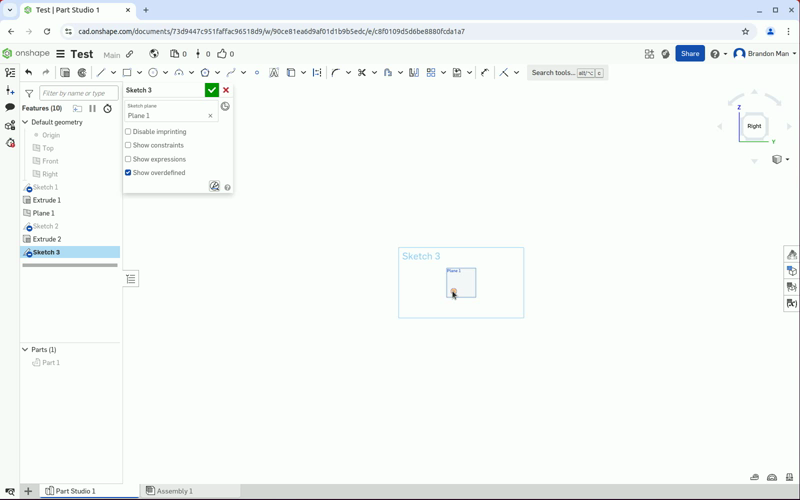
scroll(6)
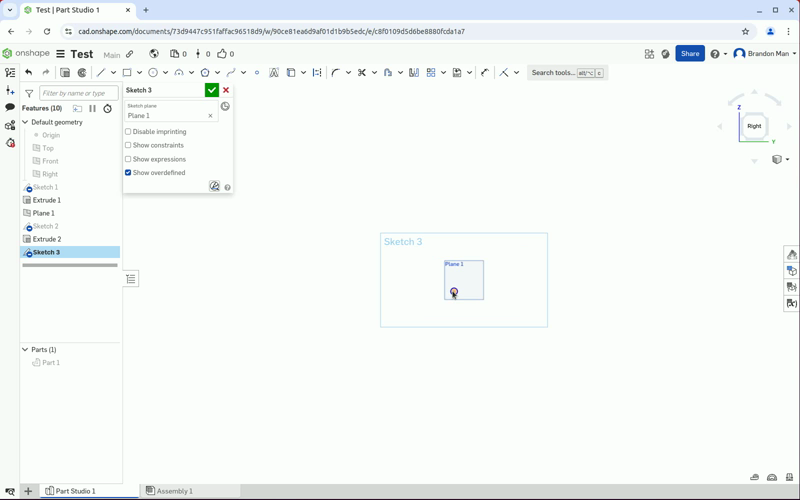
scroll(6)
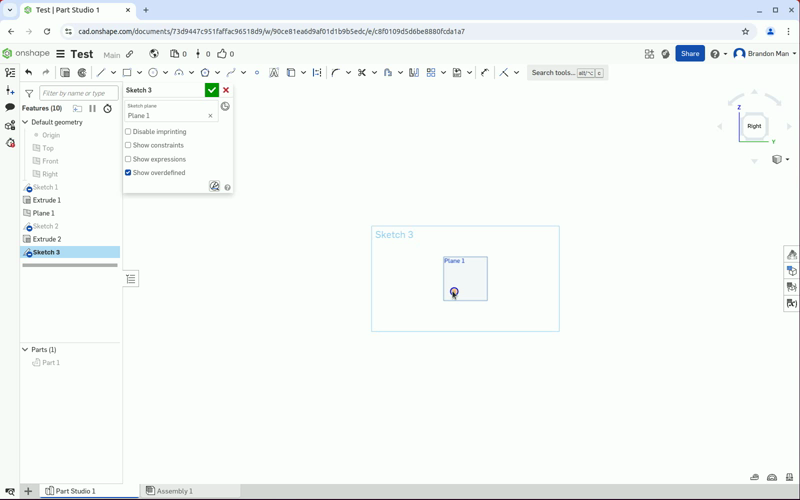
scroll(6)
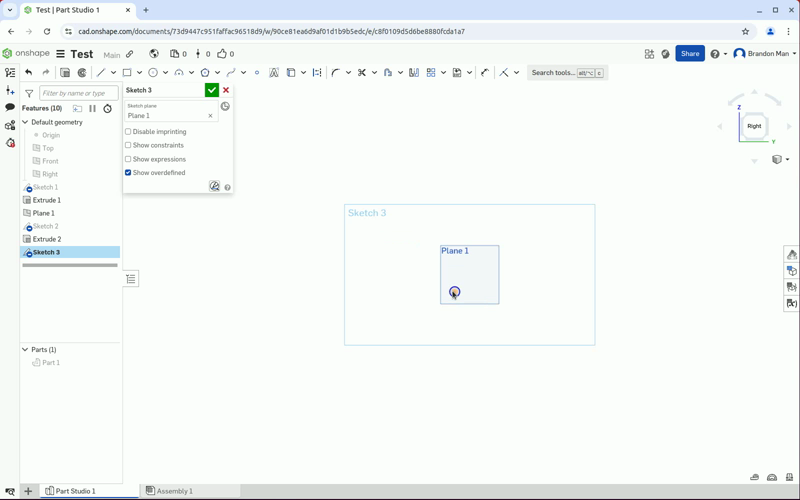
scroll(6)
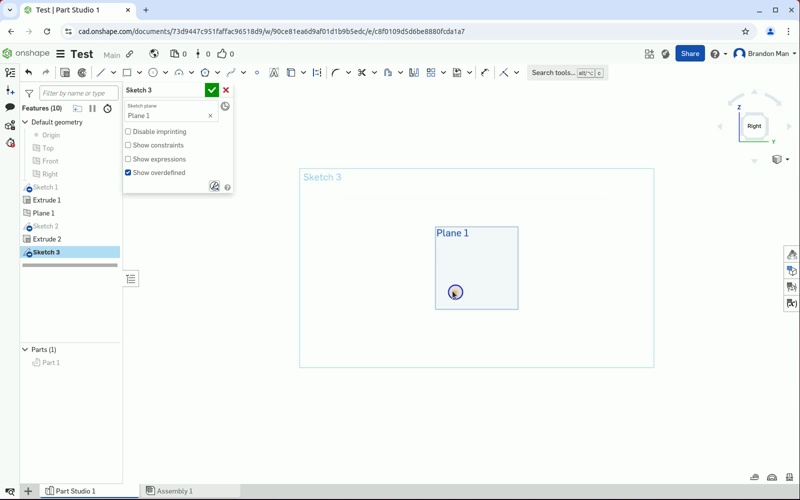
scroll(6)
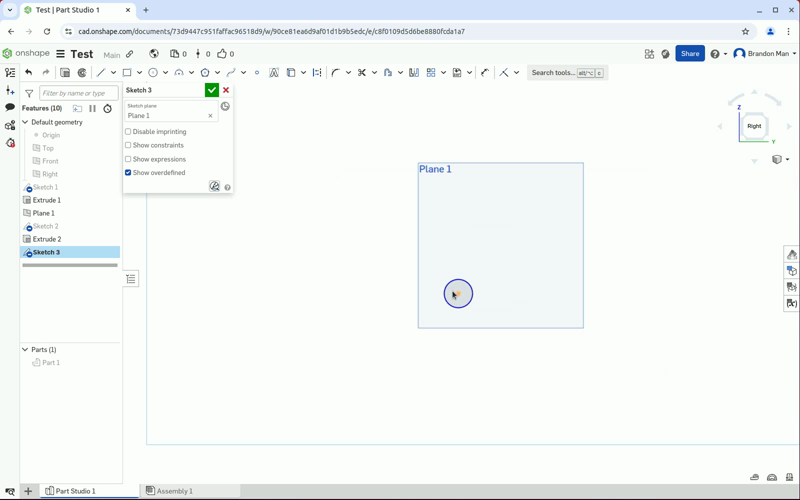
scroll(6)
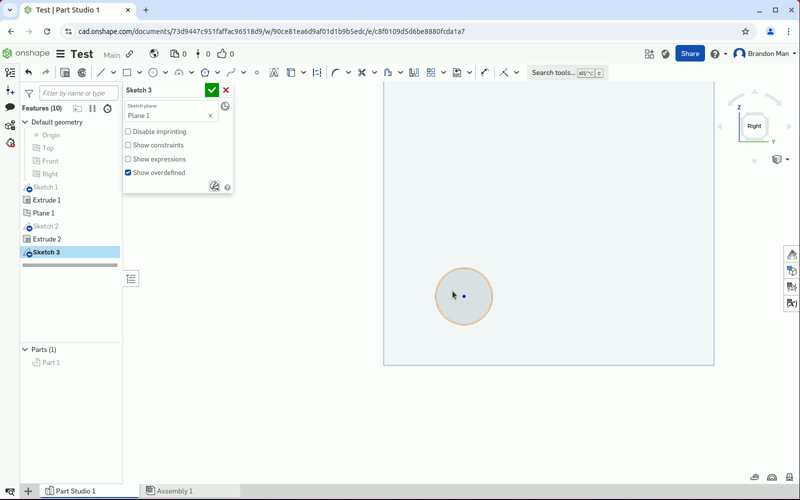
click(452, 290)
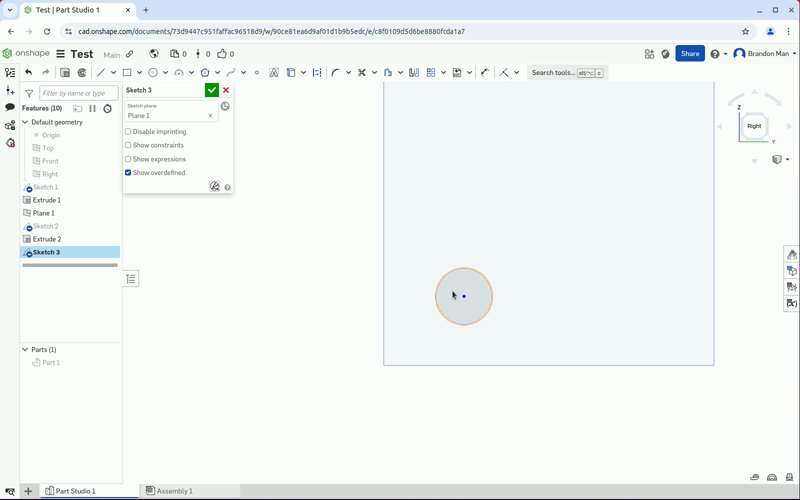
scroll(-6)
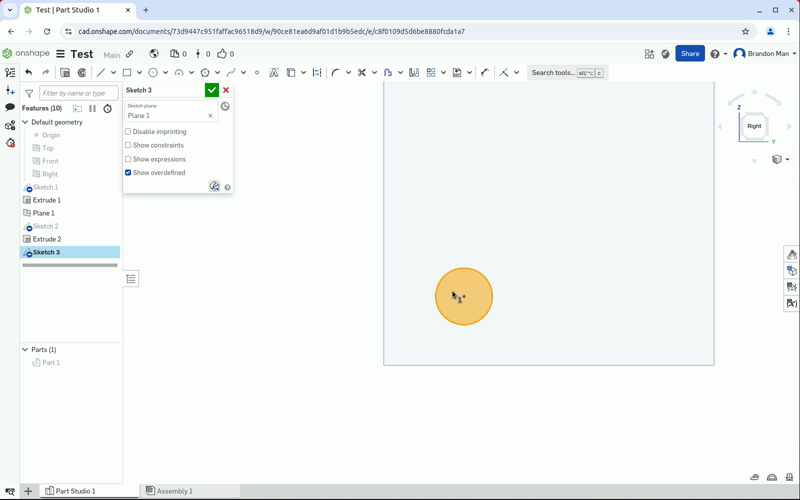
scroll(-6)
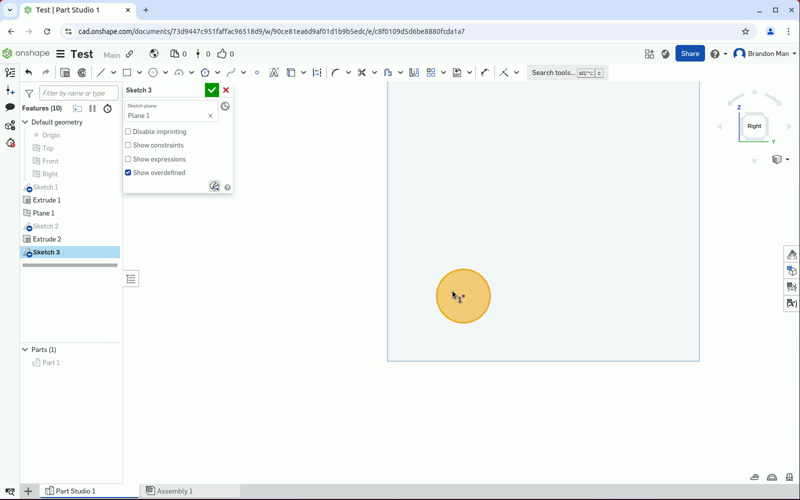
scroll(-6)
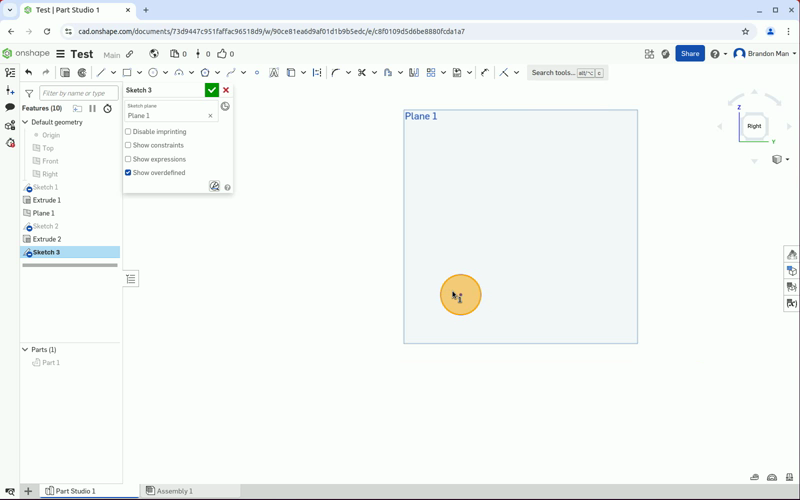
scroll(-6)
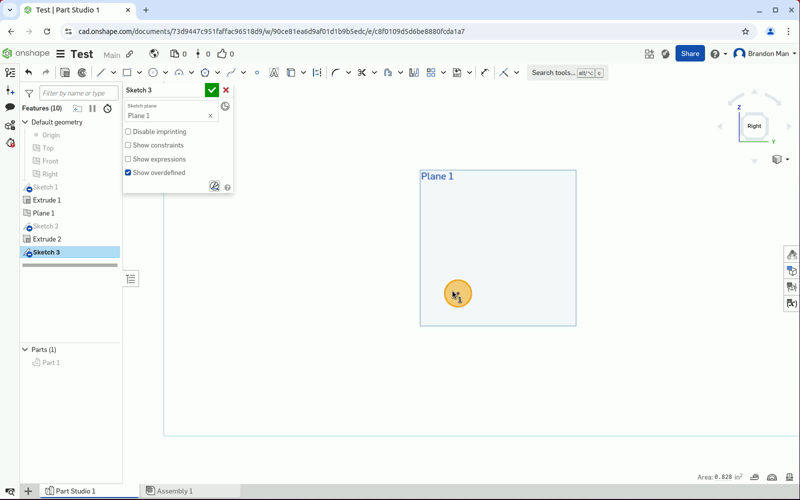
scroll(-6)
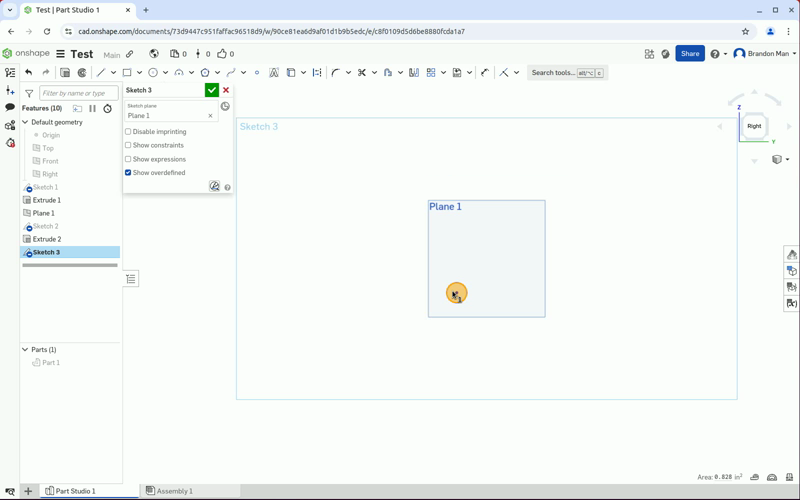
scroll(-6)
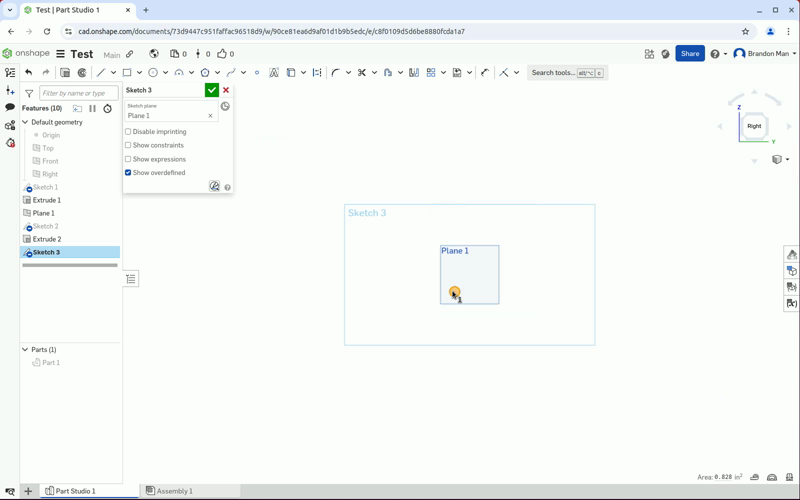
scroll(-6)
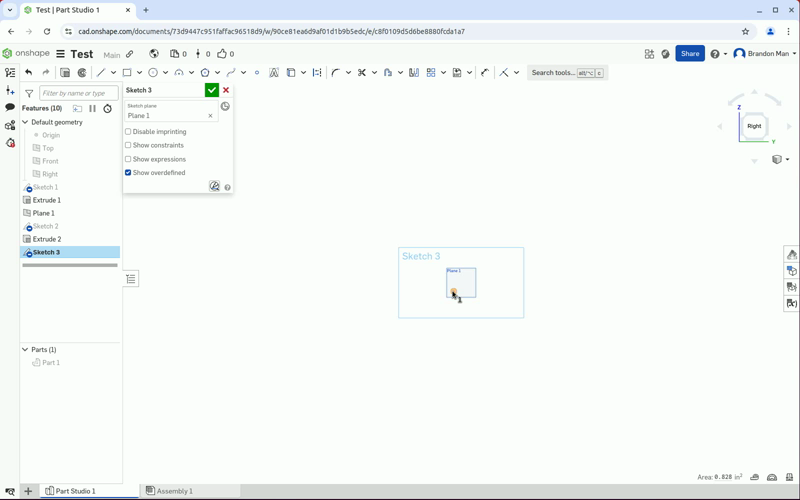
mouse_move(73, 352)
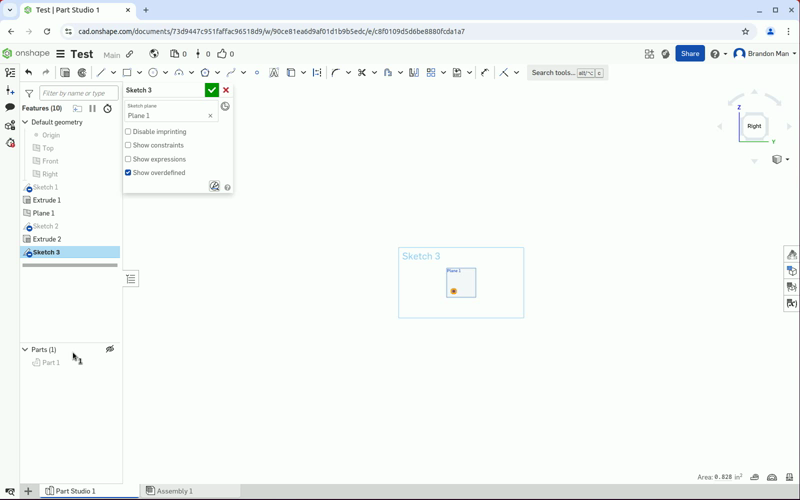
key(shift+y)
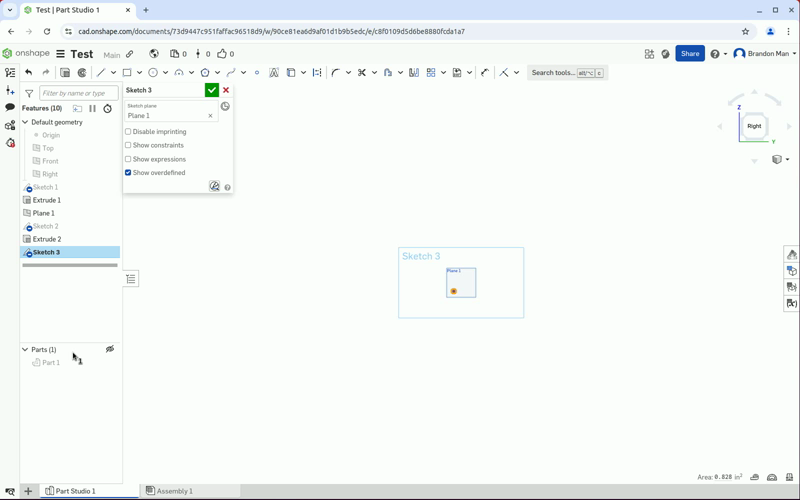
key(shift+e)
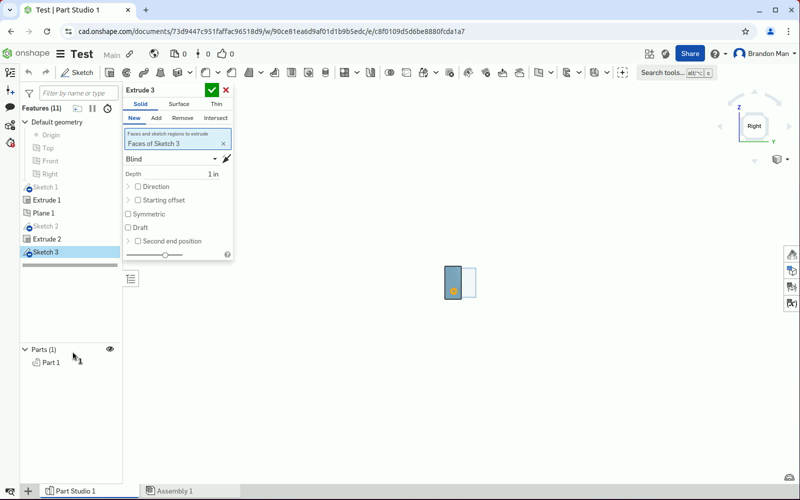
mouse_move(143, 106)
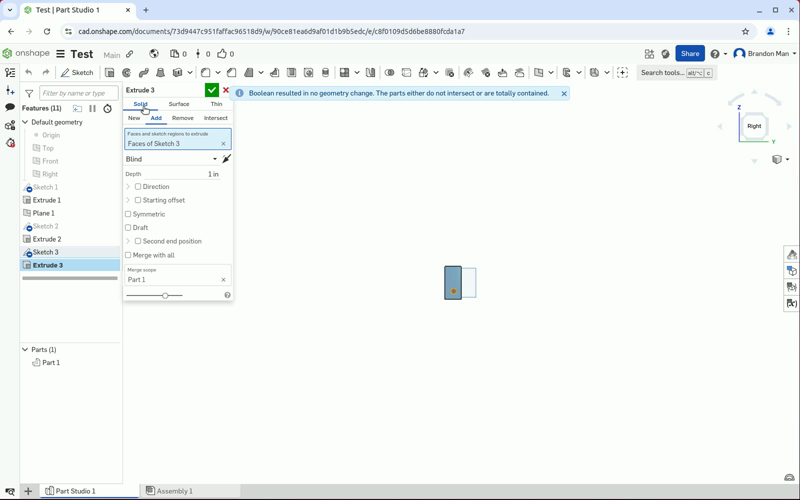
click(143, 106)
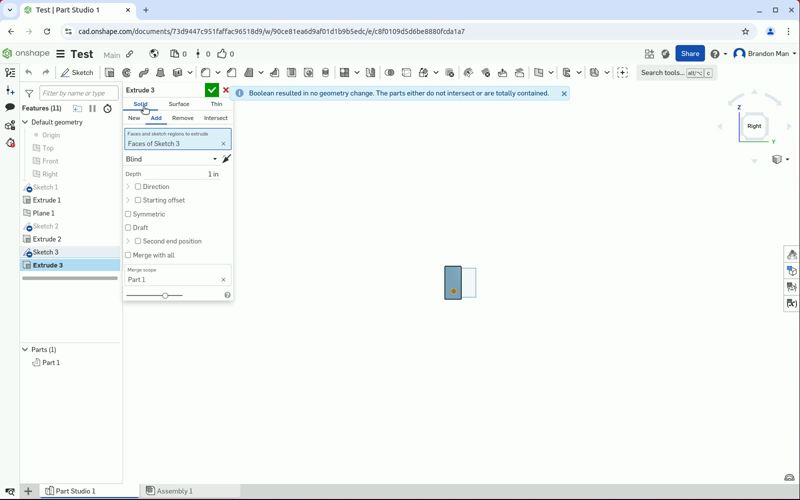
mouse_move(186, 120)
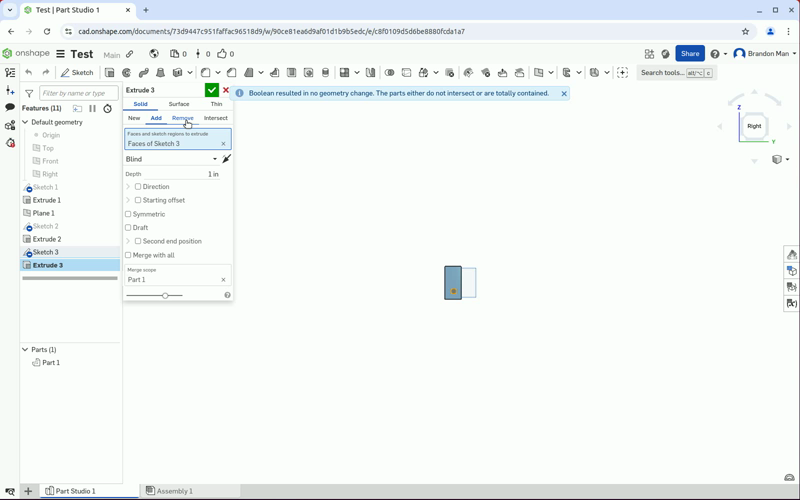
click(186, 120)
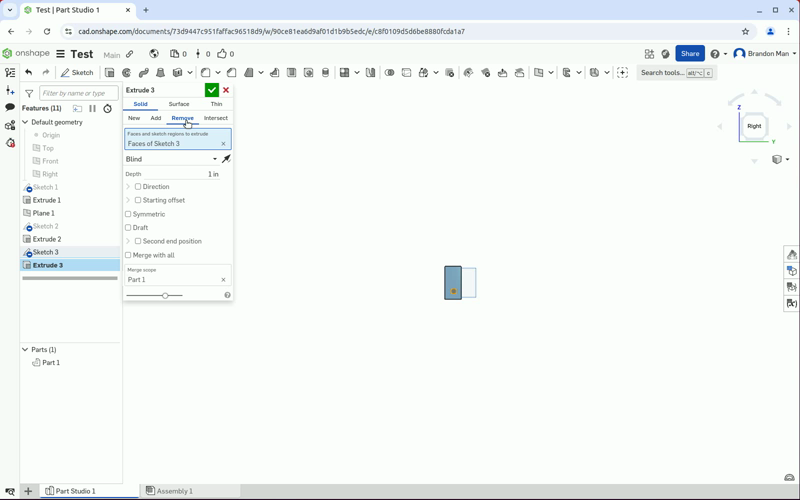
key(tab, 4)
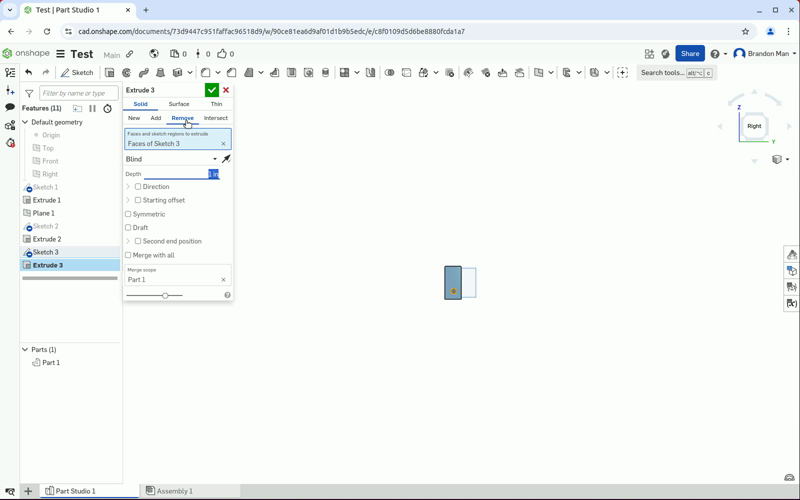
text(1.685)
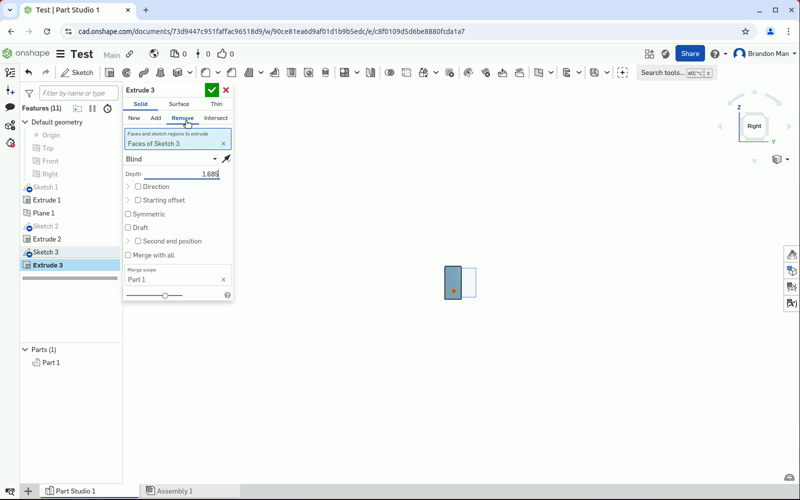
key(tab, 6)
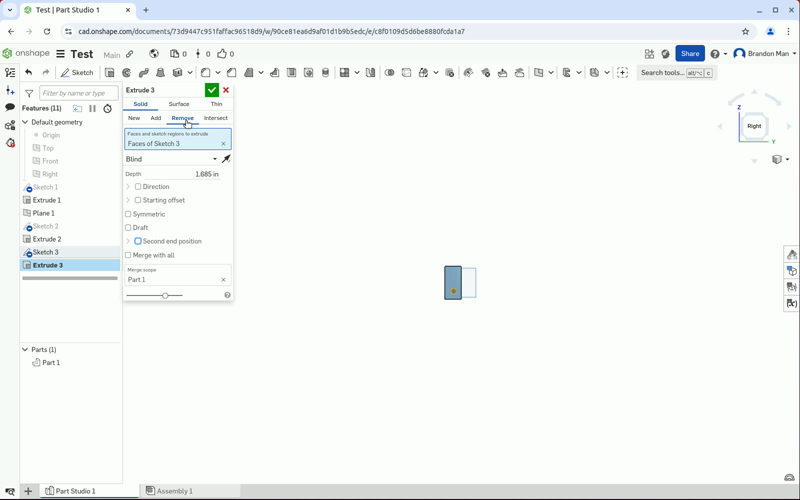
key(space)
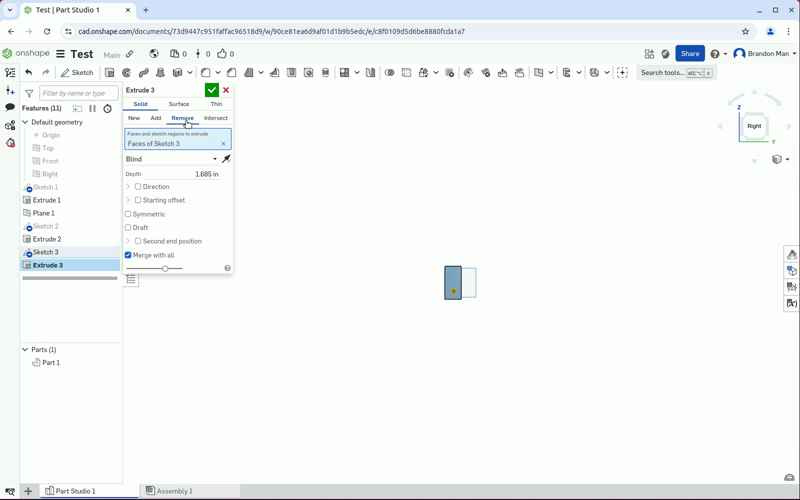
key(enter)
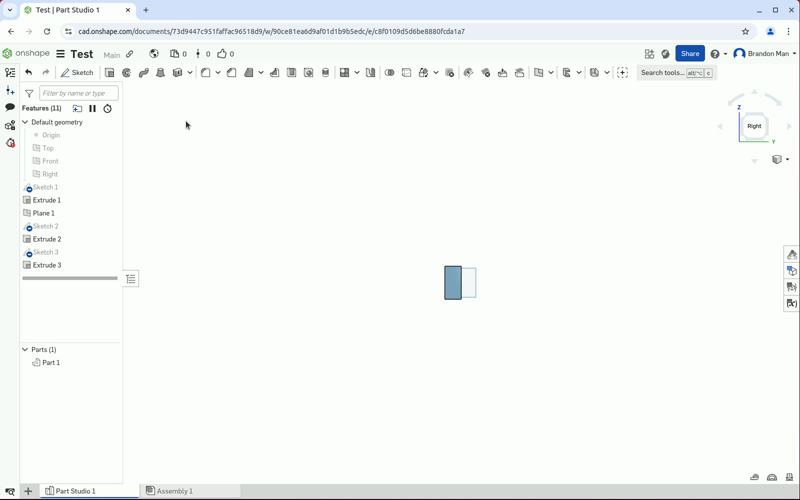
key(shift+h)
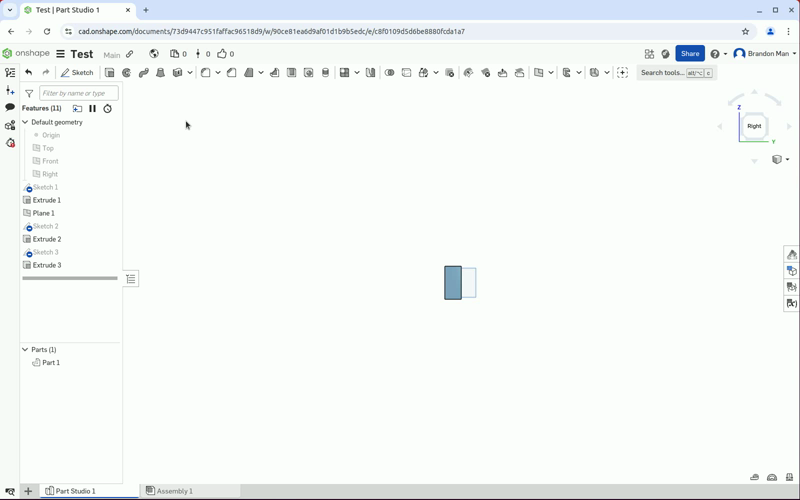
key(shift+h)
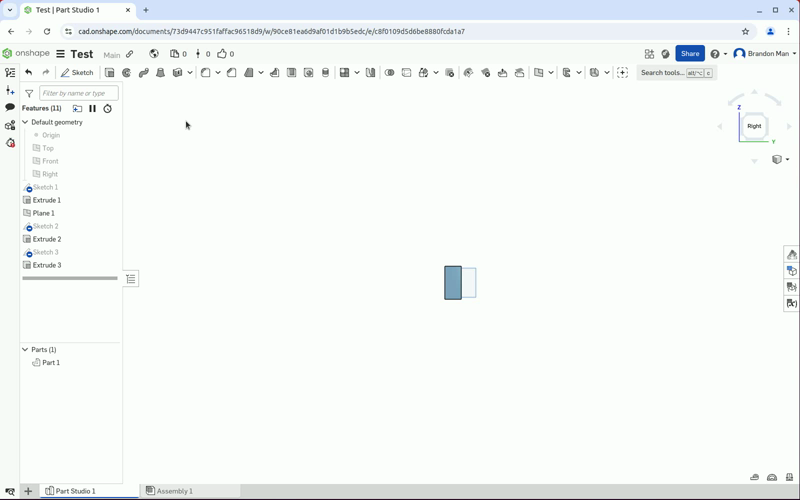
mouse_move(73, 189)
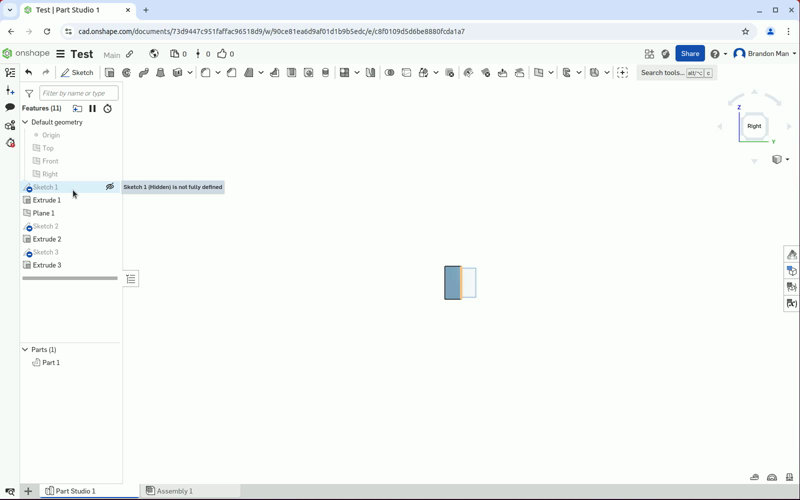
click(73, 189)
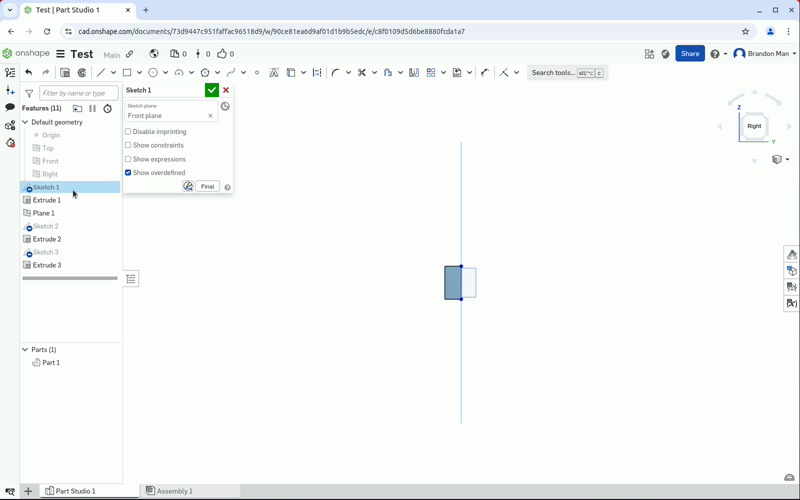
mouse_move(229, 92)
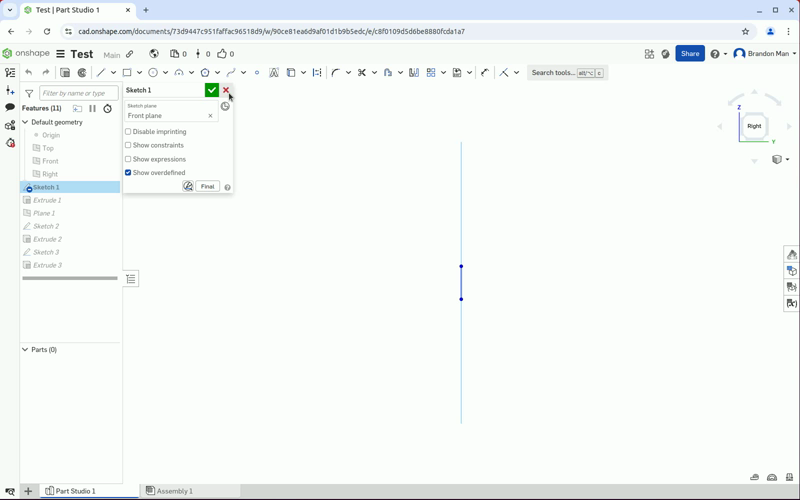
click(229, 92)
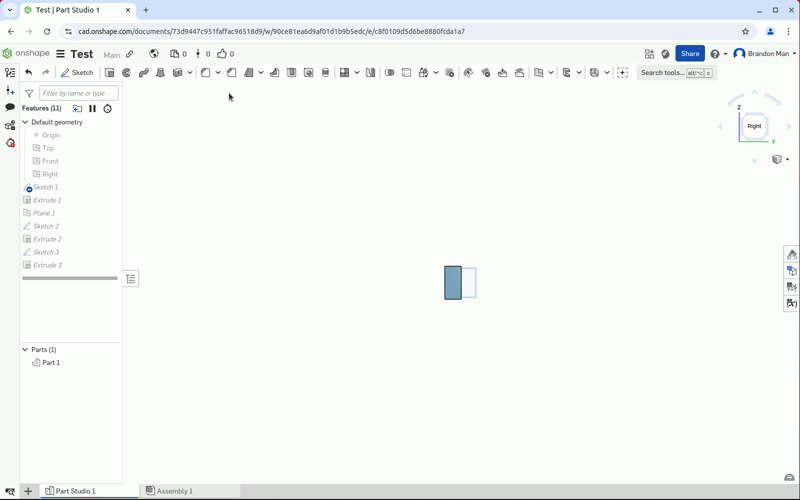
mouse_move(541, 75)
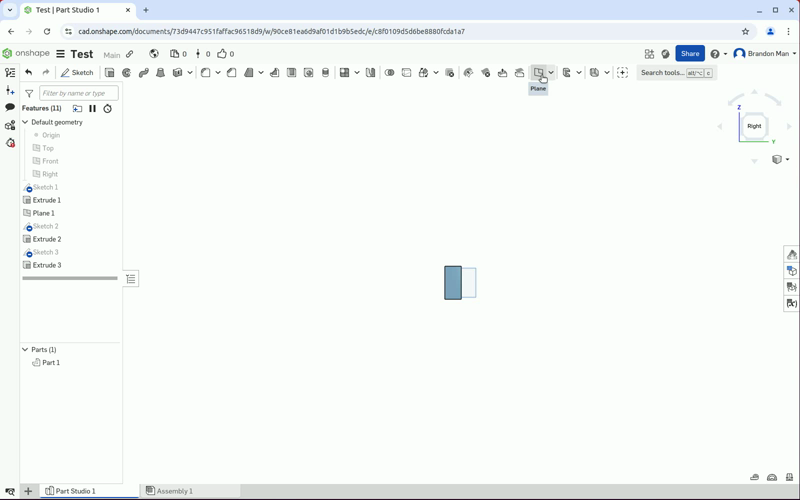
click(541, 75)
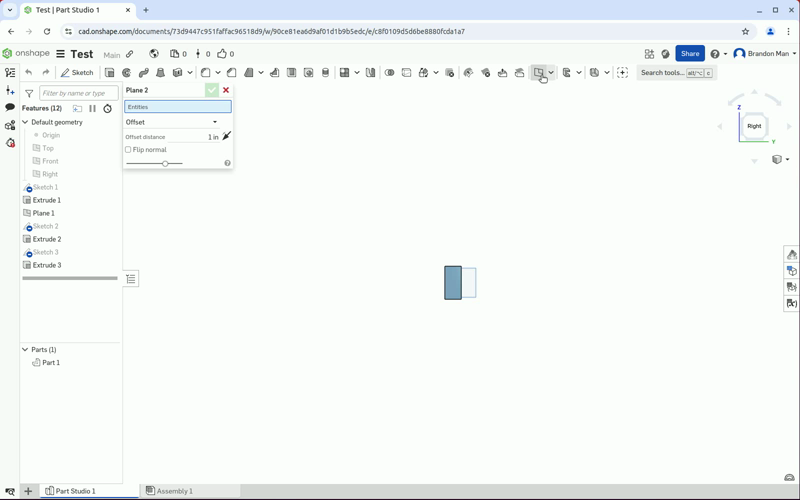
mouse_move(73, 176)
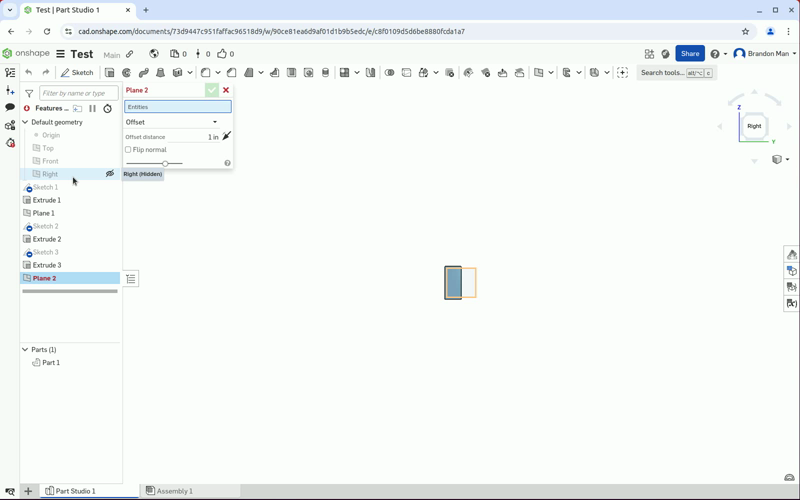
click(73, 176)
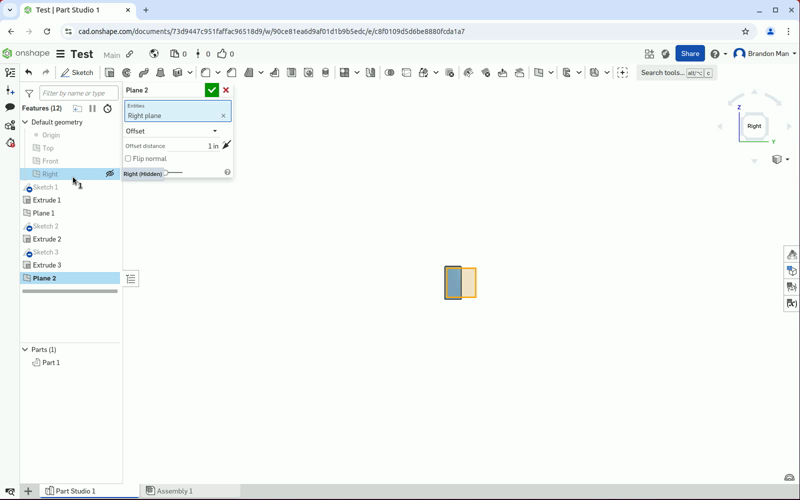
key(tab, 2)
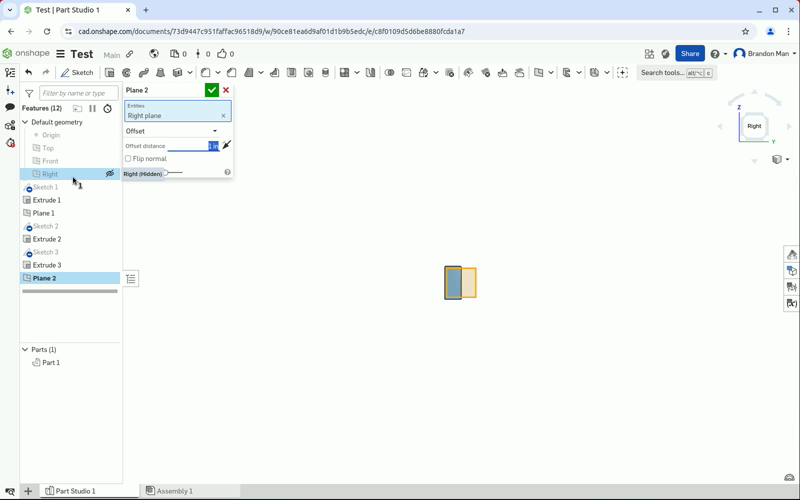
text(23.108)
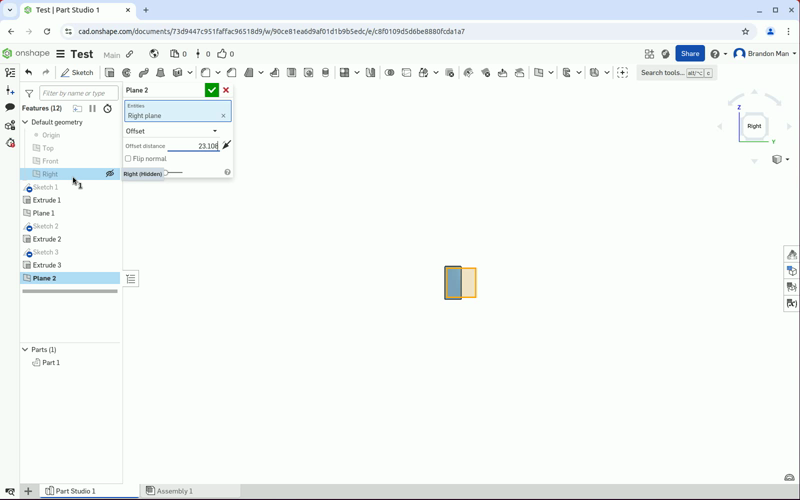
key(enter, 2)
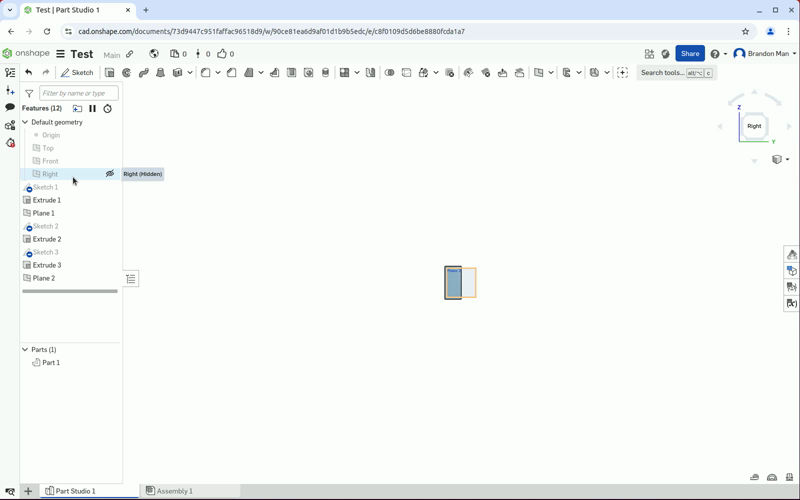
key(shift+s)
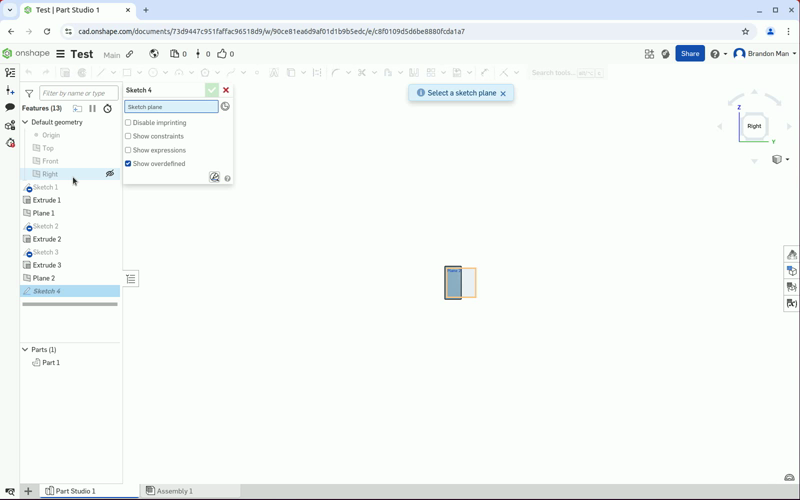
mouse_move(73, 280)
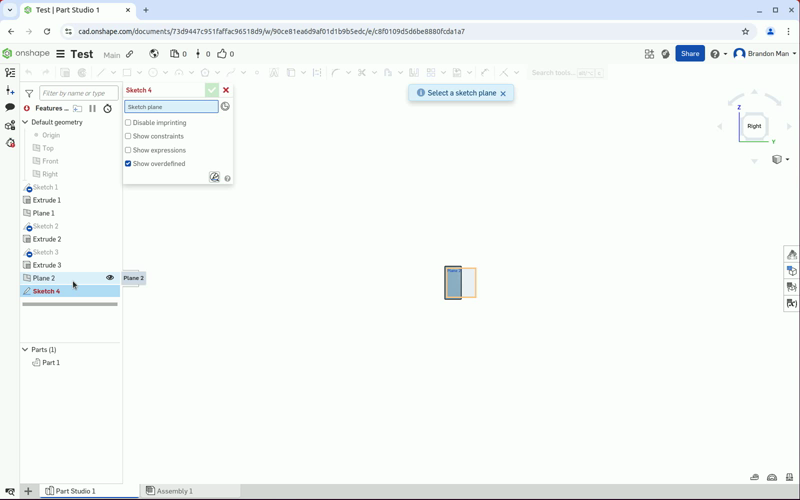
click(73, 280)
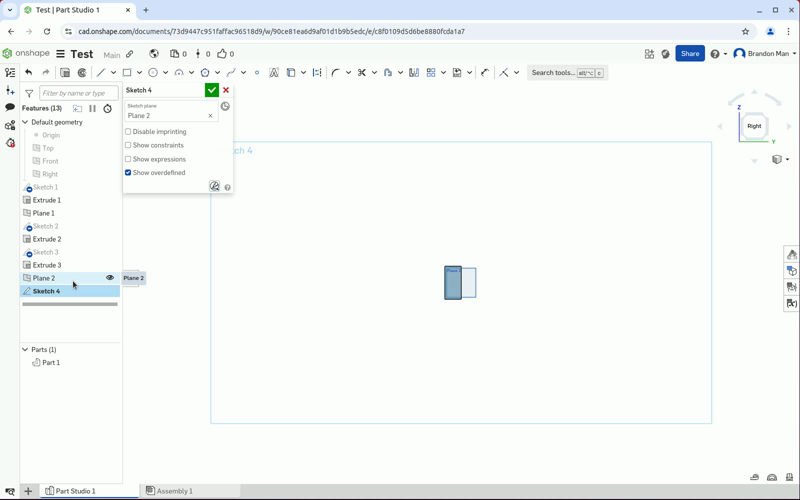
mouse_move(73, 352)
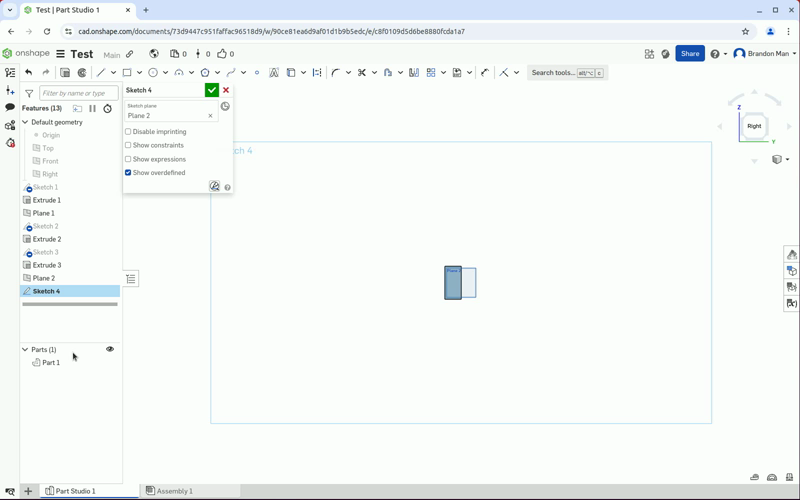
key(y)
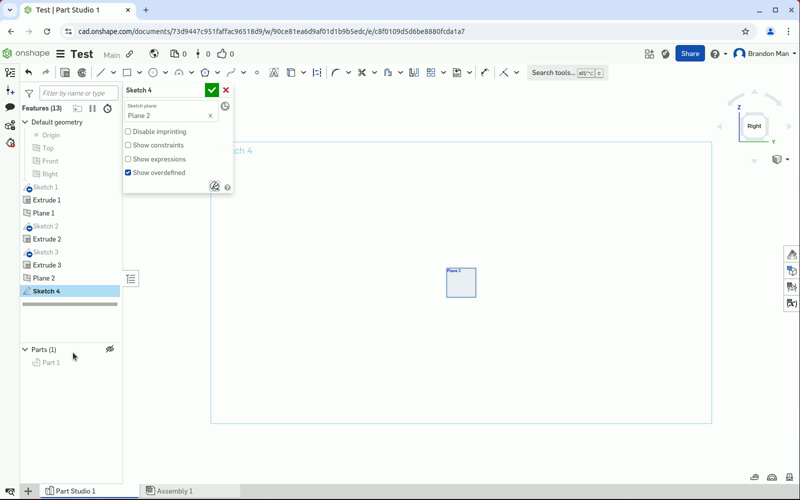
key(c)
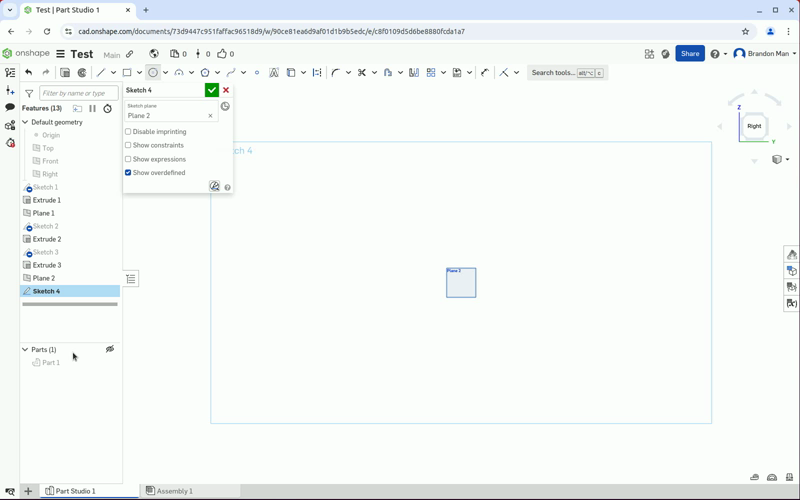
key_down(shift)
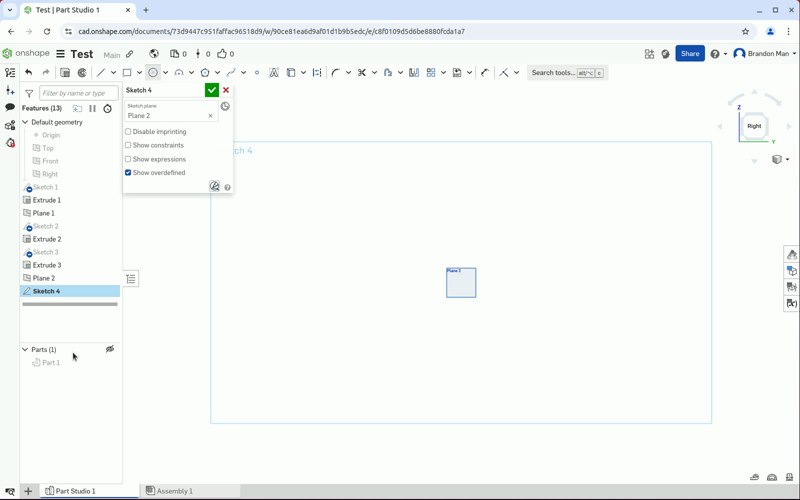
mouse_move(453, 274)
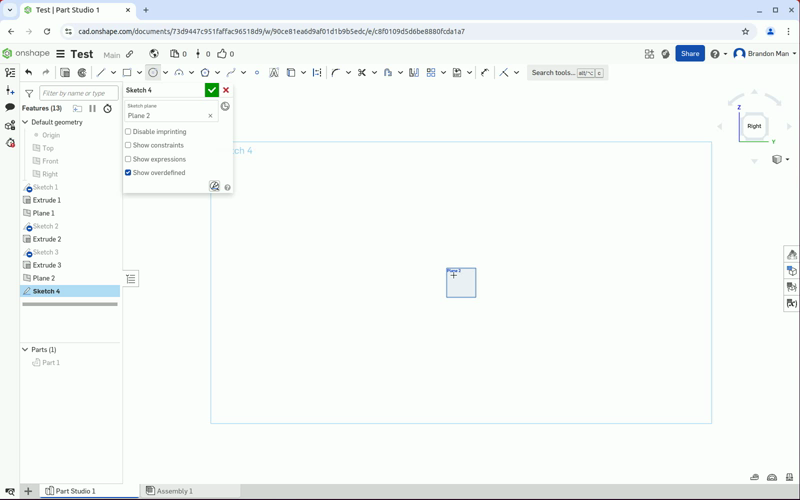
click(453, 274)
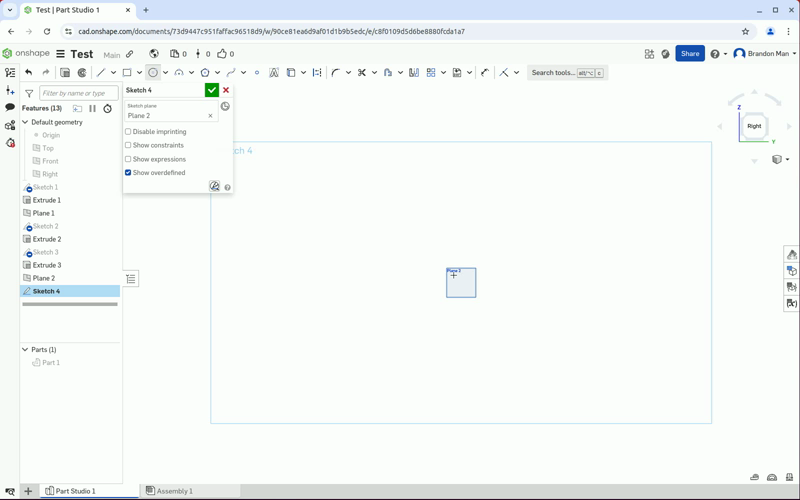
key_up(shift)
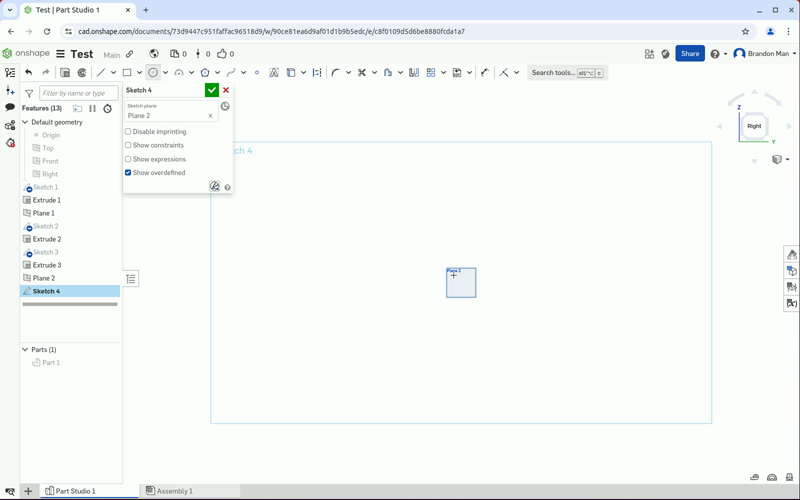
mouse_move(456, 274)
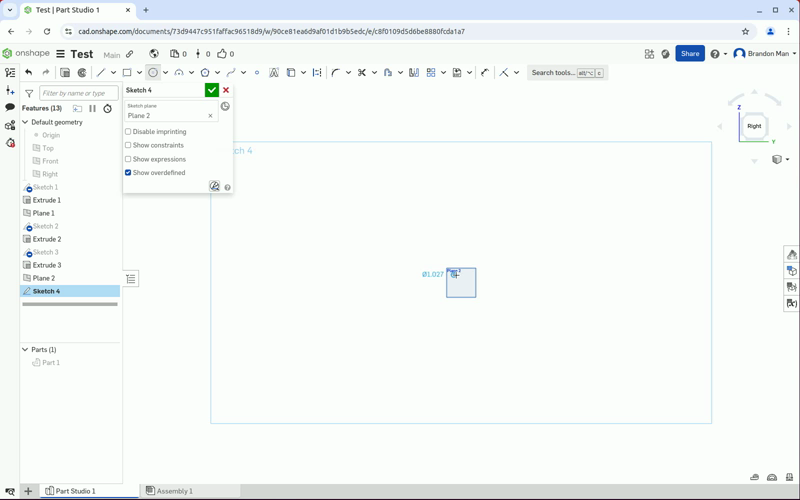
scroll(6)
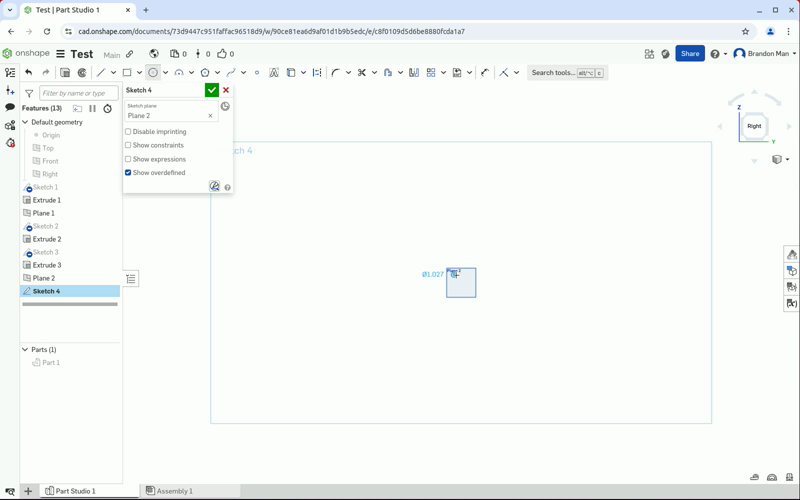
scroll(6)
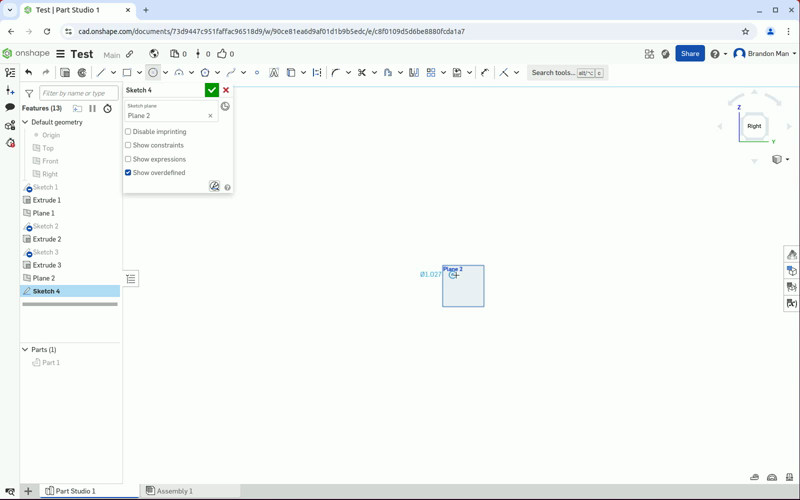
scroll(6)
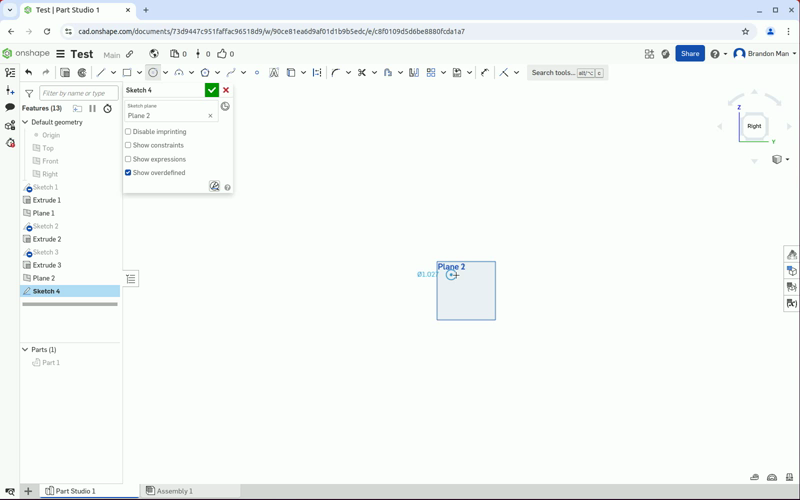
scroll(6)
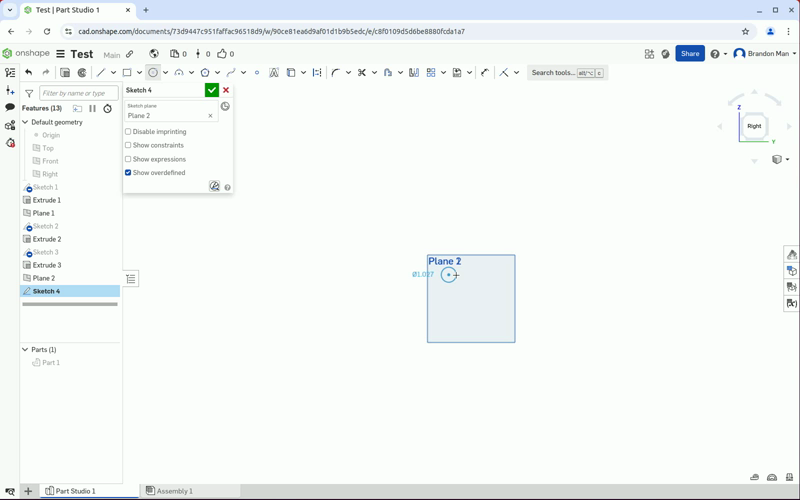
scroll(6)
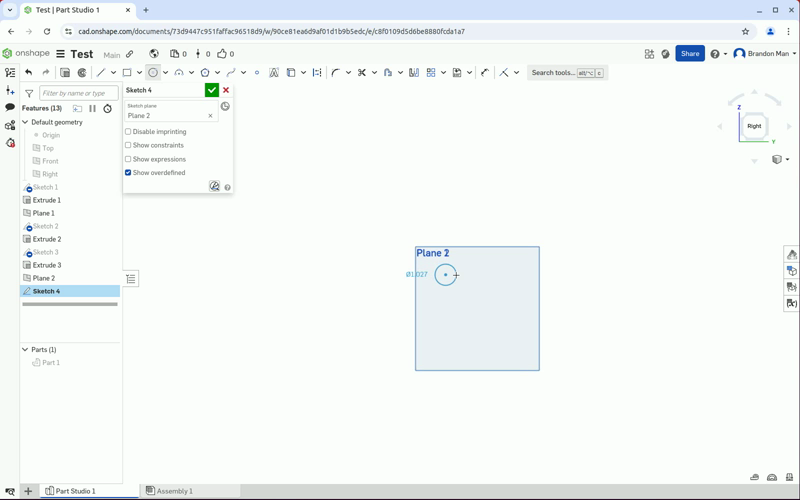
scroll(6)
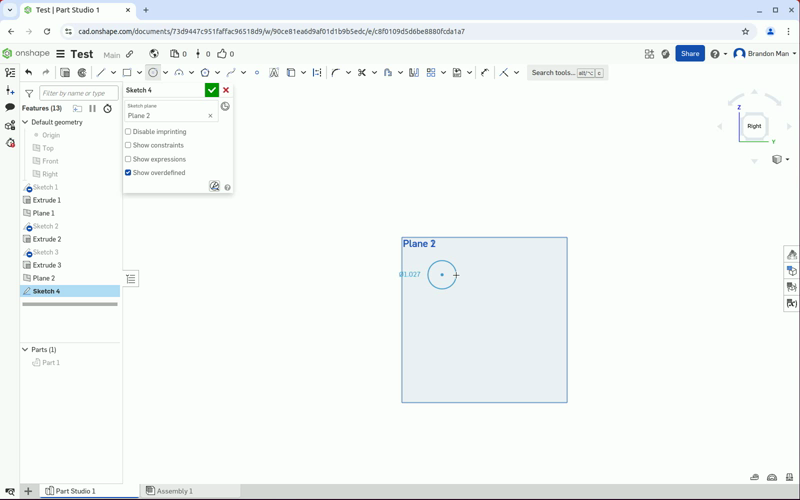
scroll(6)
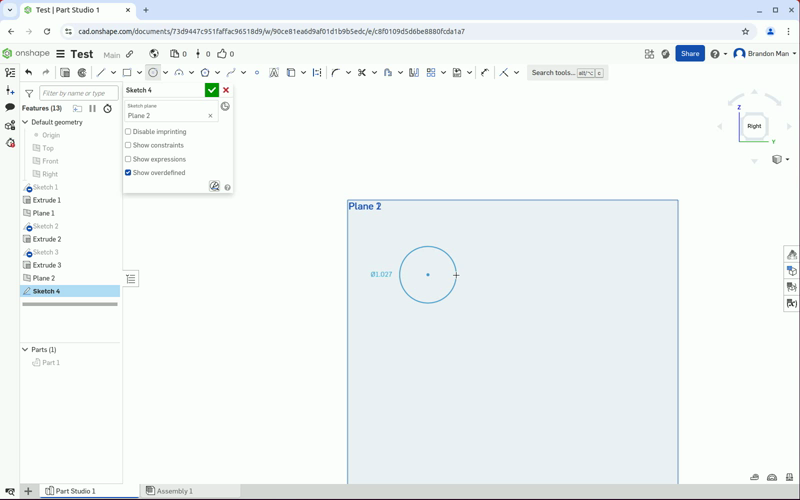
click(456, 274)
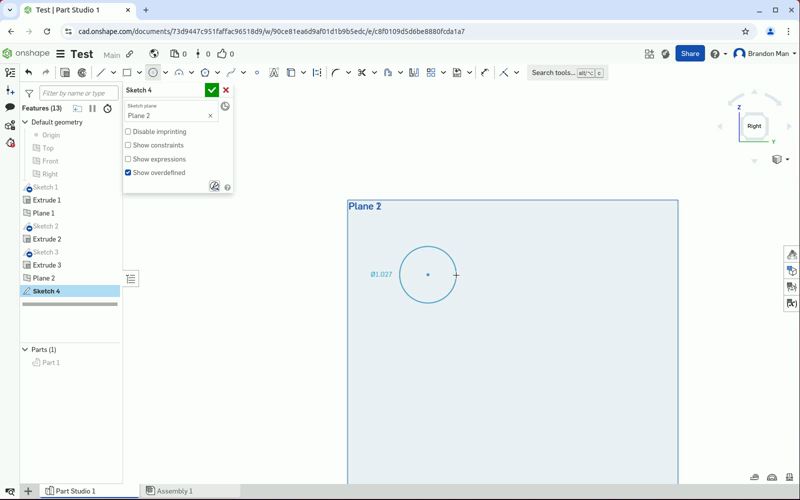
scroll(-6)
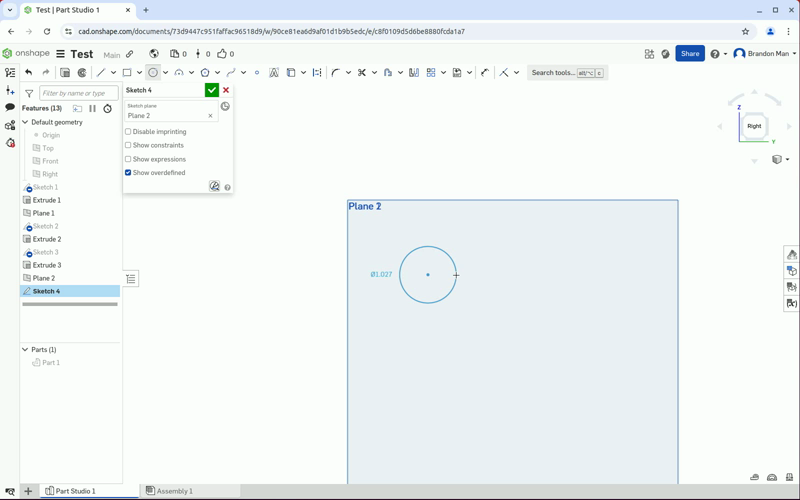
scroll(-6)
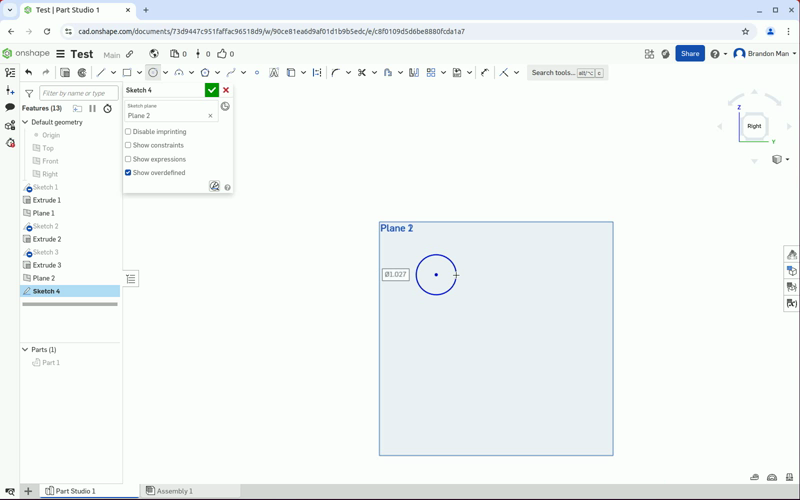
scroll(-6)
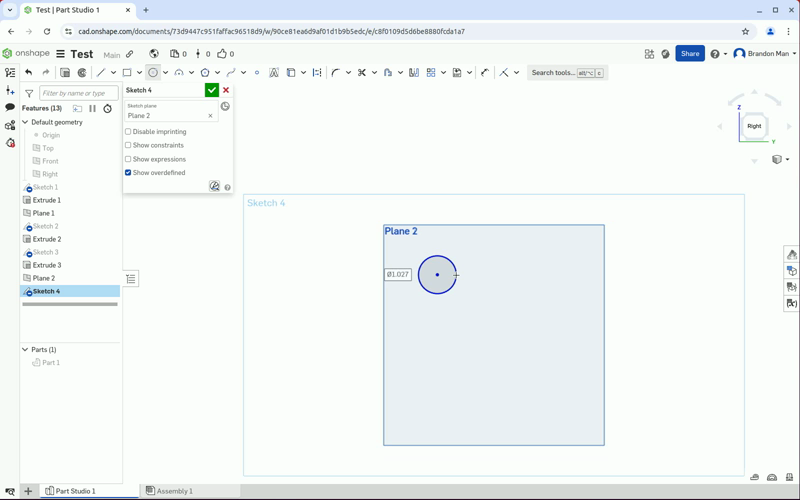
scroll(-6)
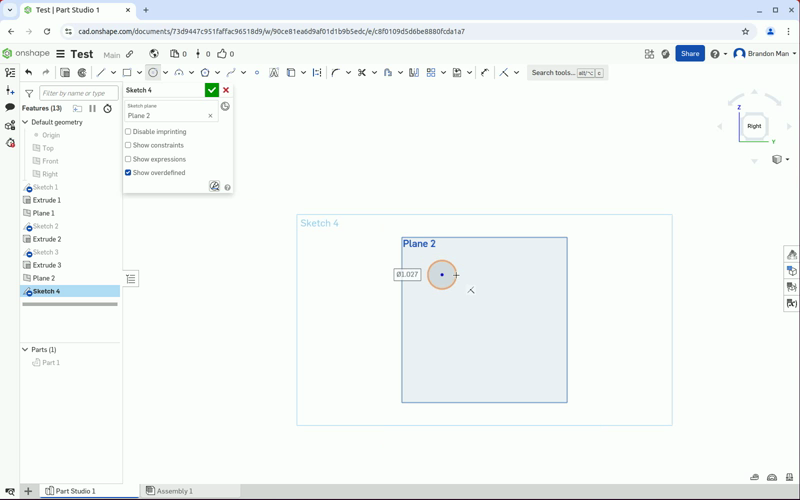
scroll(-6)
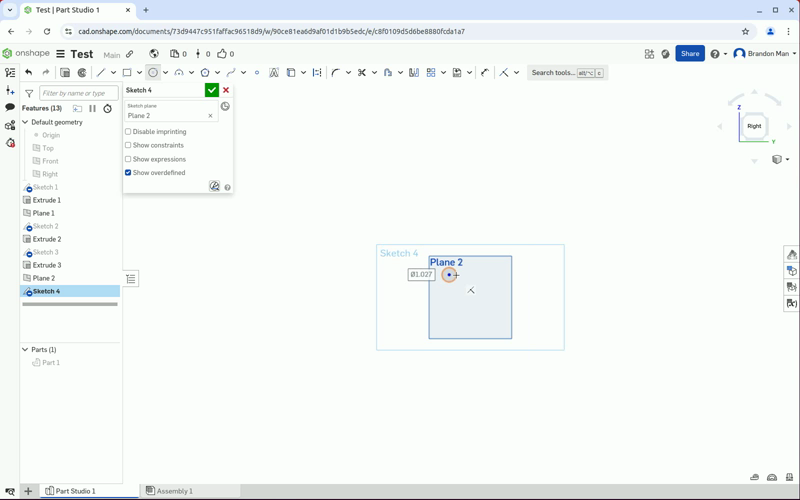
scroll(-6)
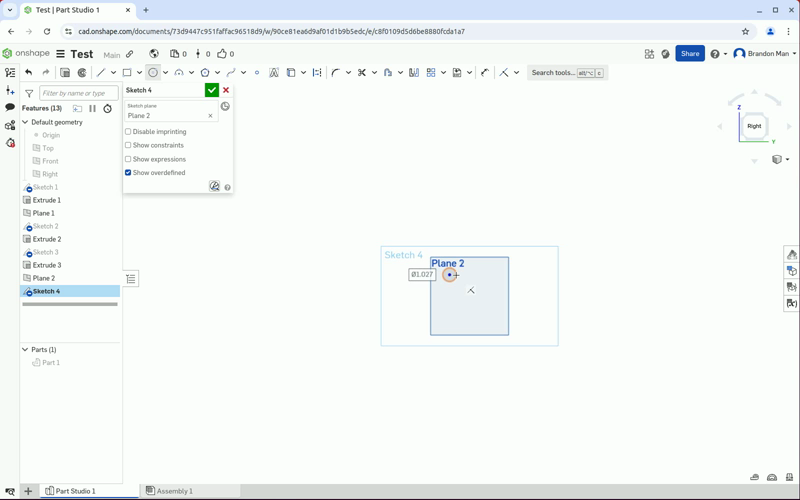
scroll(-6)
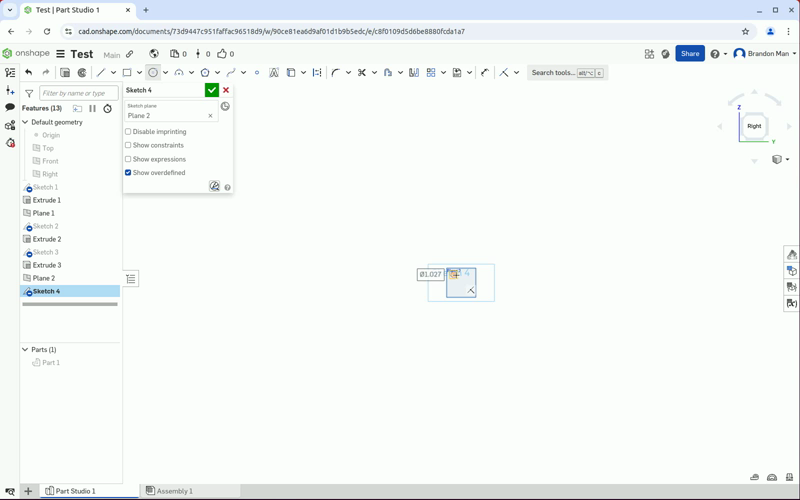
key(esc)
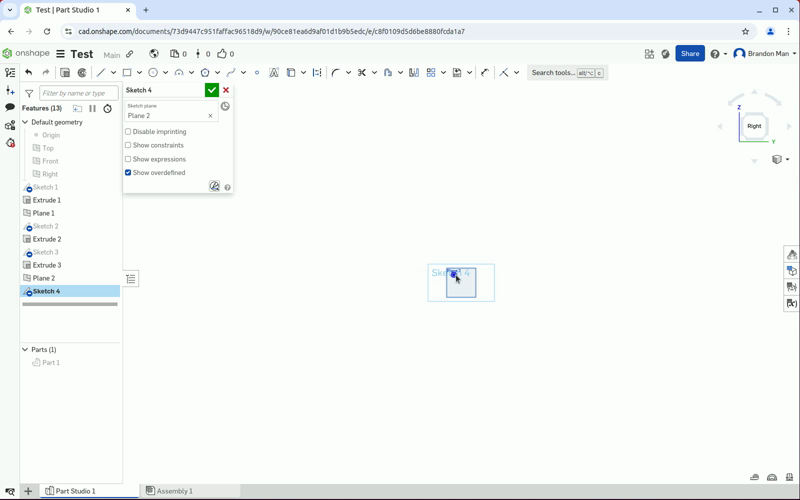
mouse_move(452, 273)
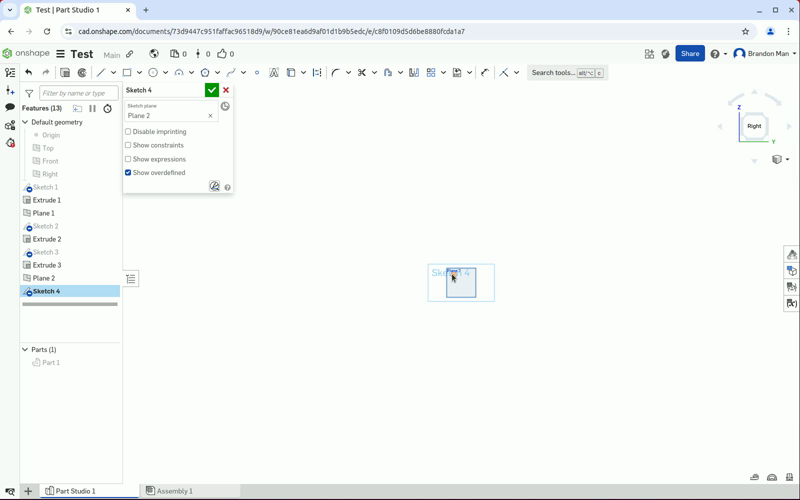
scroll(6)
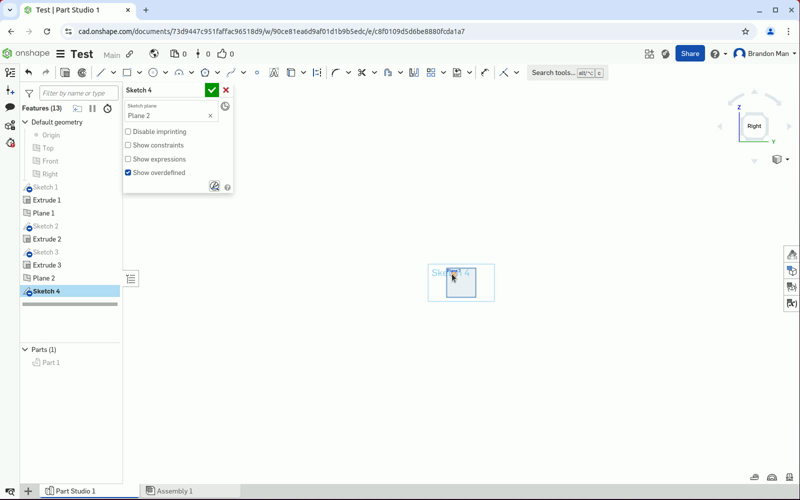
scroll(6)
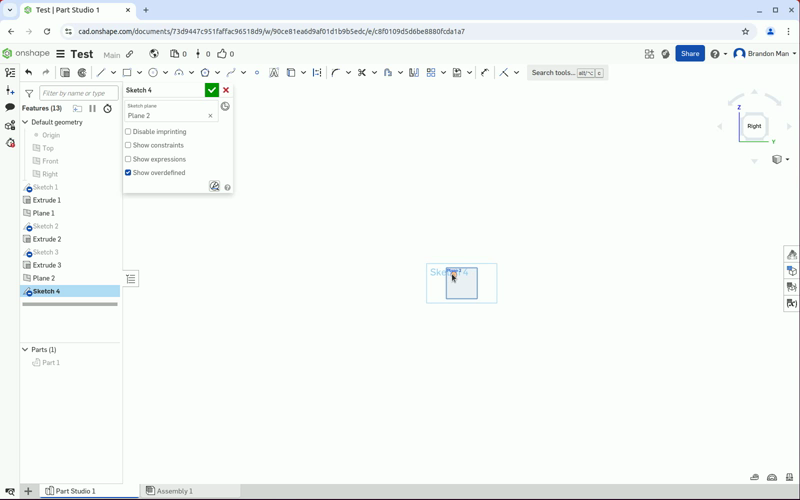
scroll(6)
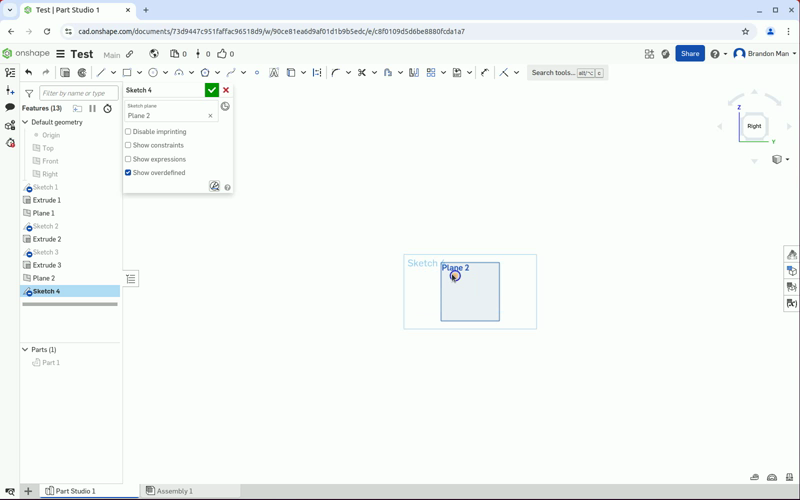
scroll(6)
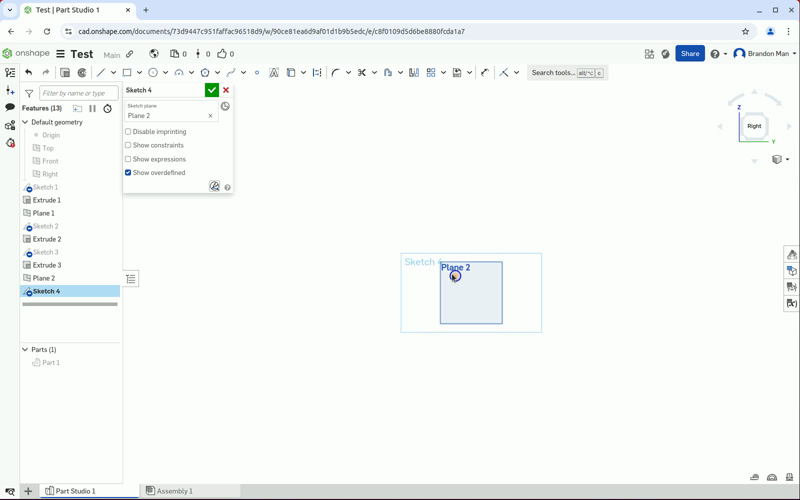
scroll(6)
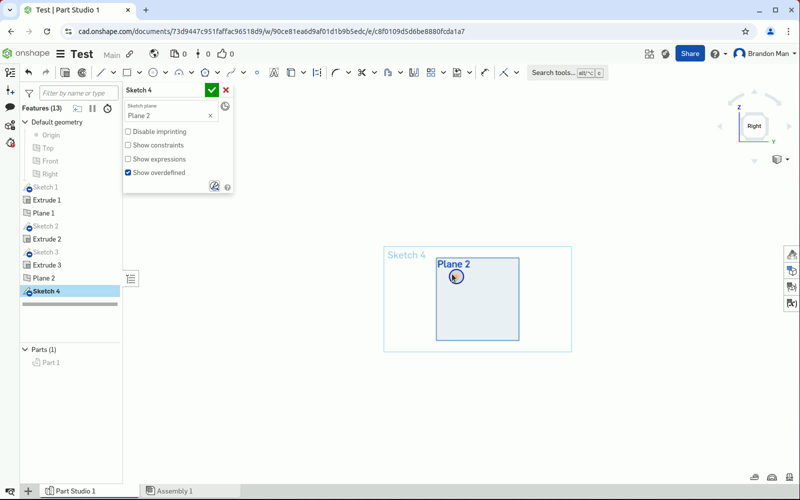
scroll(6)
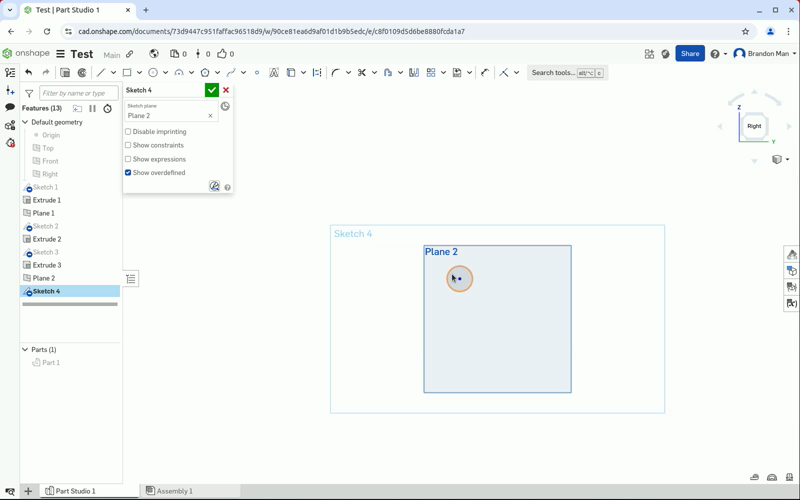
scroll(6)
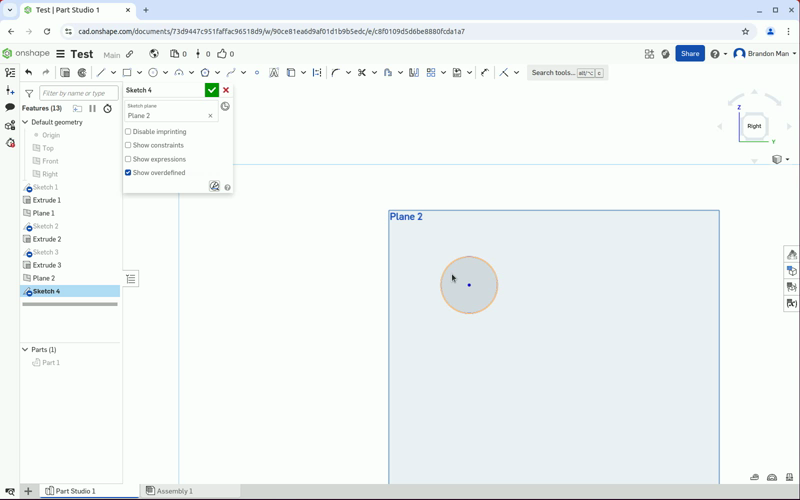
click(452, 273)
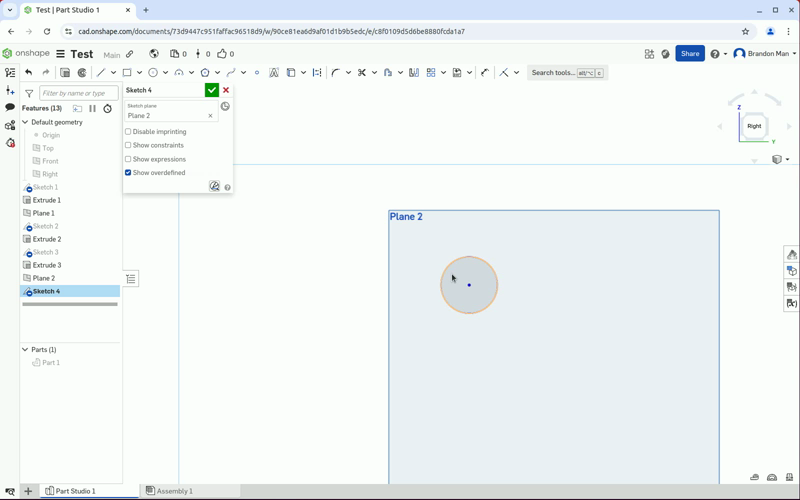
scroll(-6)
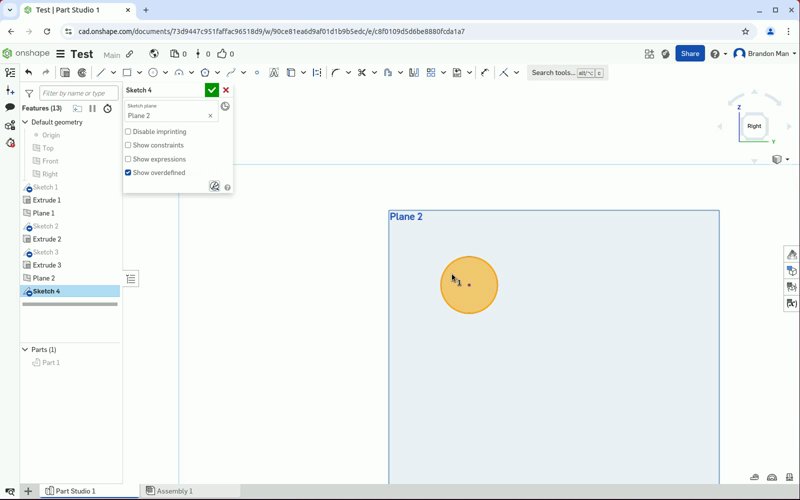
scroll(-6)
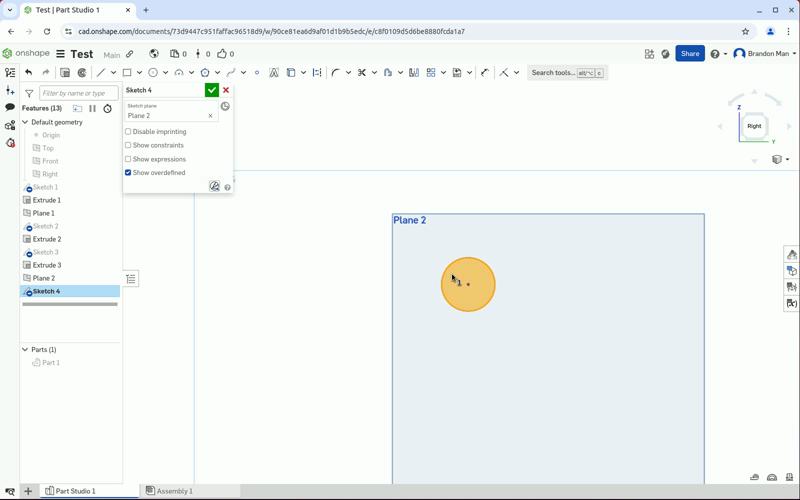
scroll(-6)
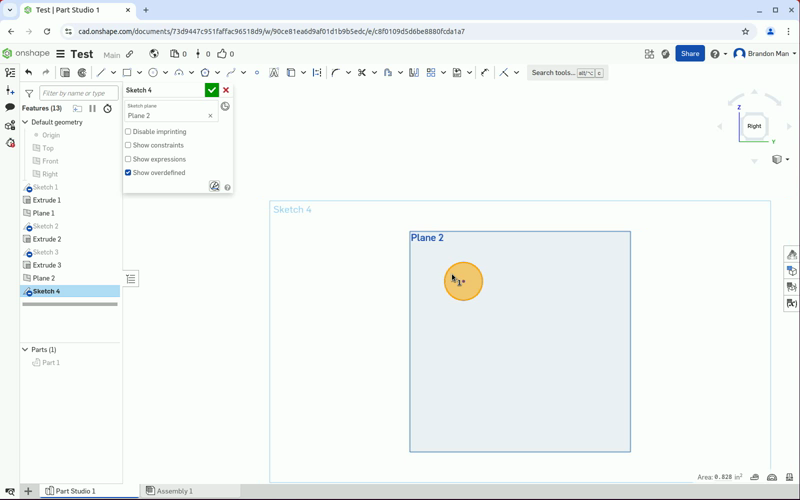
scroll(-6)
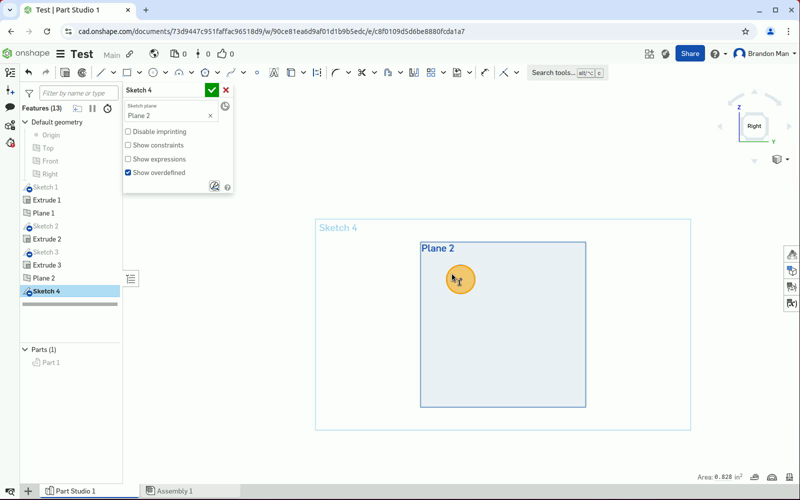
scroll(-6)
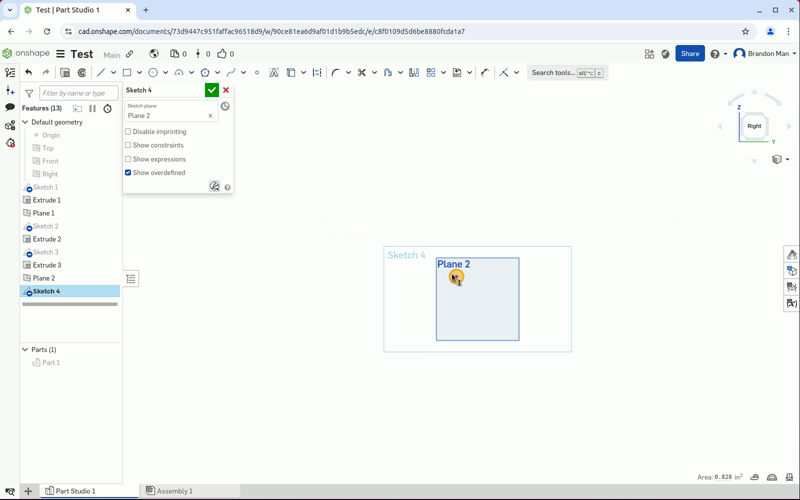
scroll(-6)
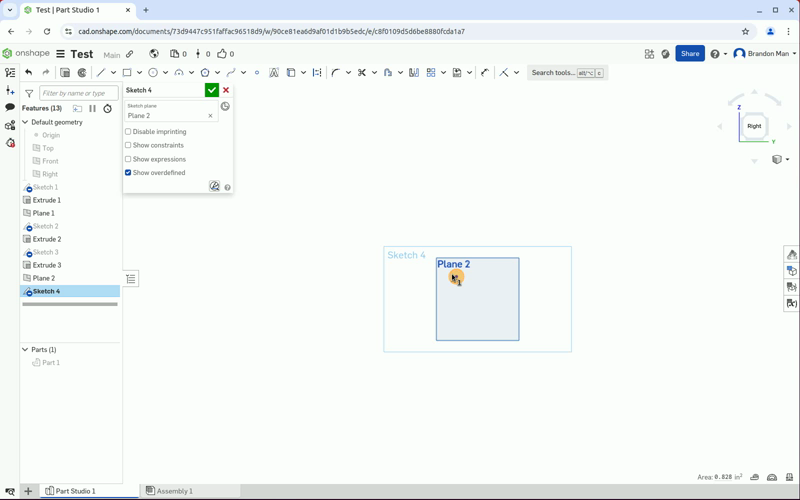
scroll(-6)
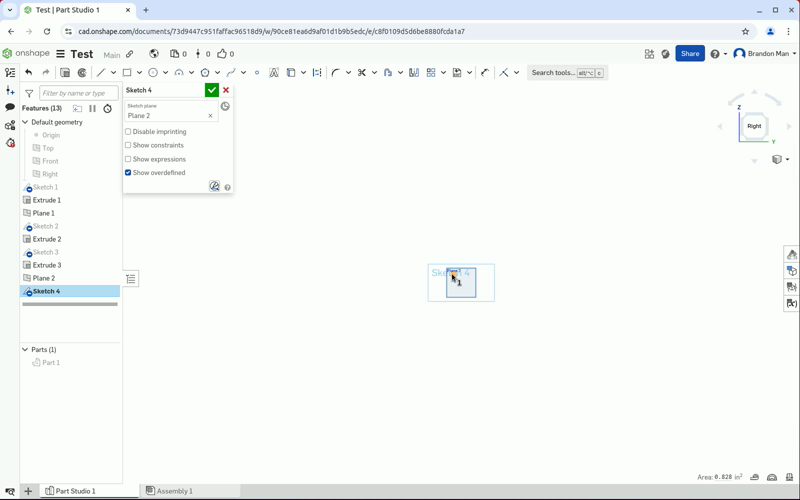
mouse_move(73, 352)
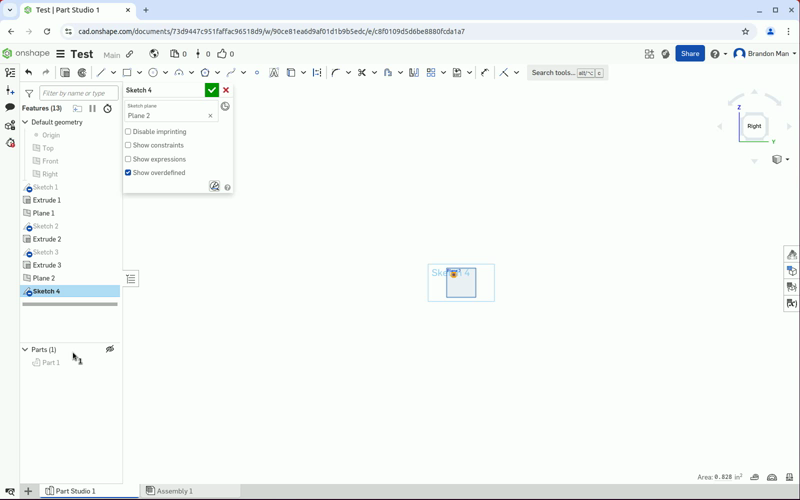
key(shift+y)
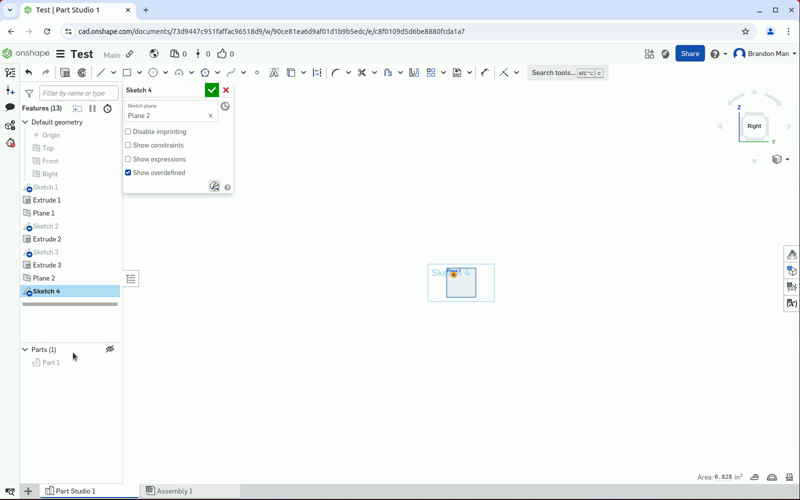
key(shift+e)
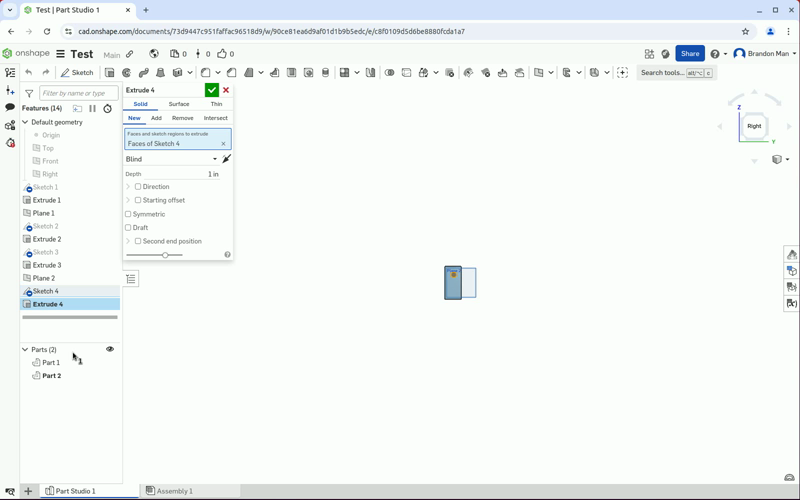
mouse_move(143, 106)
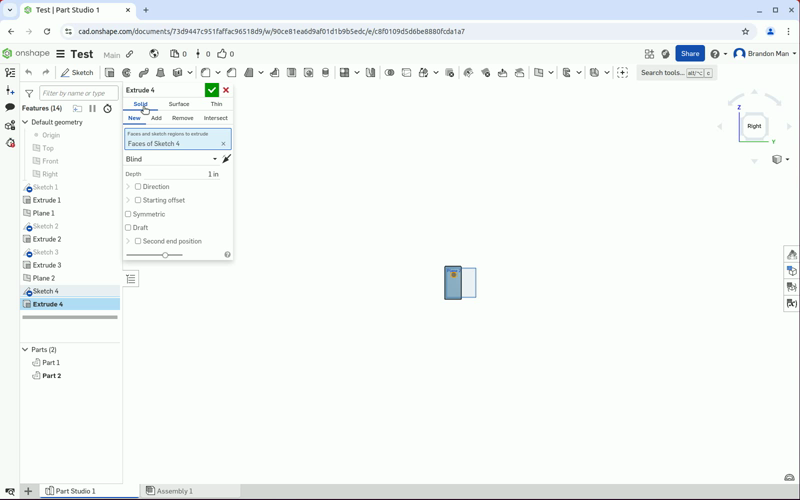
click(143, 106)
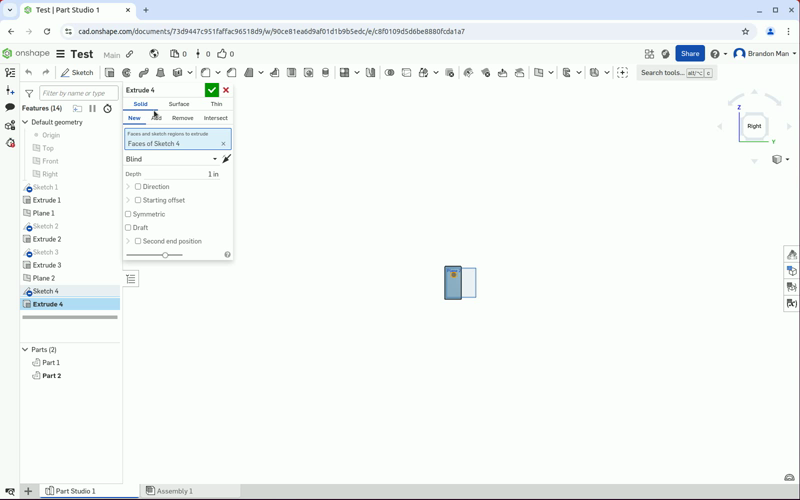
mouse_move(186, 120)
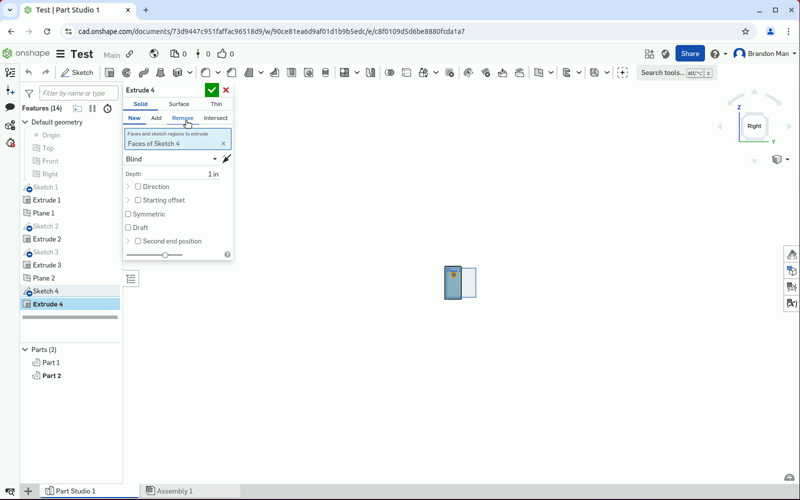
click(186, 120)
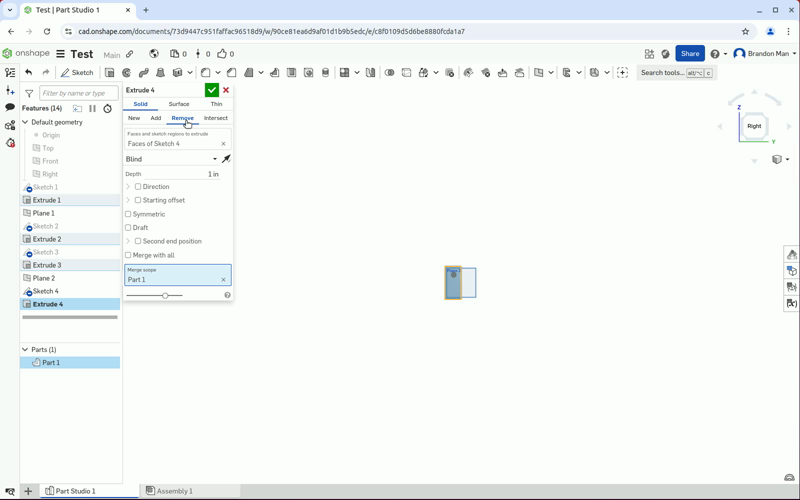
key(tab, 4)
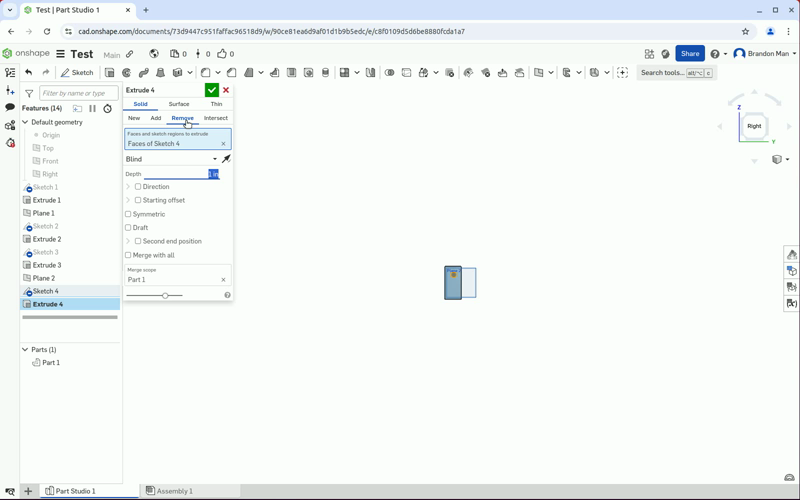
text(1.685)
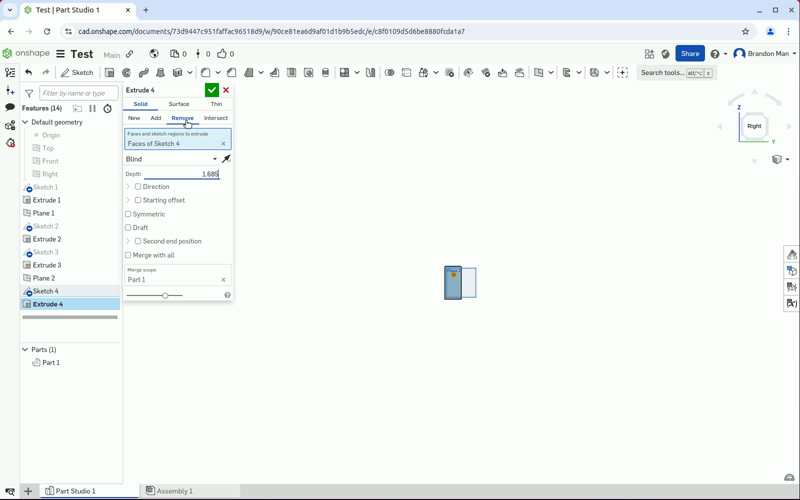
key(tab, 6)
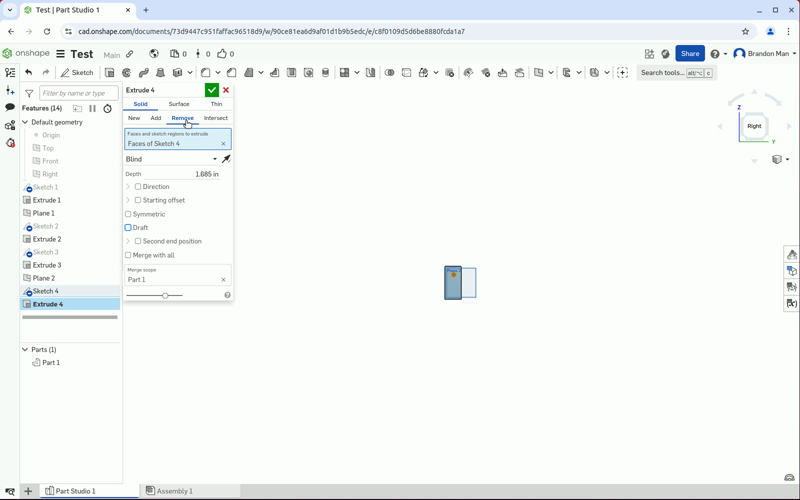
key(space)
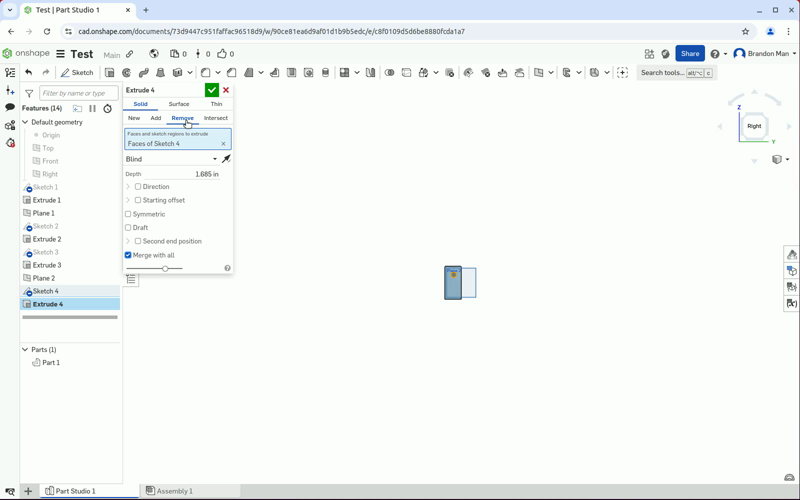
key(enter)
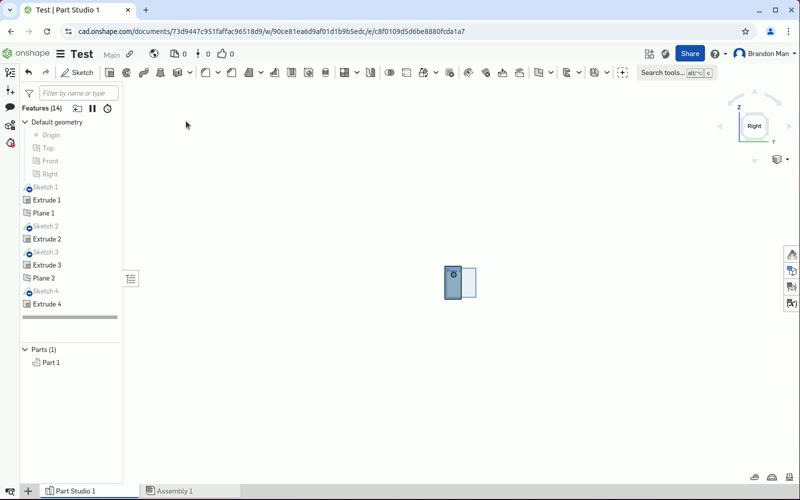
key(shift+h)
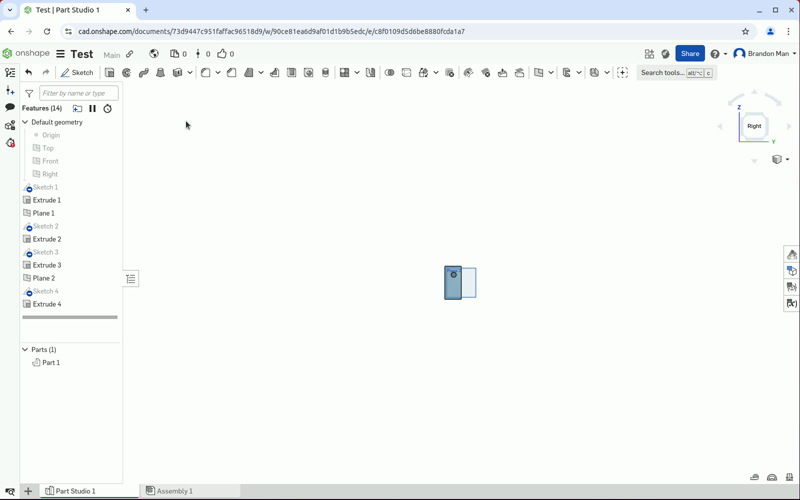
key(shift+h)
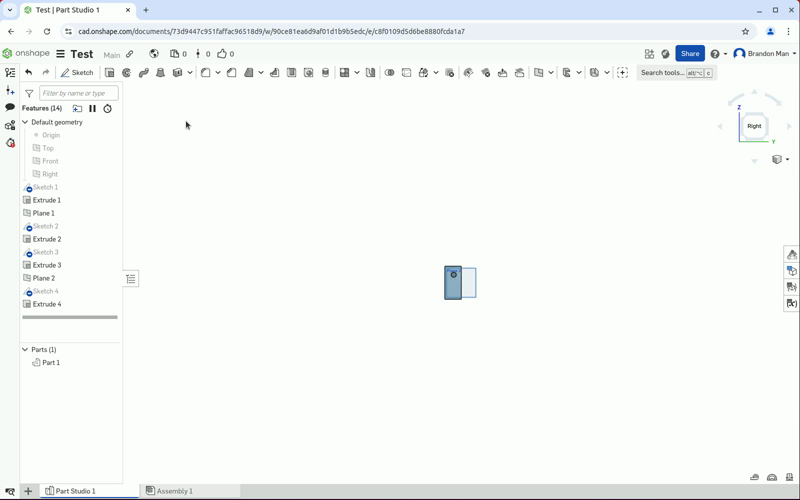
mouse_move(73, 189)
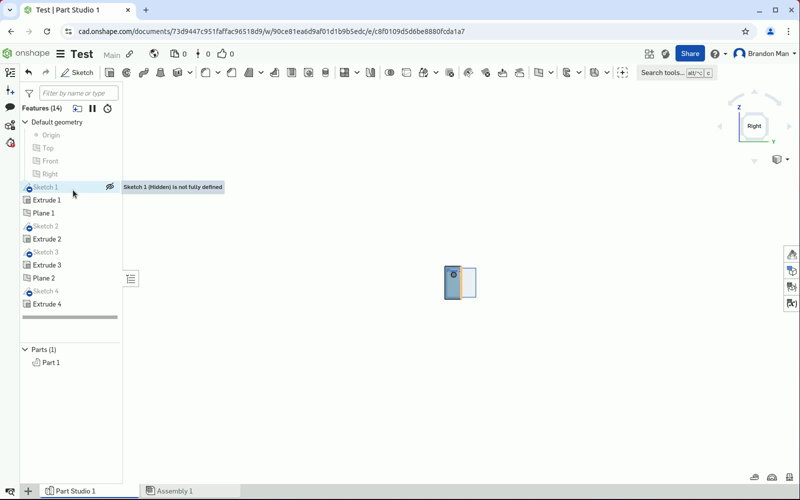
click(73, 189)
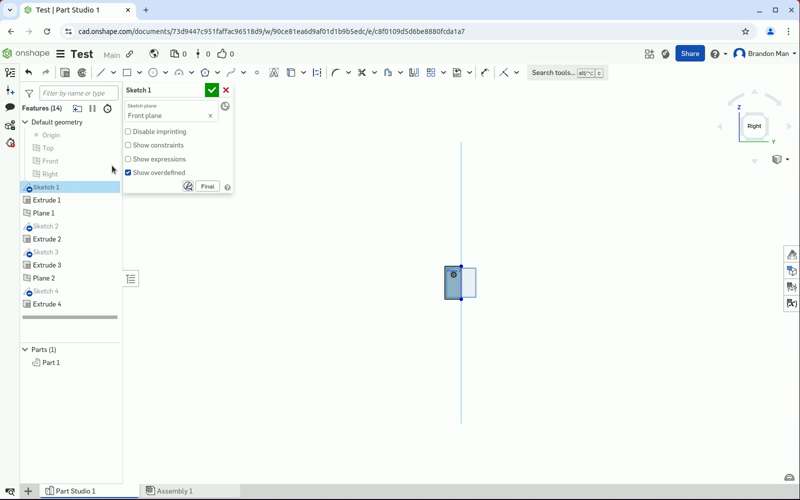
mouse_move(229, 92)
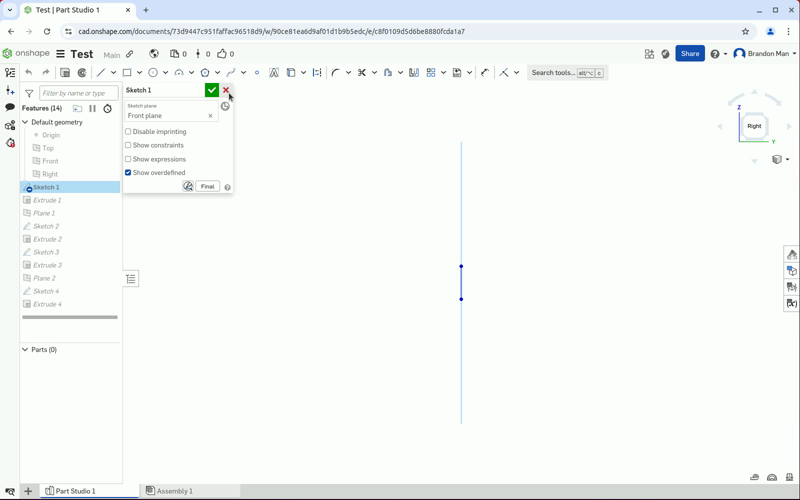
click(229, 92)
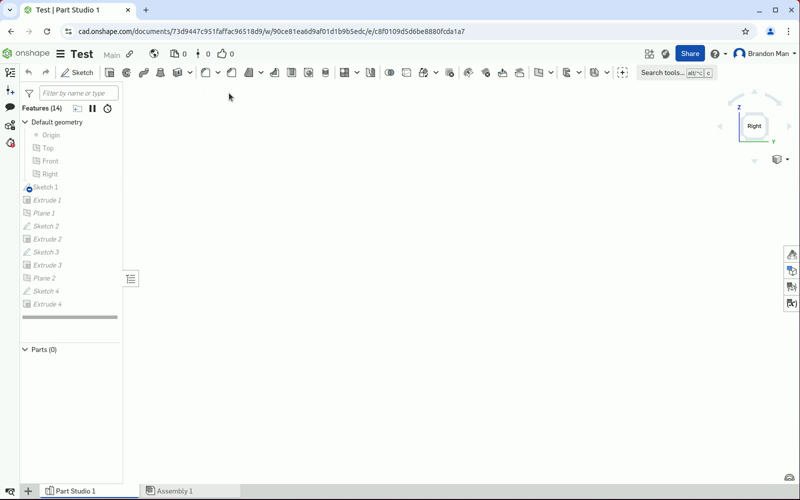
key(shift+s)
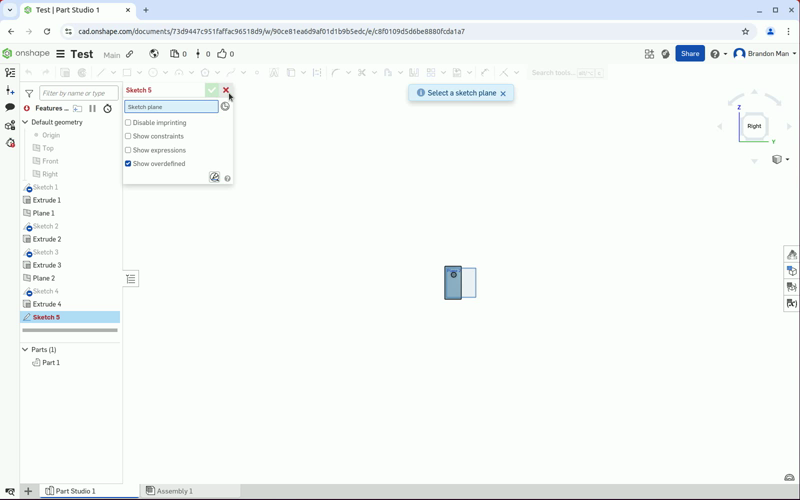
mouse_move(73, 280)
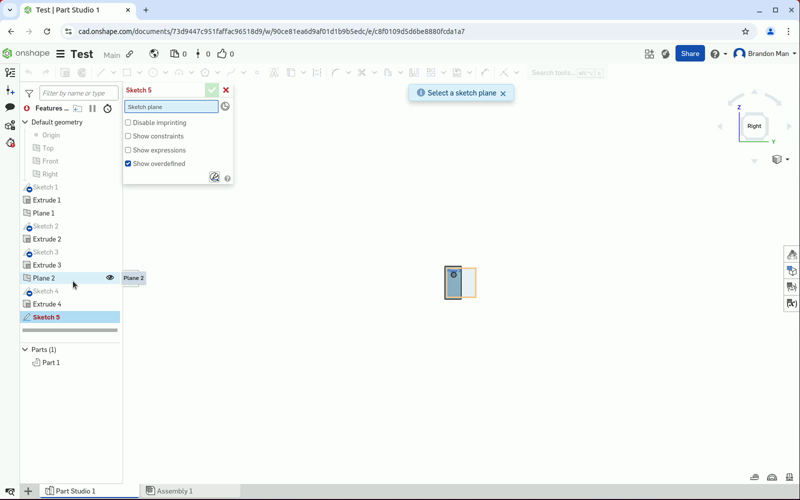
click(73, 280)
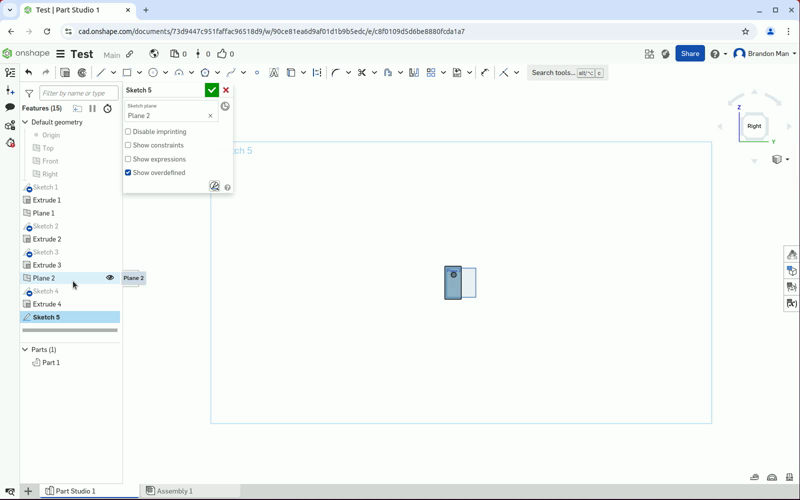
mouse_move(73, 352)
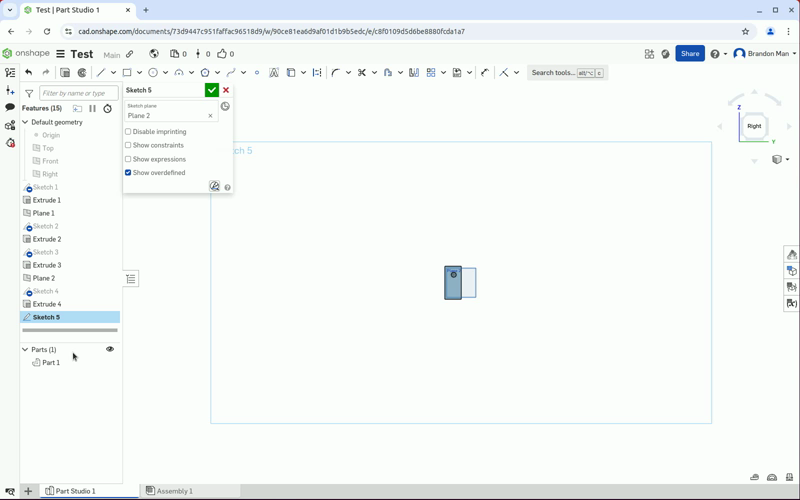
key(y)
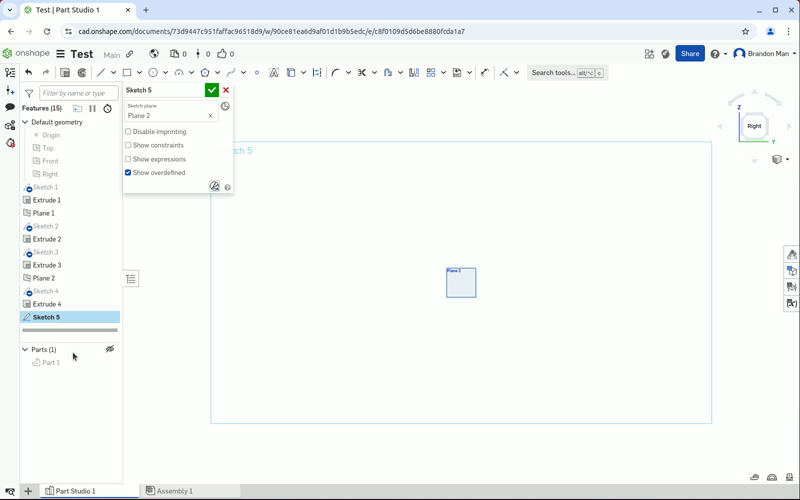
key(c)
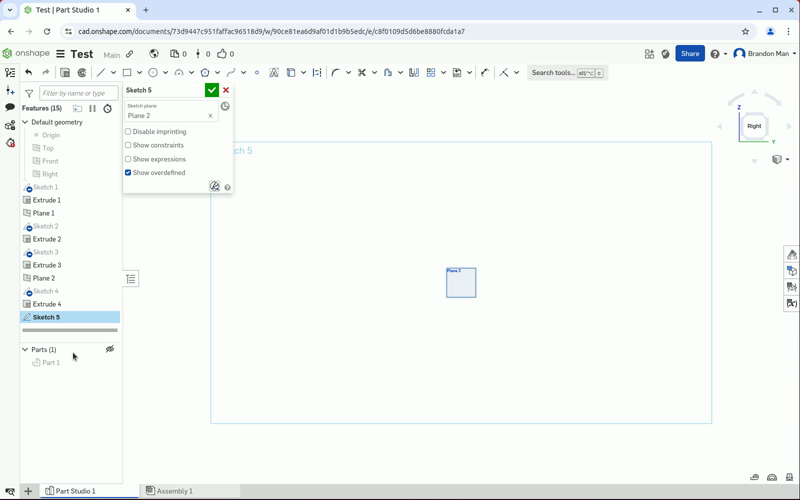
key_down(shift)
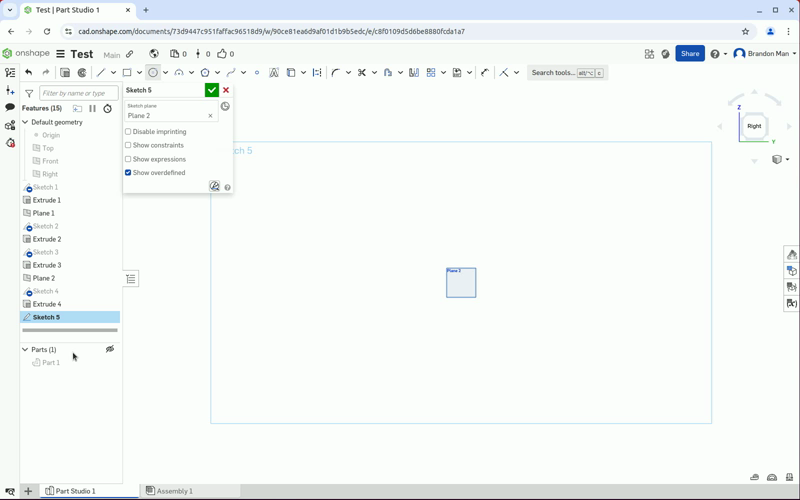
mouse_move(453, 291)
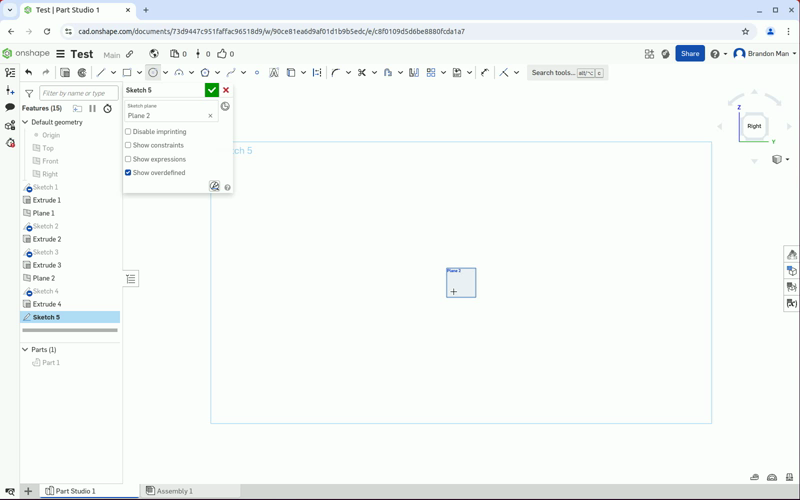
click(453, 291)
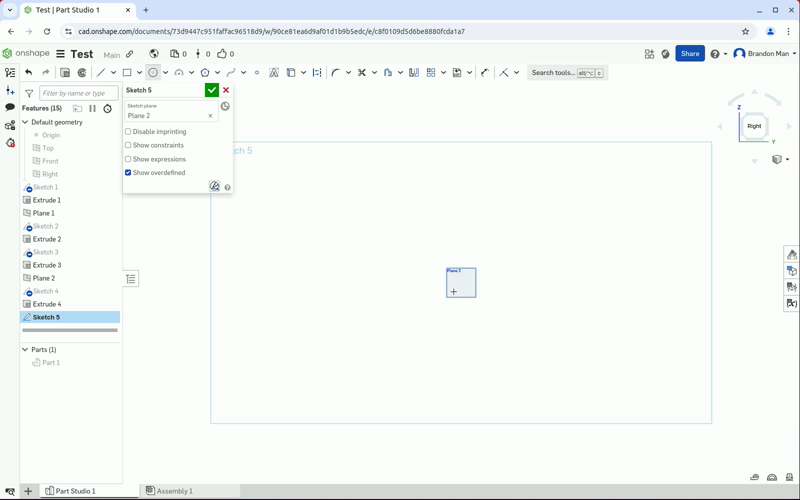
key_up(shift)
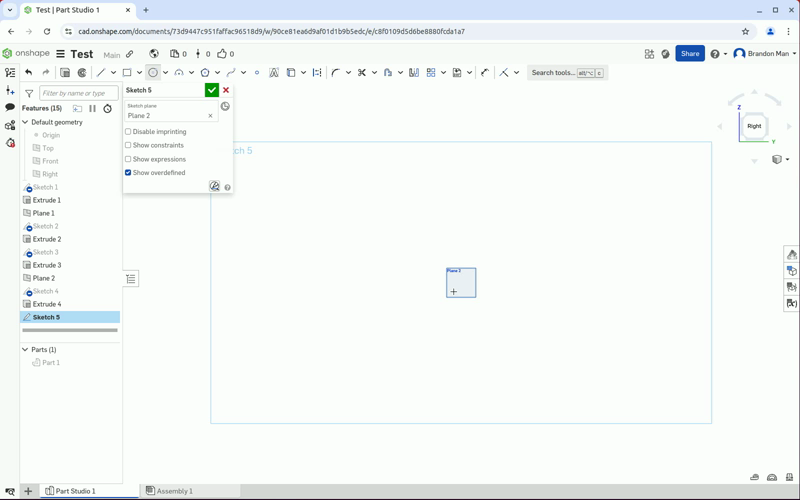
mouse_move(456, 291)
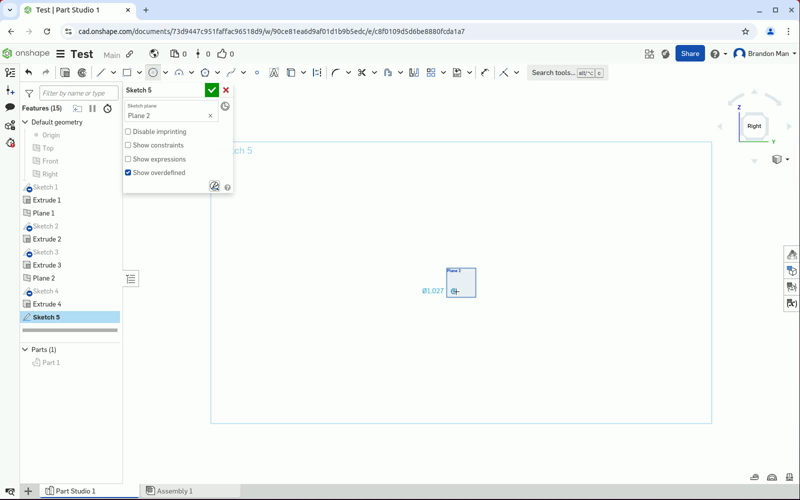
scroll(6)
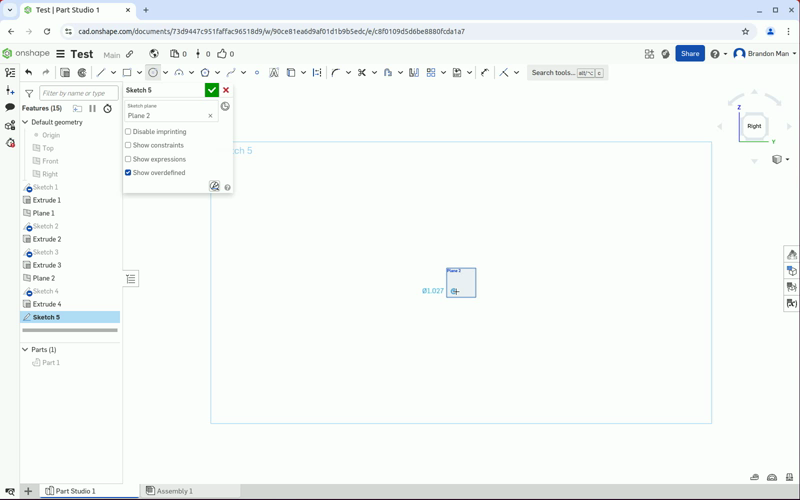
scroll(6)
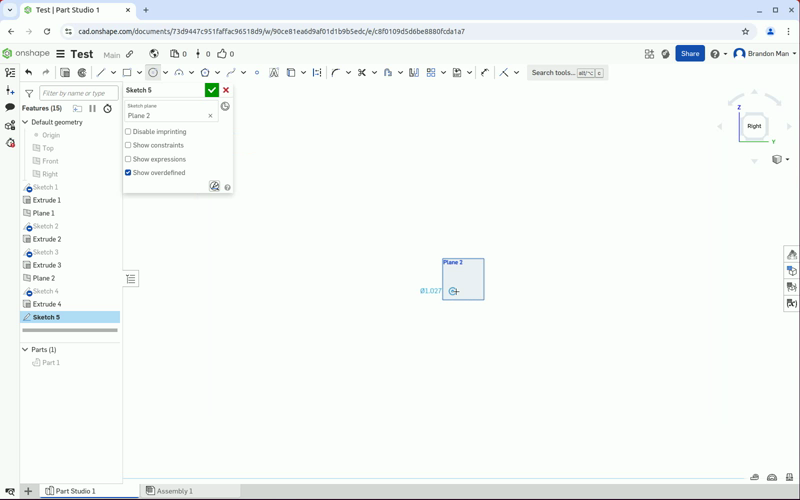
scroll(6)
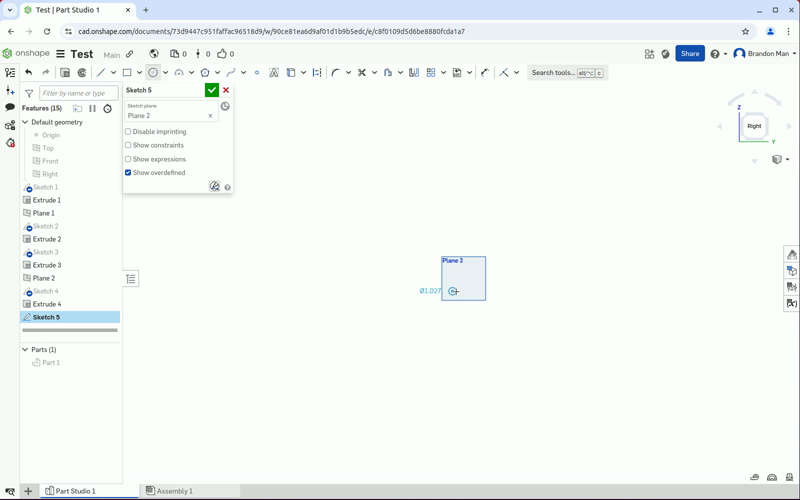
scroll(6)
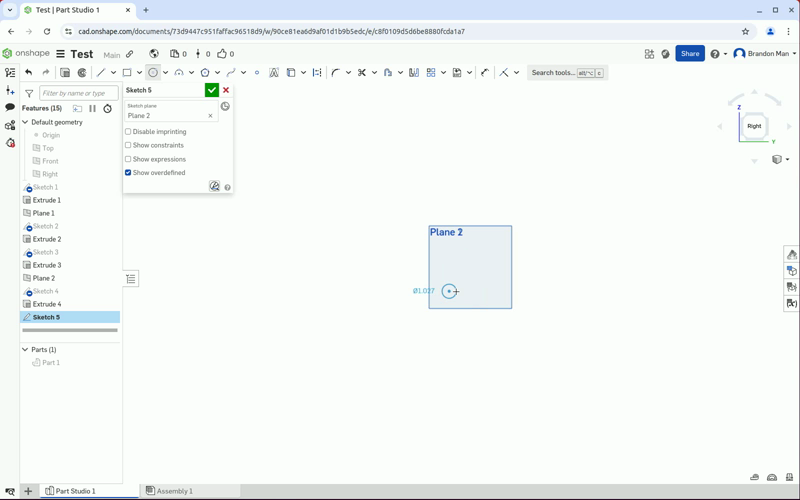
scroll(6)
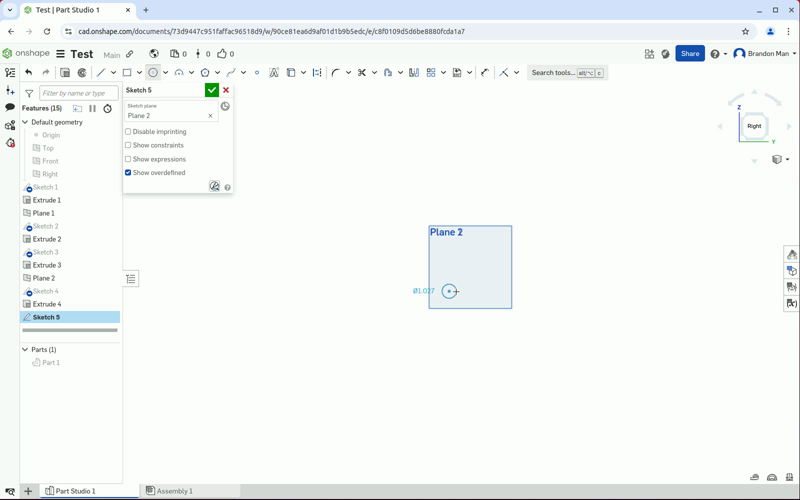
scroll(6)
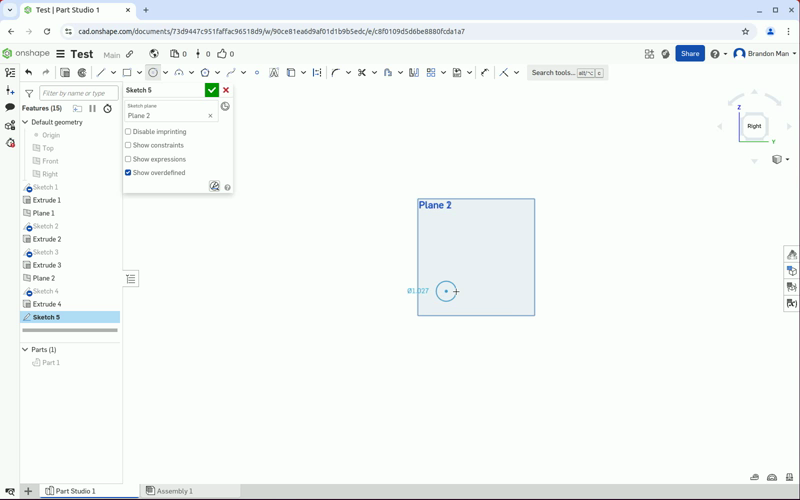
scroll(6)
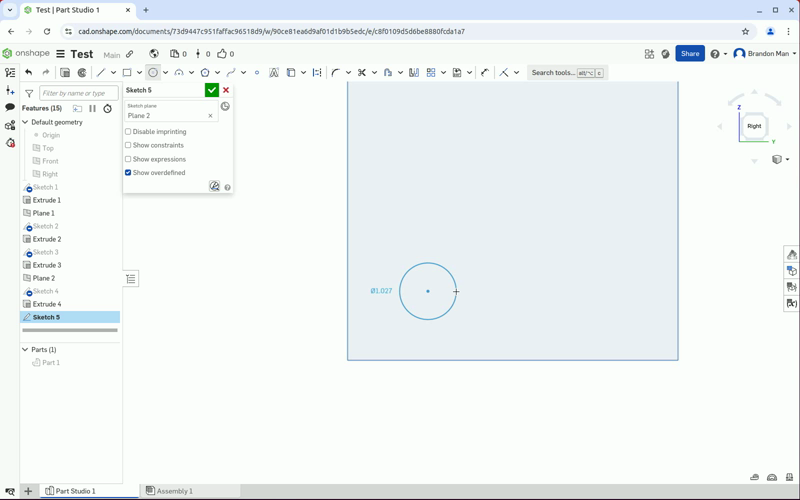
click(456, 291)
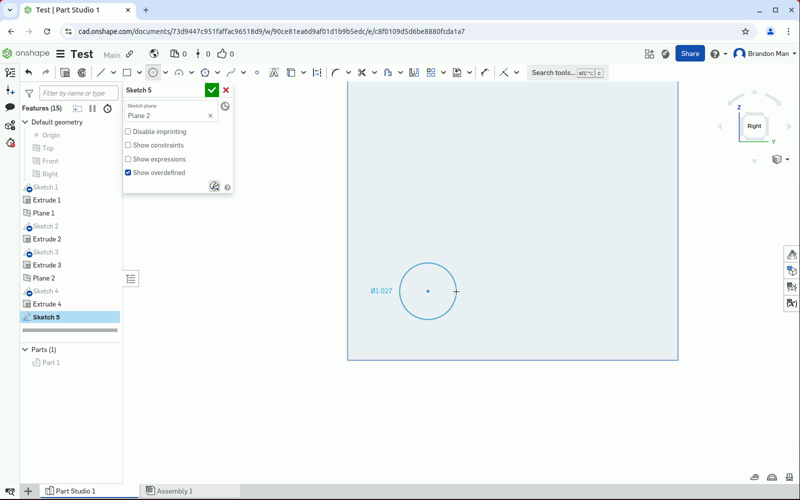
scroll(-6)
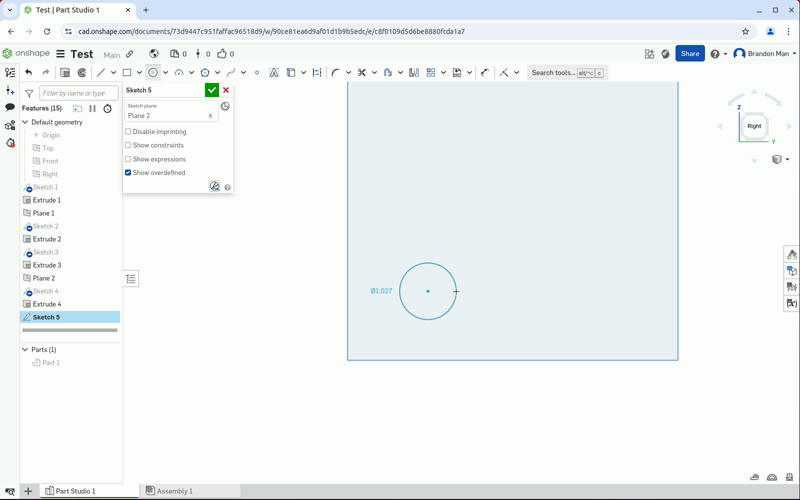
scroll(-6)
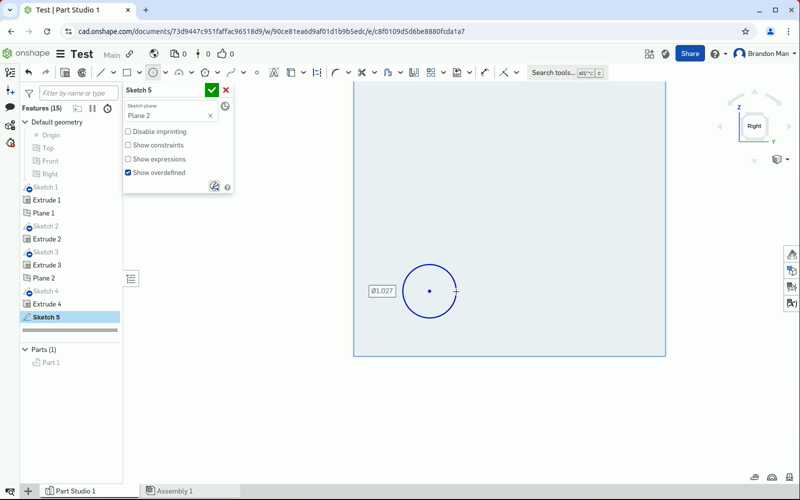
scroll(-6)
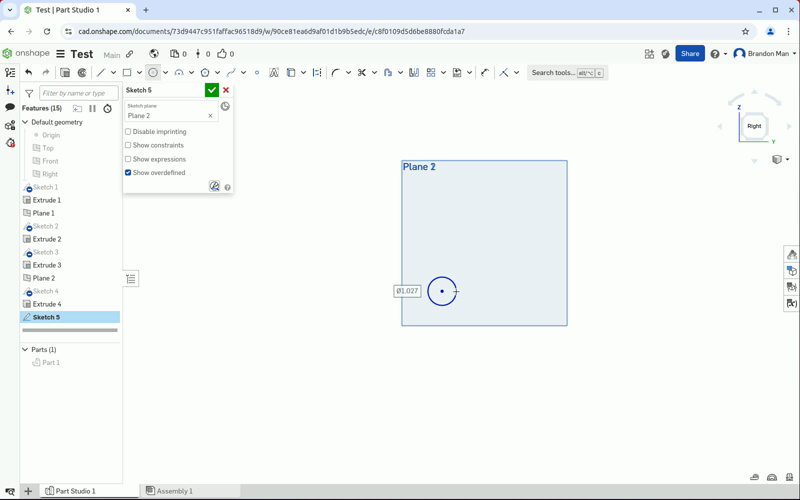
scroll(-6)
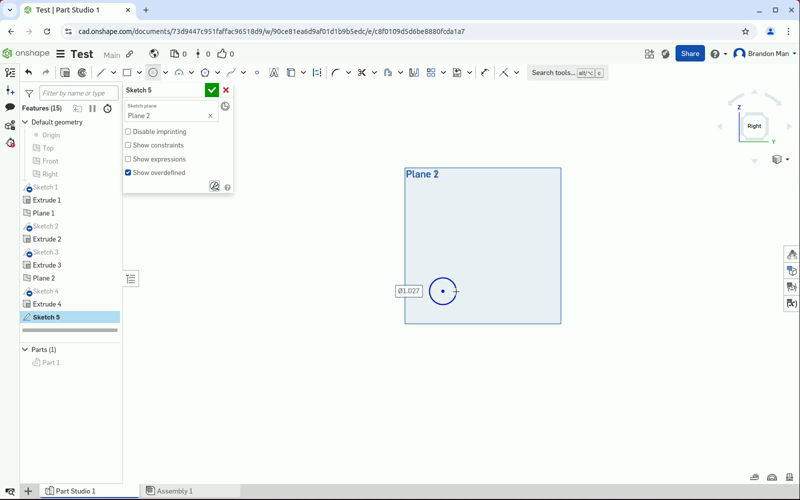
scroll(-6)
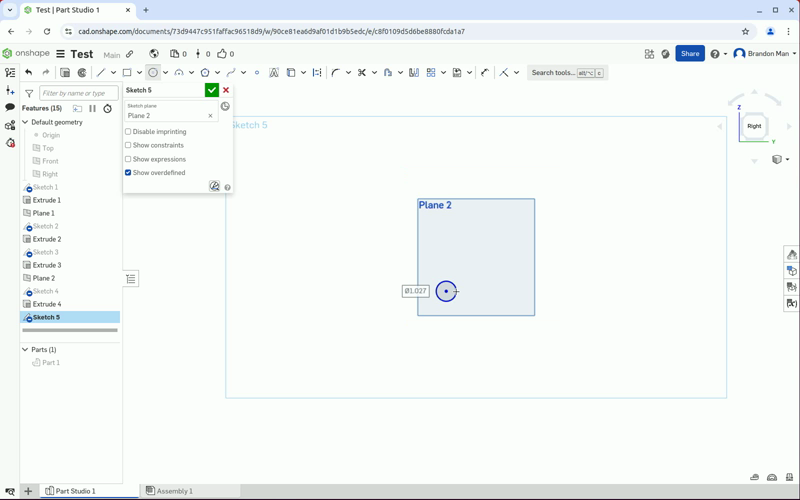
scroll(-6)
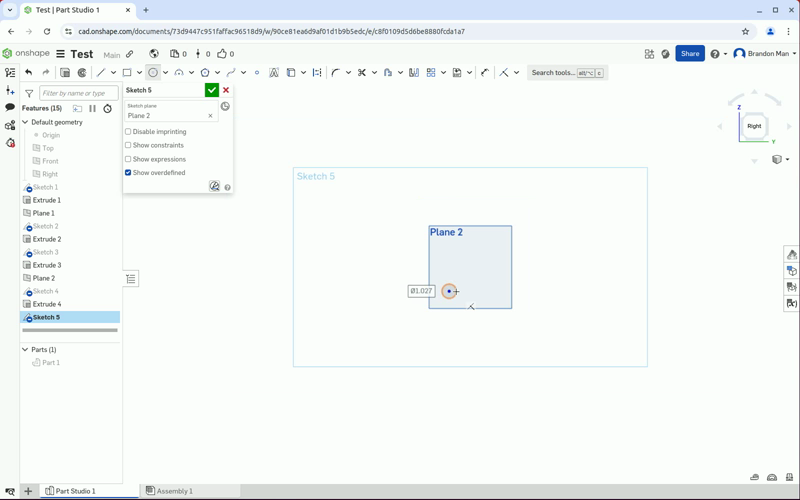
scroll(-6)
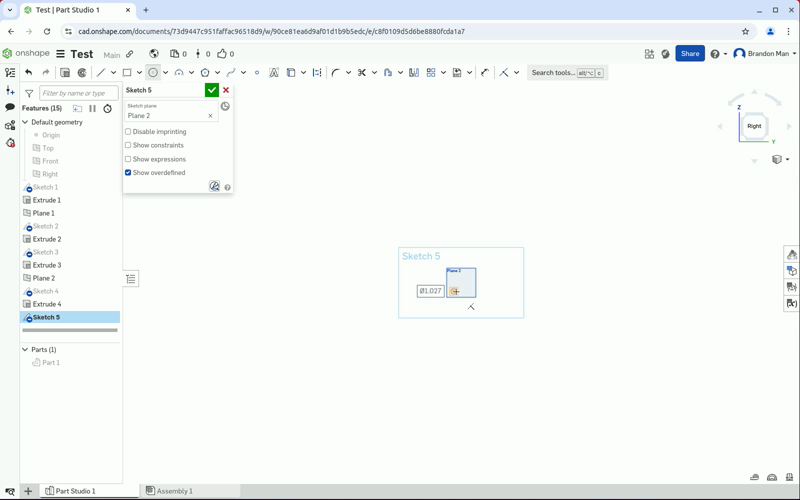
key(esc)
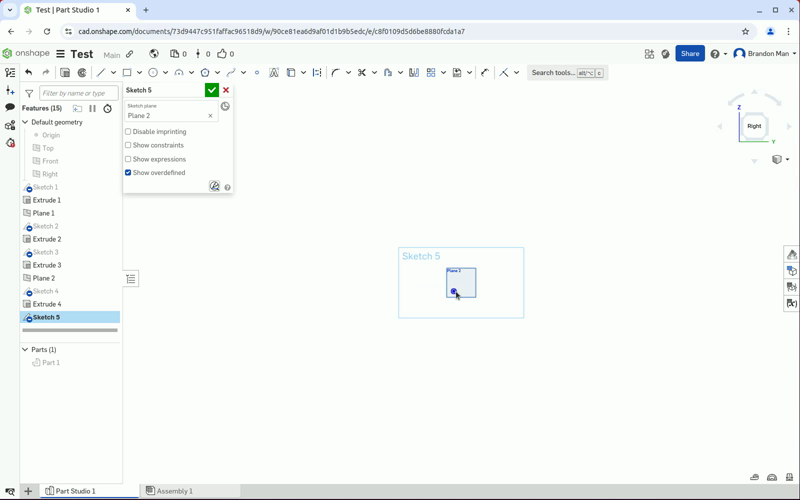
mouse_move(453, 291)
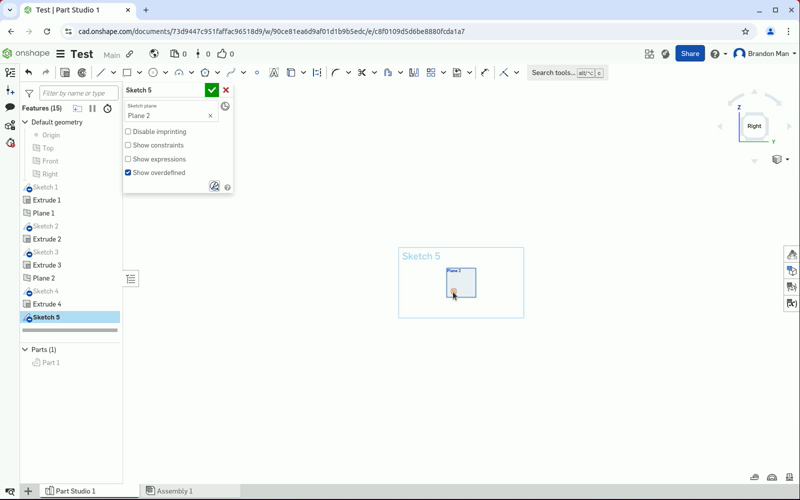
scroll(6)
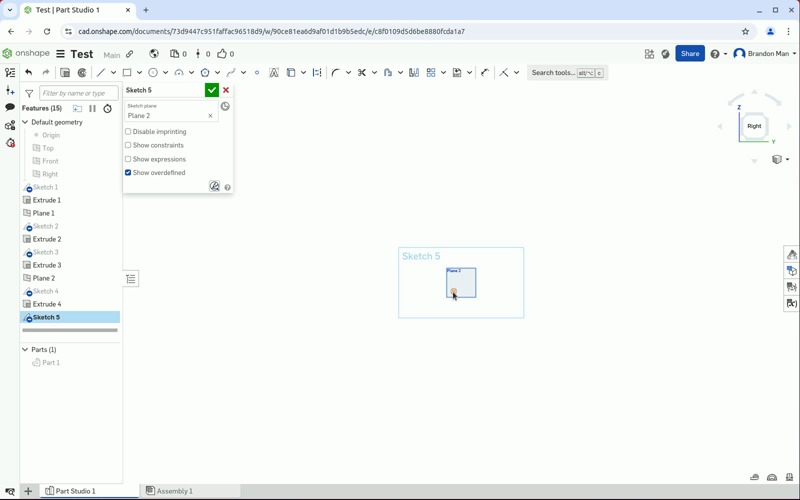
scroll(6)
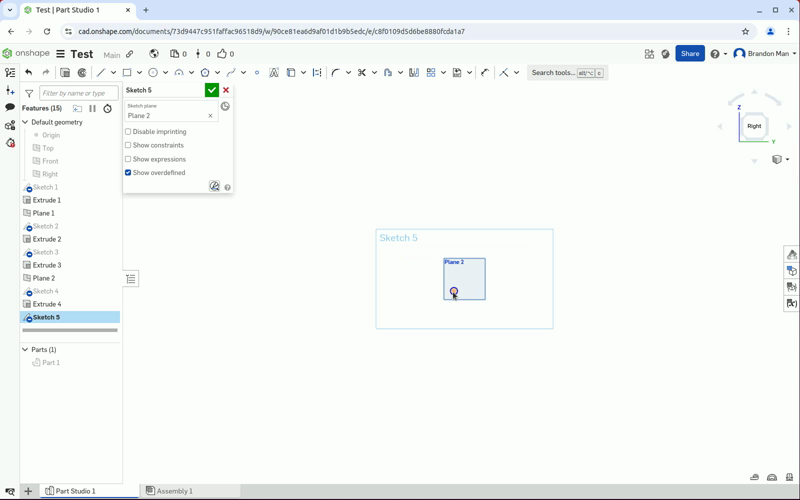
scroll(6)
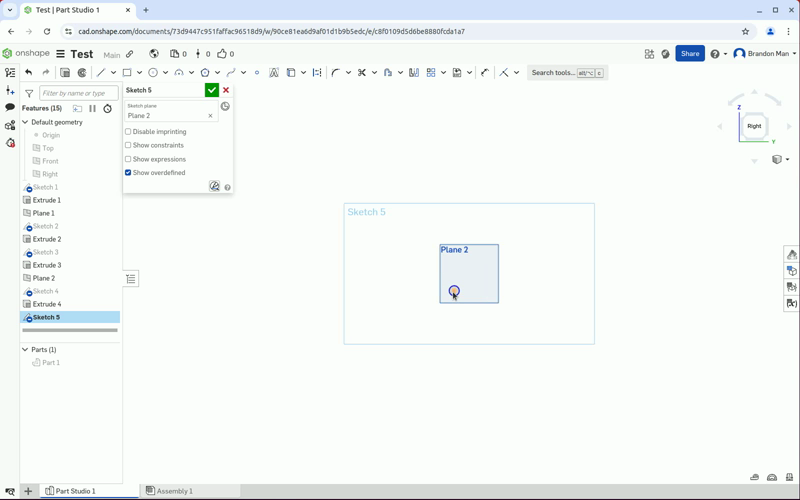
scroll(6)
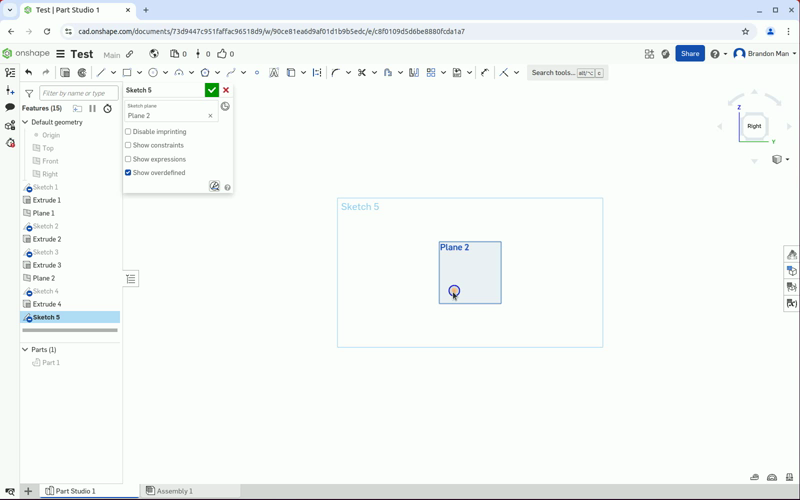
scroll(6)
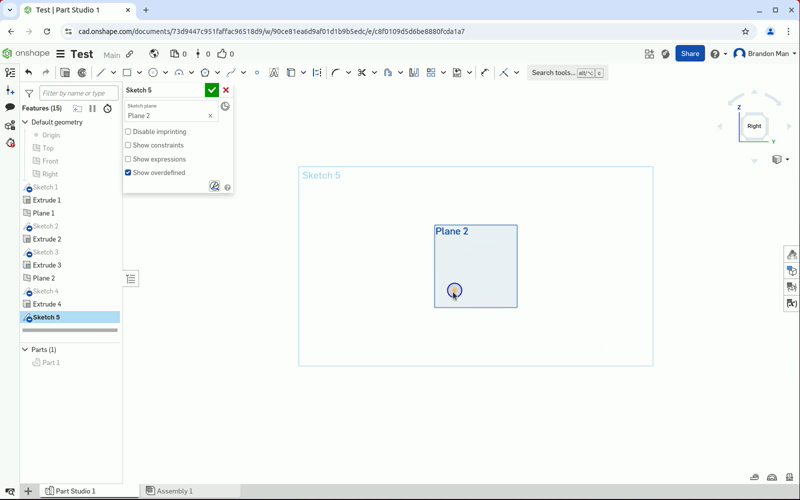
scroll(6)
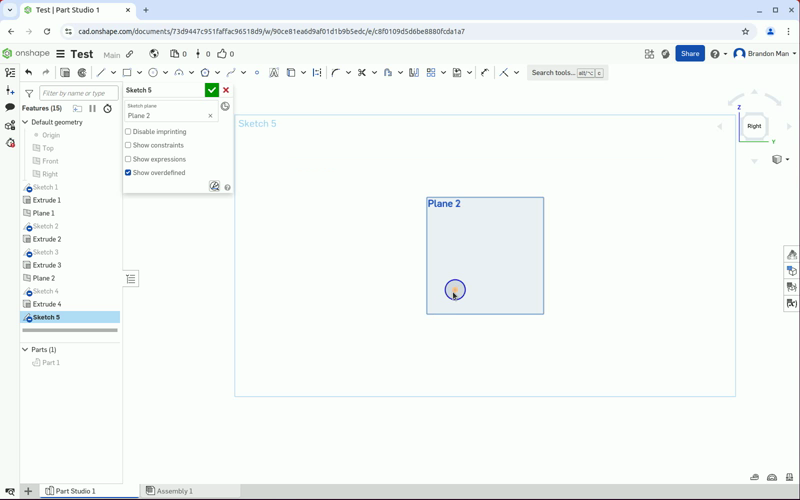
scroll(6)
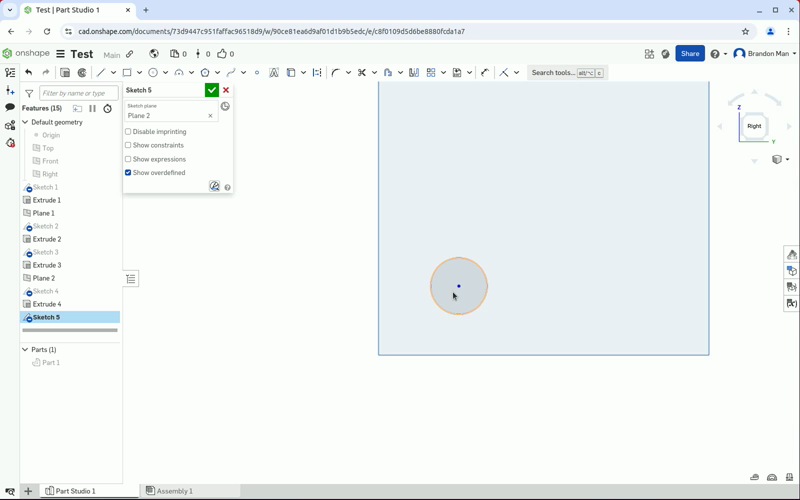
click(453, 291)
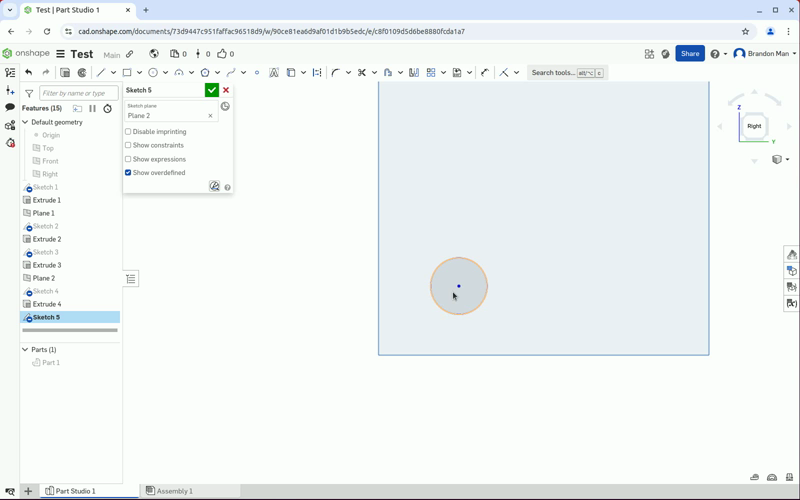
scroll(-6)
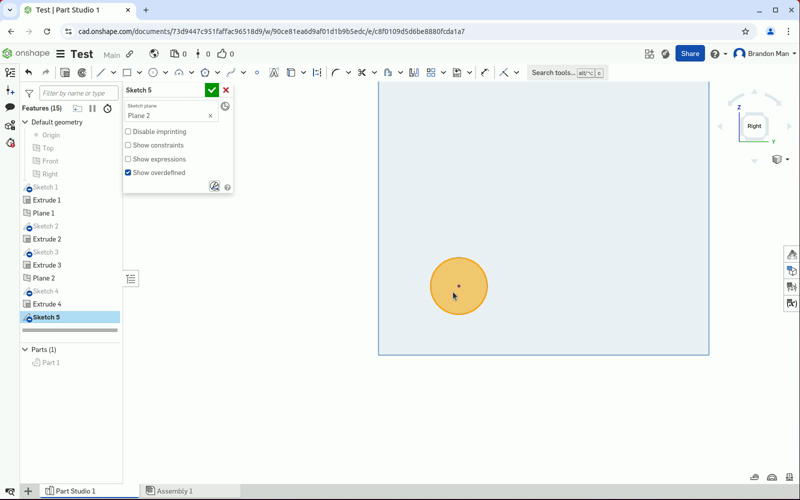
scroll(-6)
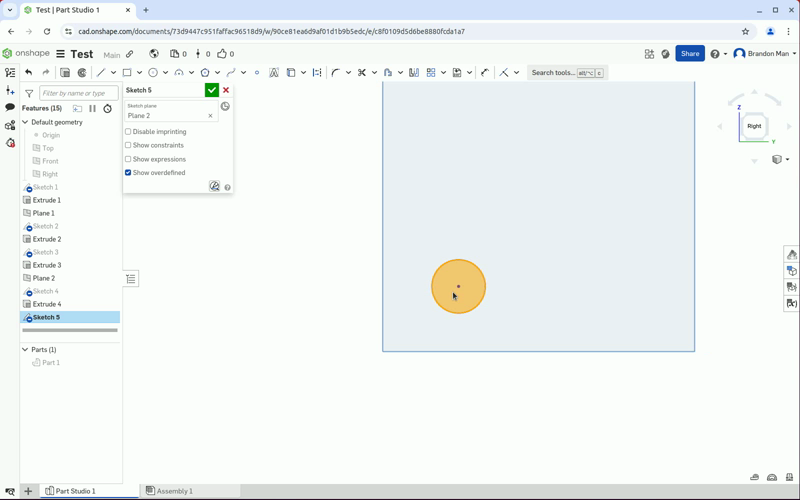
scroll(-6)
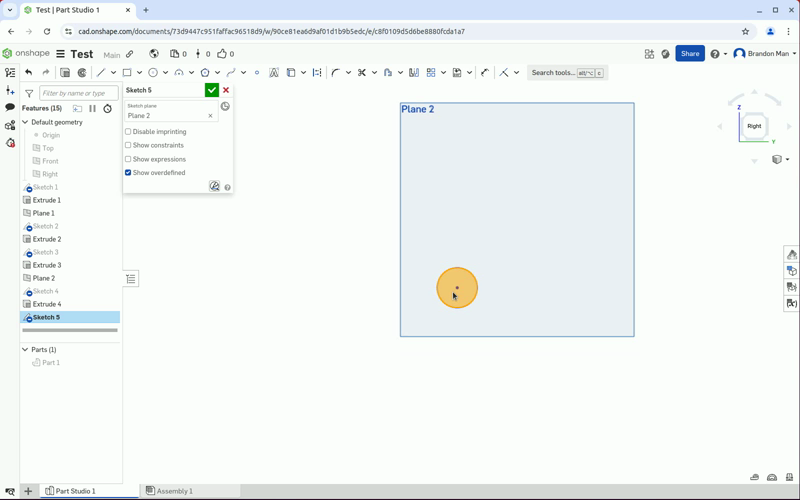
scroll(-6)
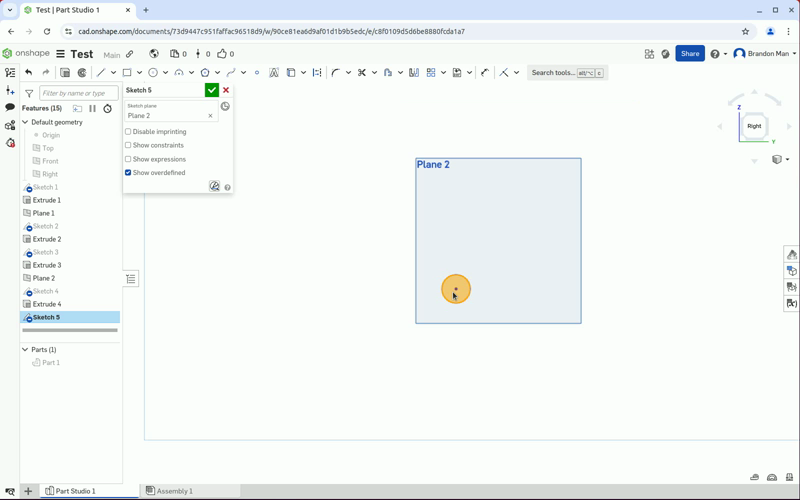
scroll(-6)
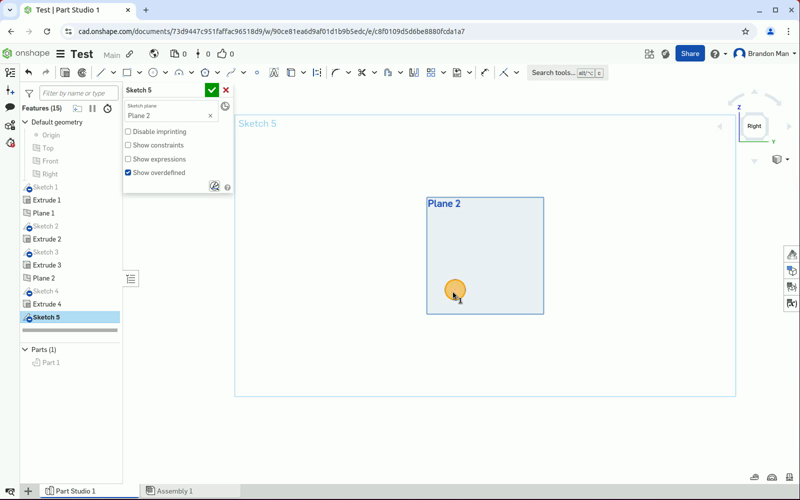
scroll(-6)
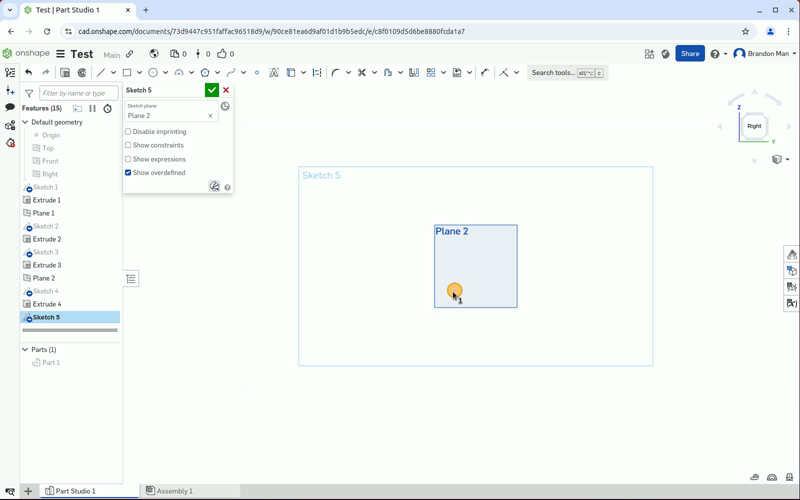
scroll(-6)
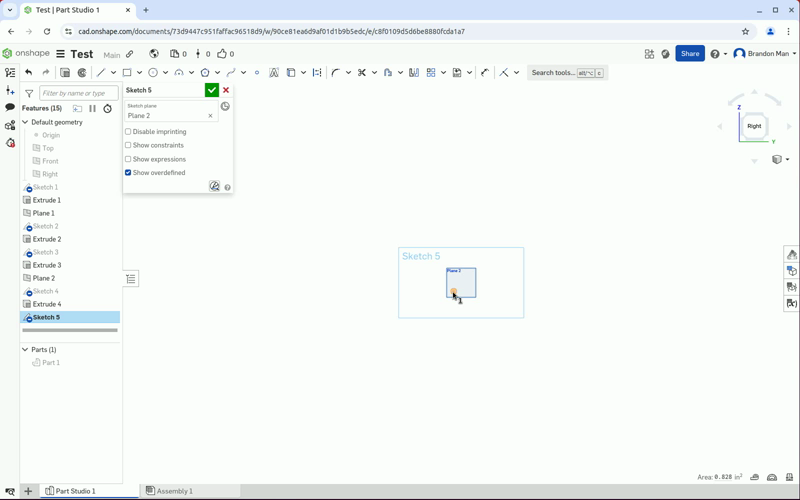
mouse_move(73, 352)
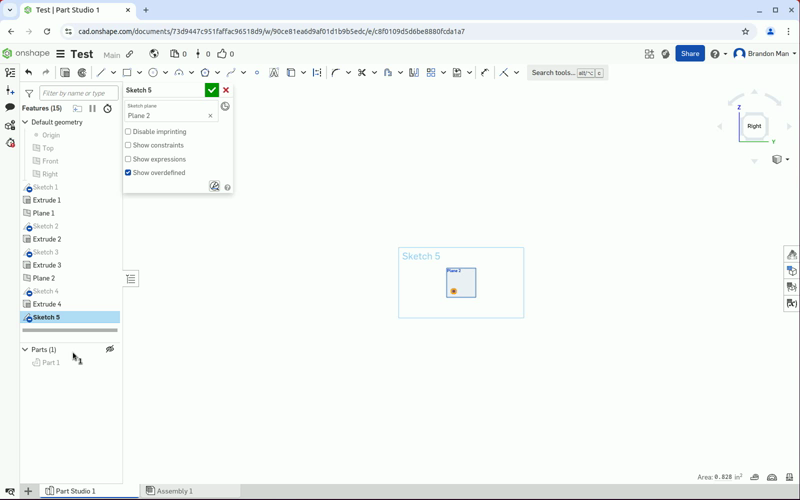
key(shift+y)
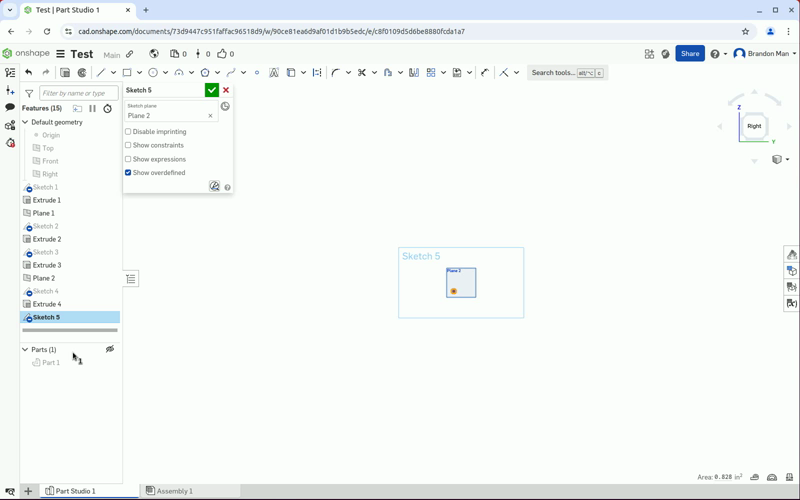
key(shift+e)
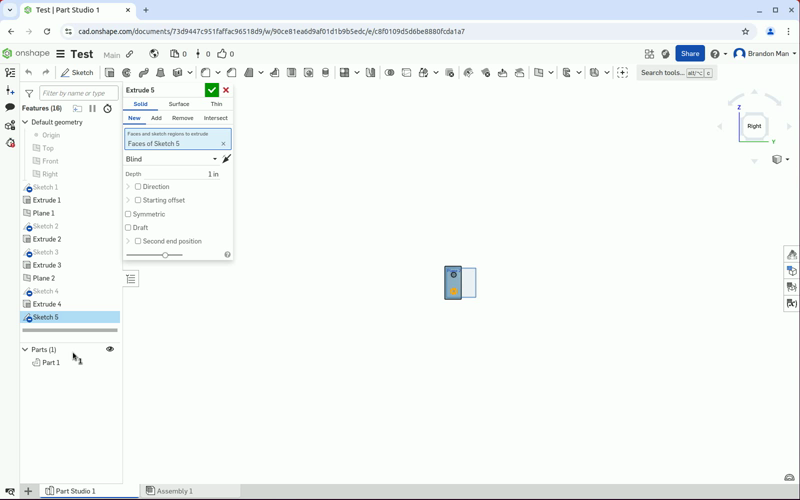
mouse_move(143, 106)
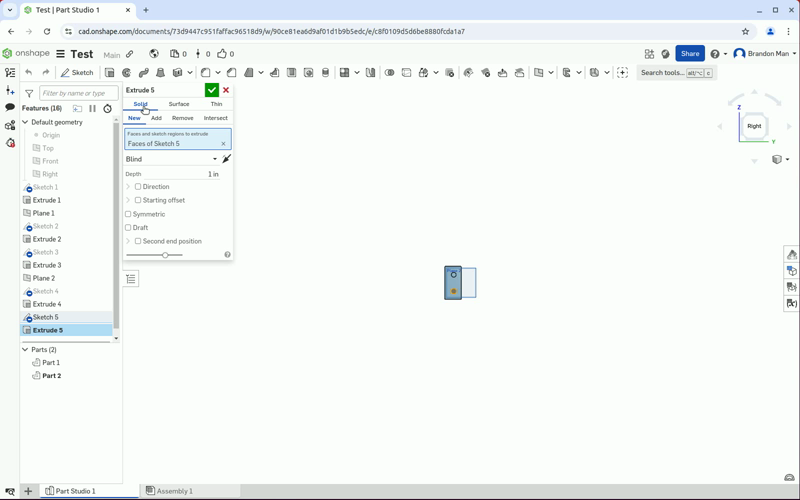
click(143, 106)
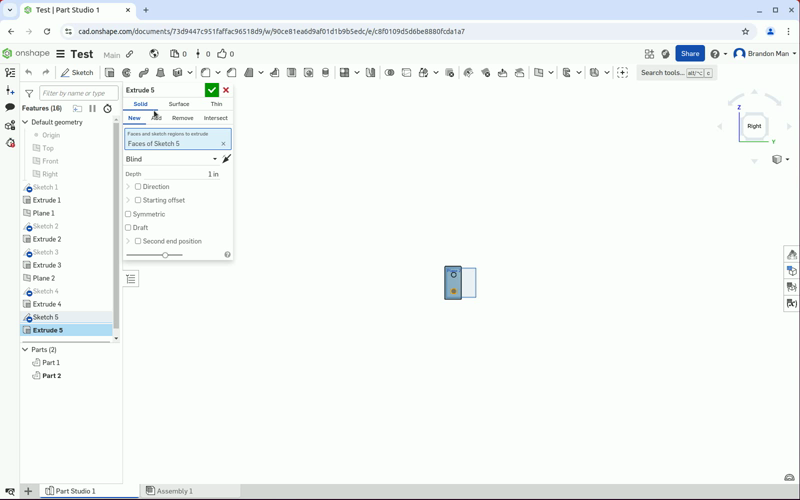
mouse_move(186, 120)
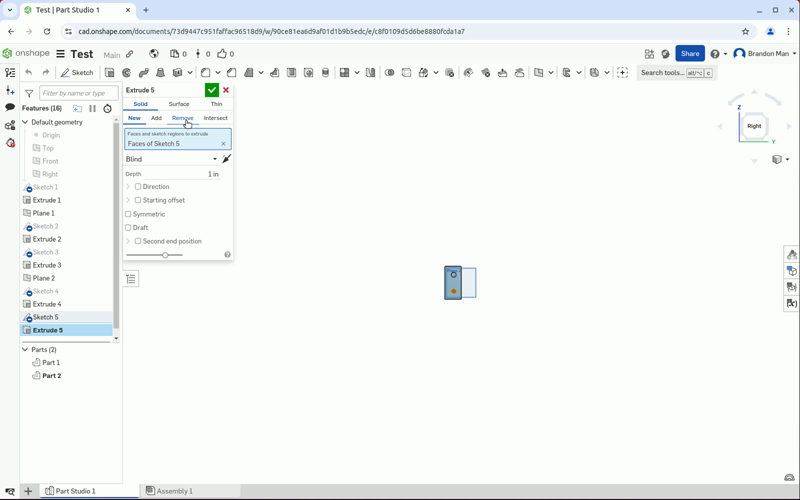
click(186, 120)
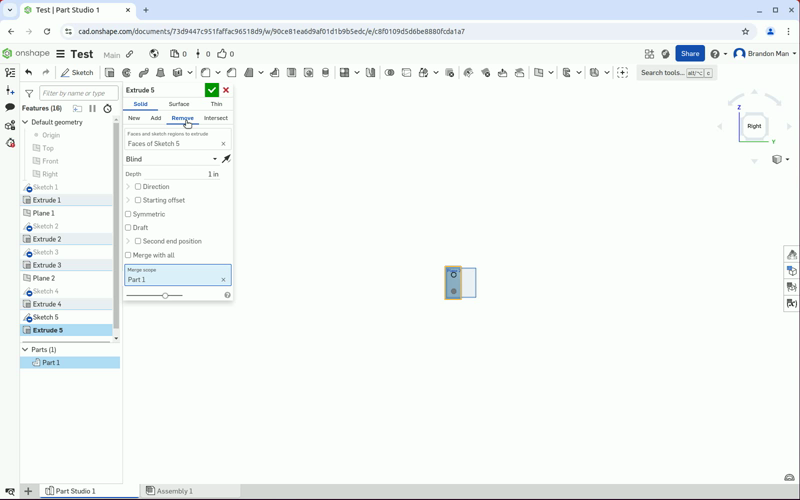
key(tab, 4)
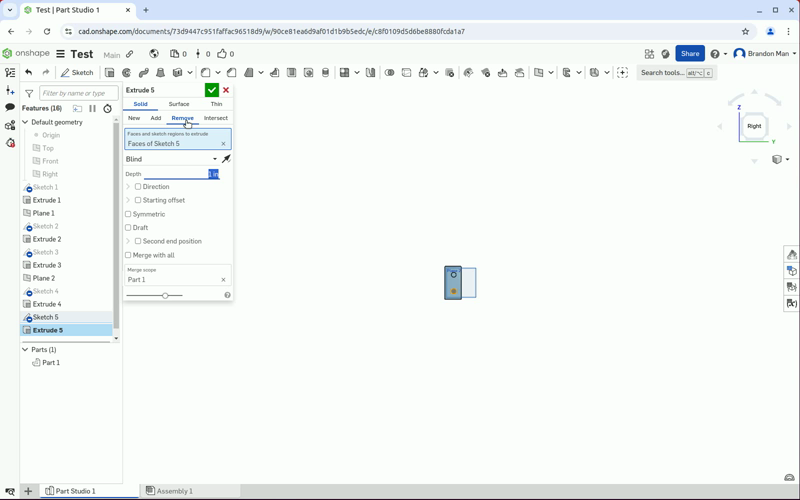
text(1.685)
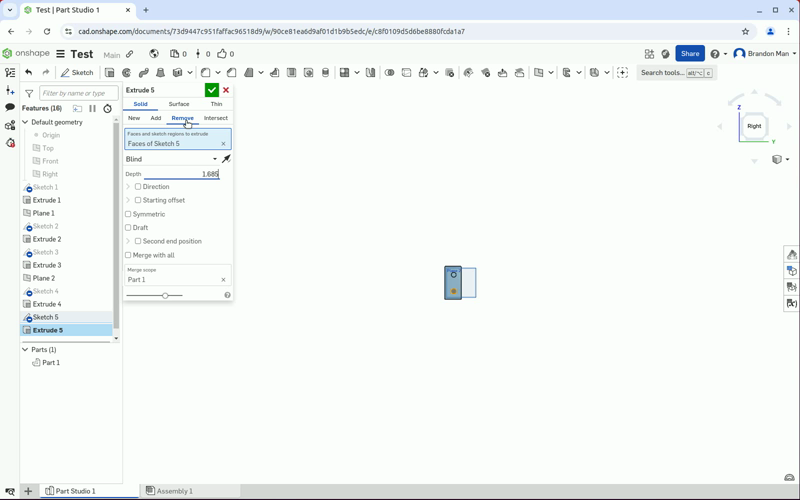
key(tab, 6)
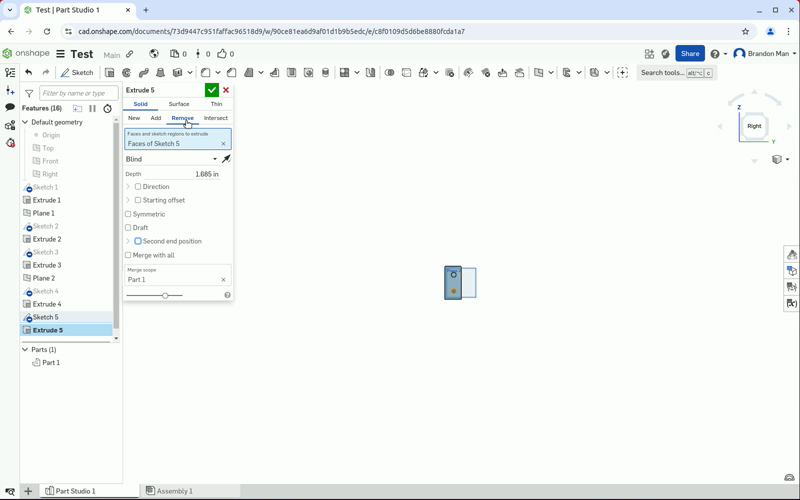
key(space)
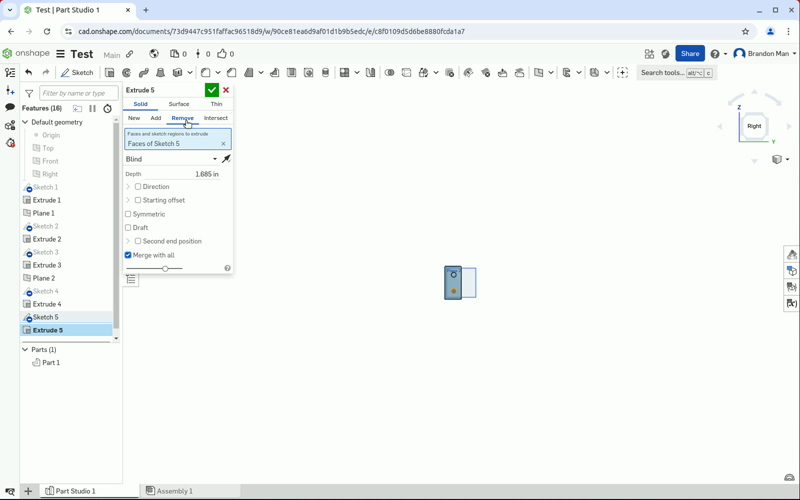
key(enter)
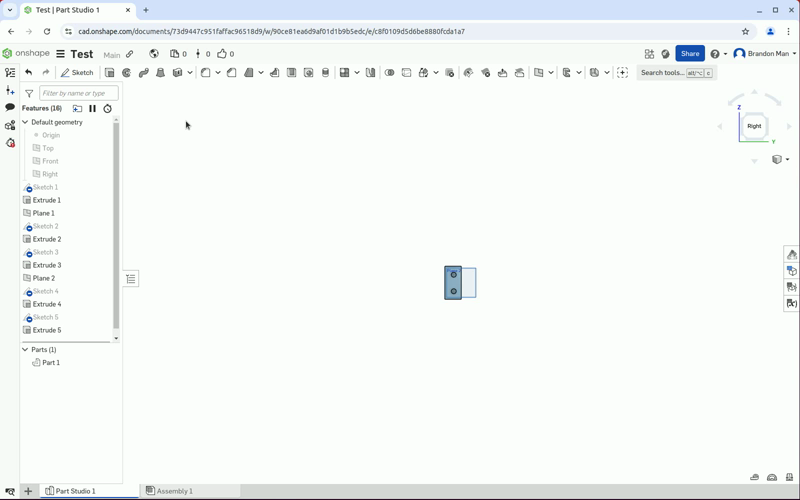
key(shift+h)
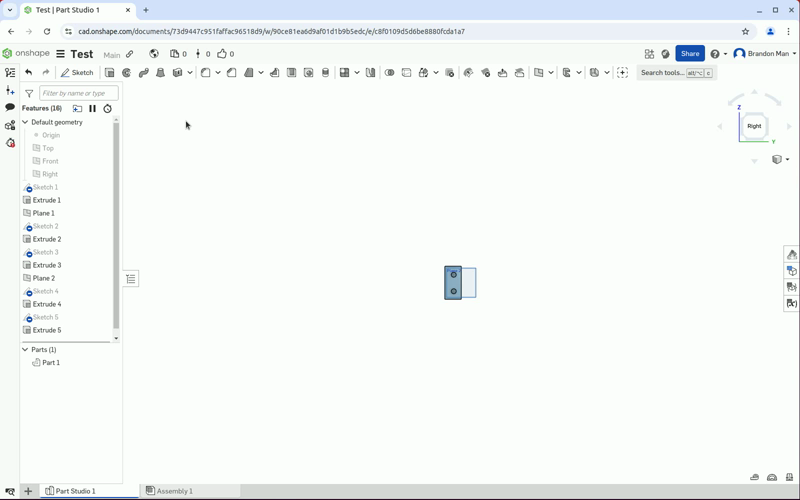
key(shift+h)
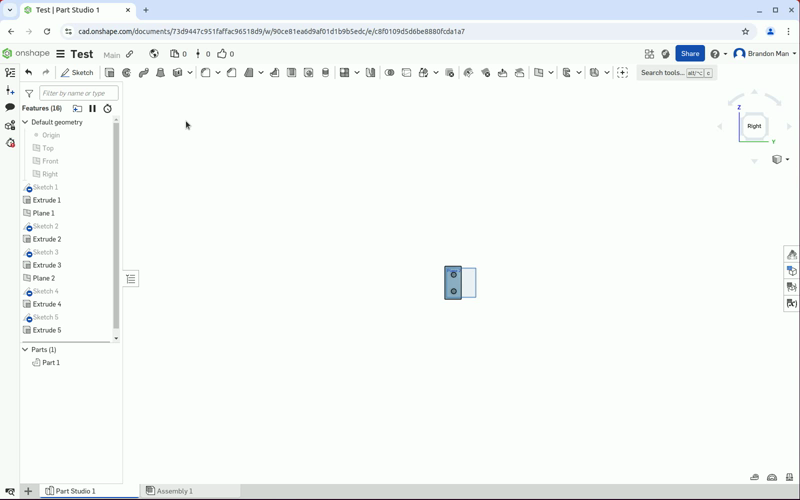
key(shift+7)
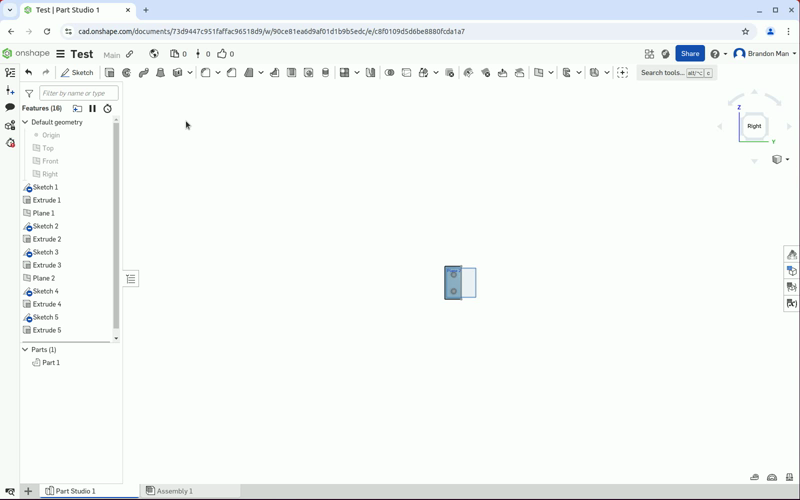
key(right, 2)
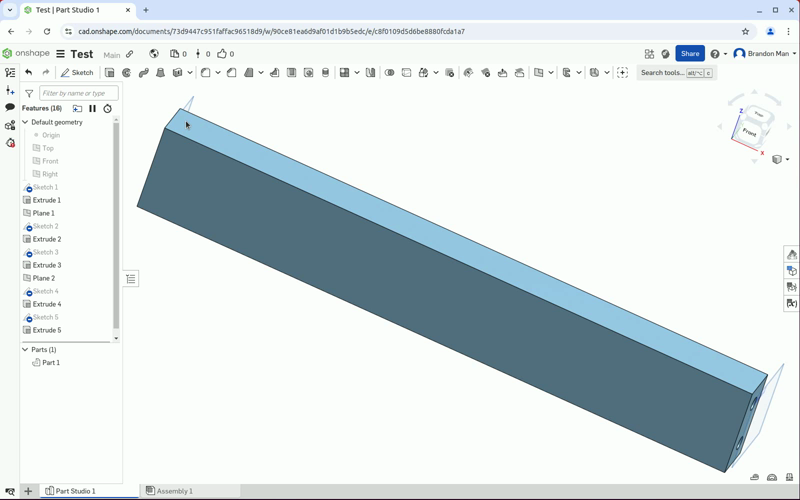
key(down, 2)
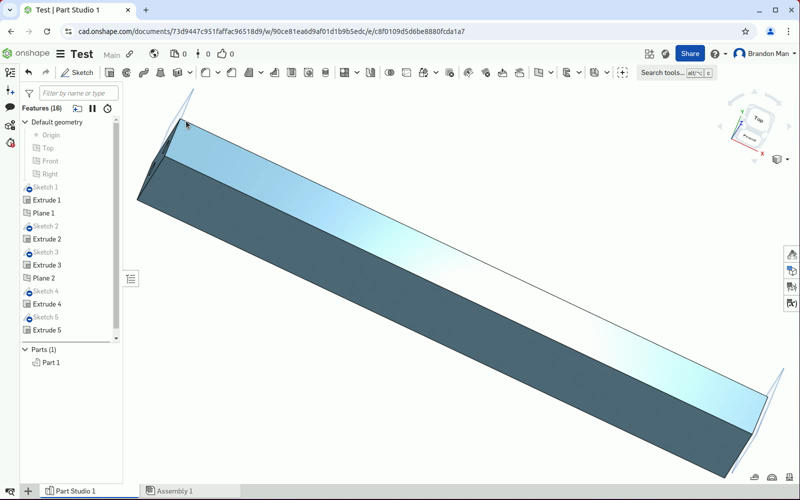
key(up, 2)
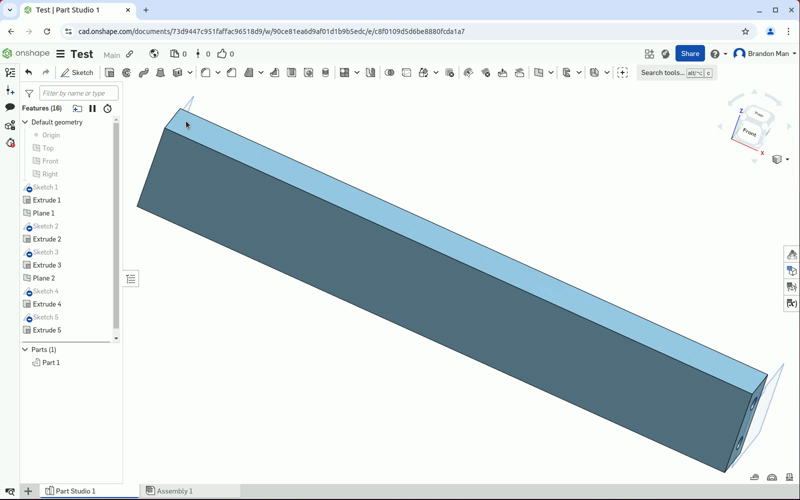
key(left, 2)
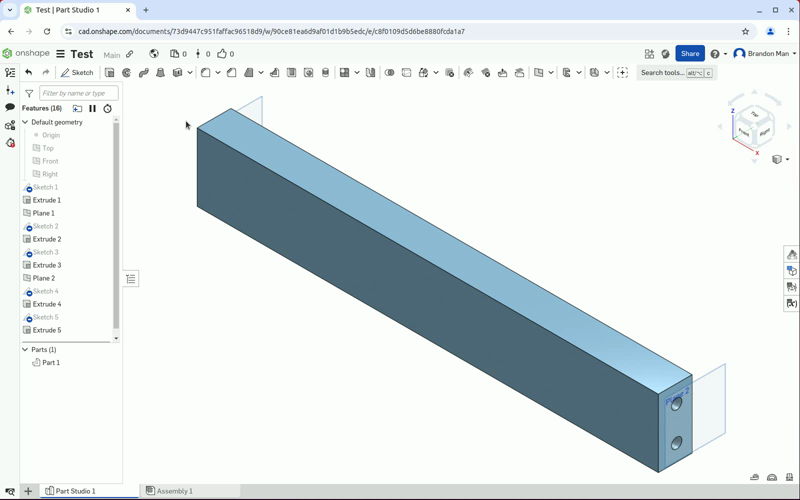
mouse_move(69, 189)
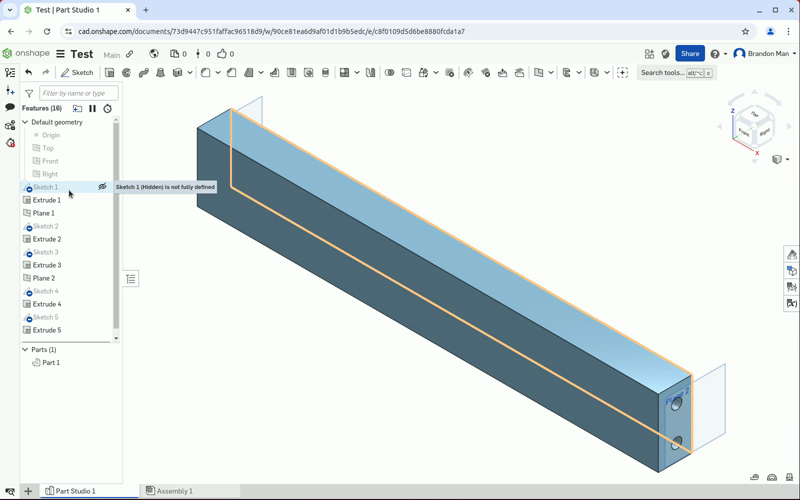
click(69, 189)